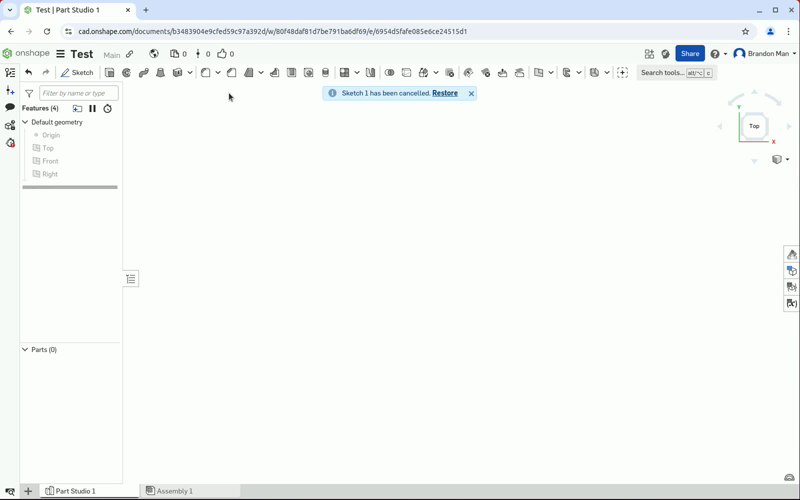
key(shift+h)
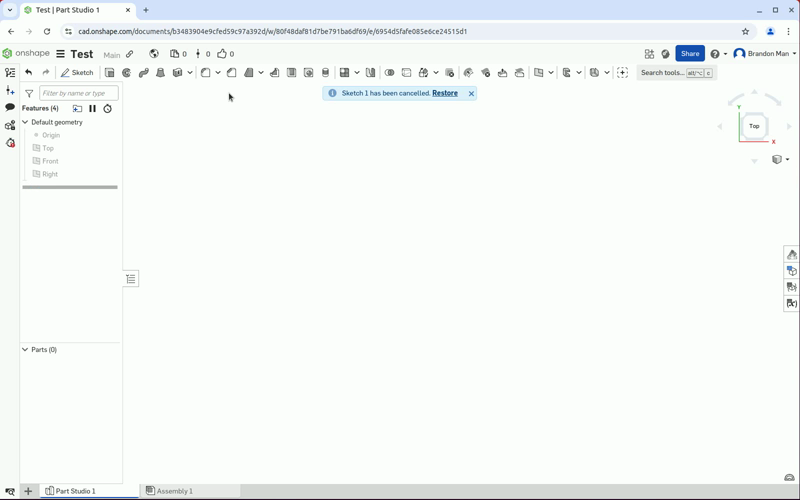
key(shift+s)
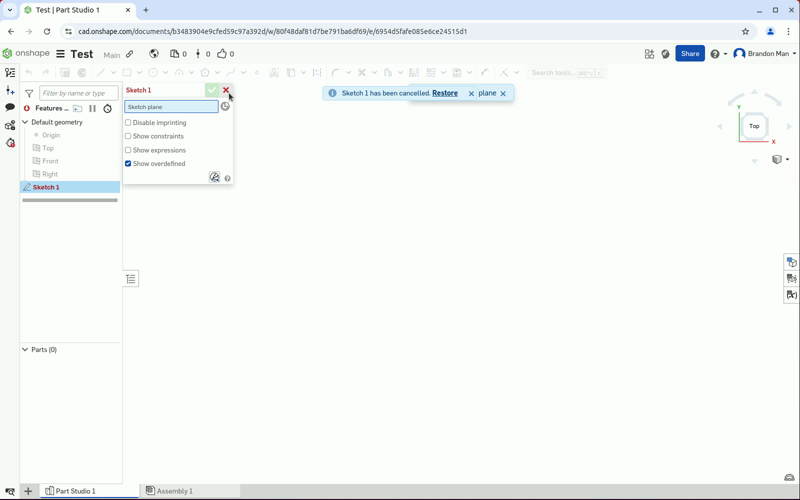
mouse_move(73, 150)
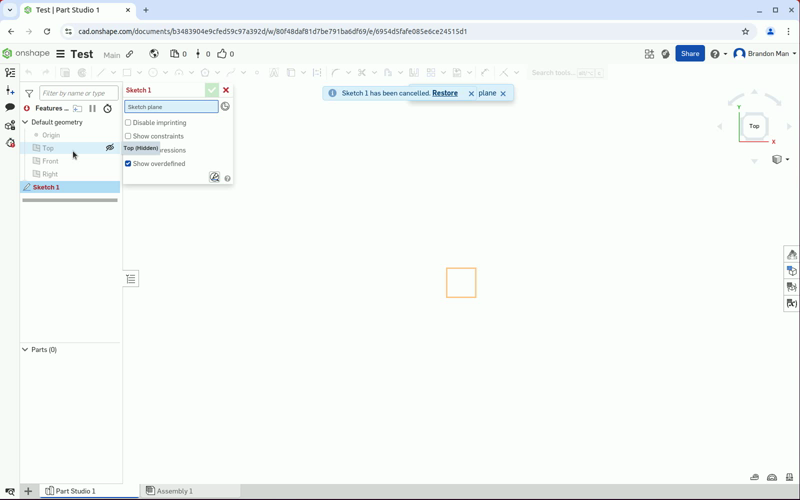
click(73, 150)
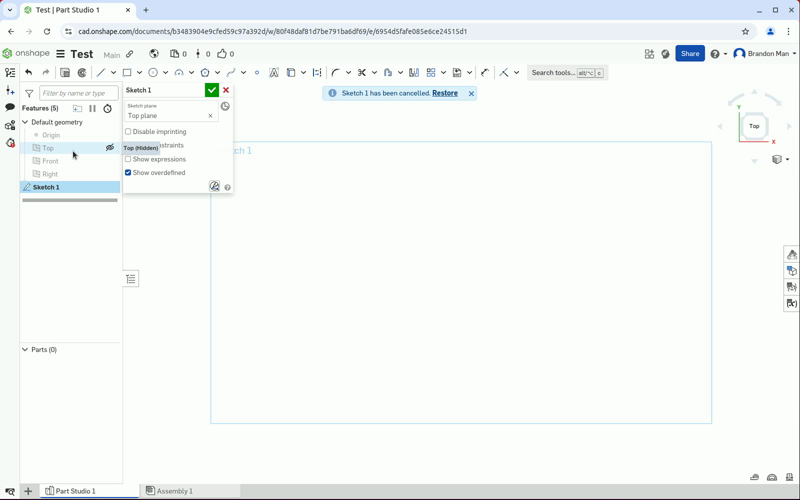
mouse_move(73, 352)
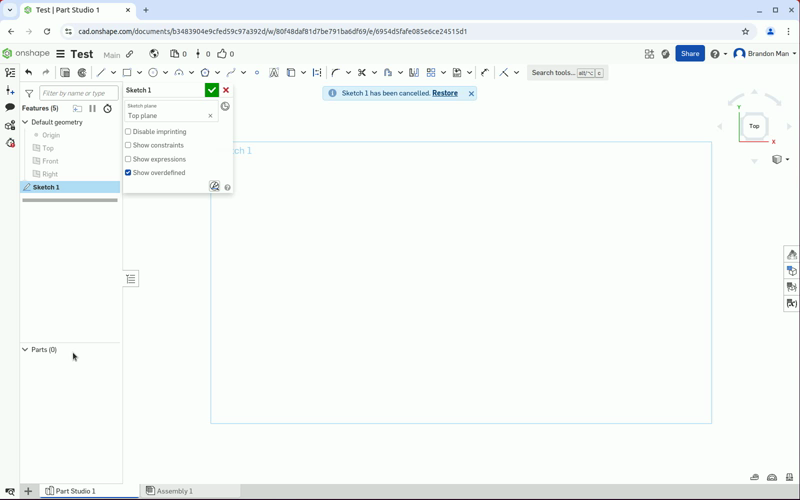
key(y)
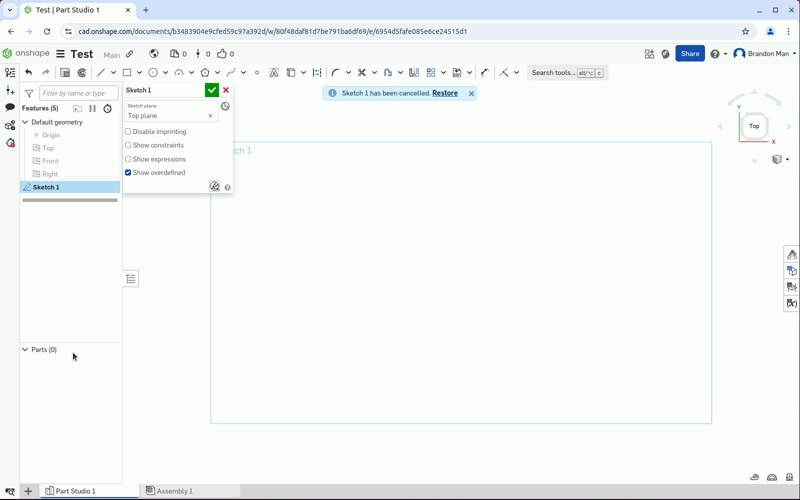
key(l)
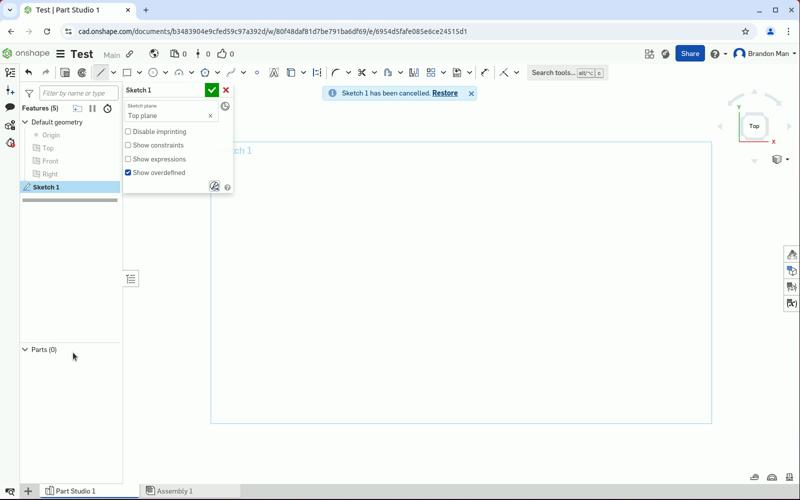
key_down(shift)
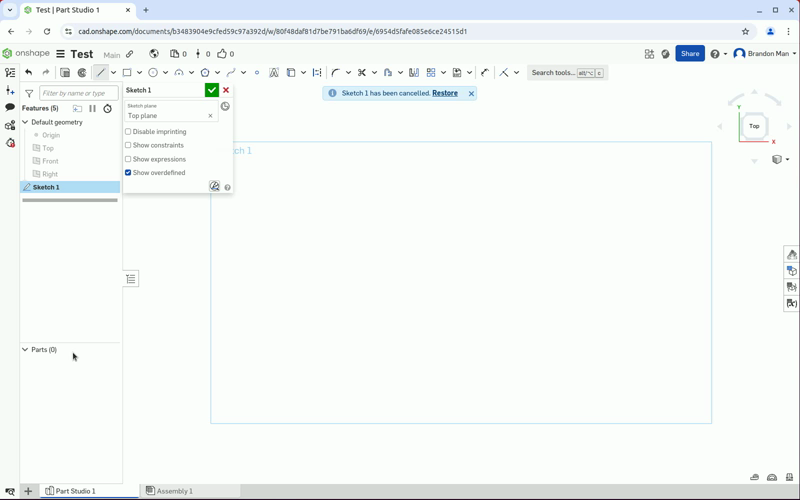
mouse_move(460, 318)
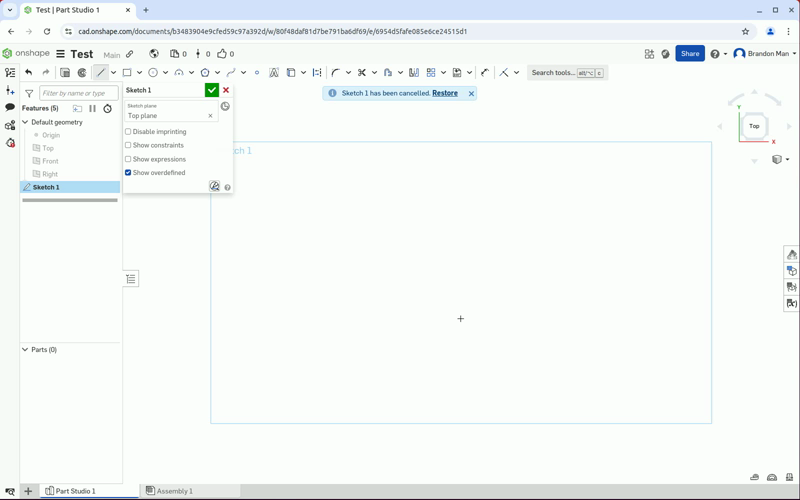
click(460, 318)
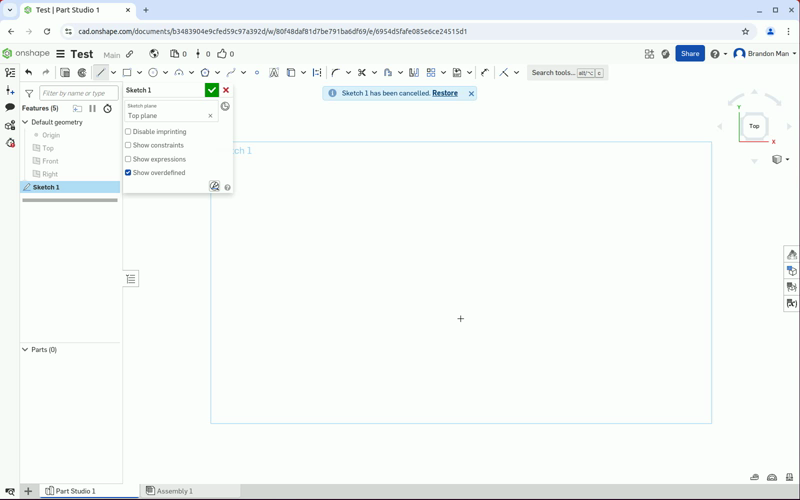
key_up(shift)
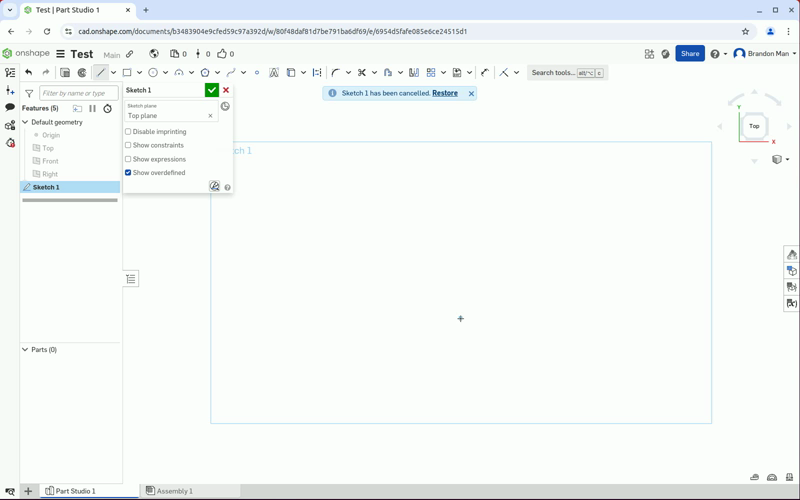
key_down(shift)
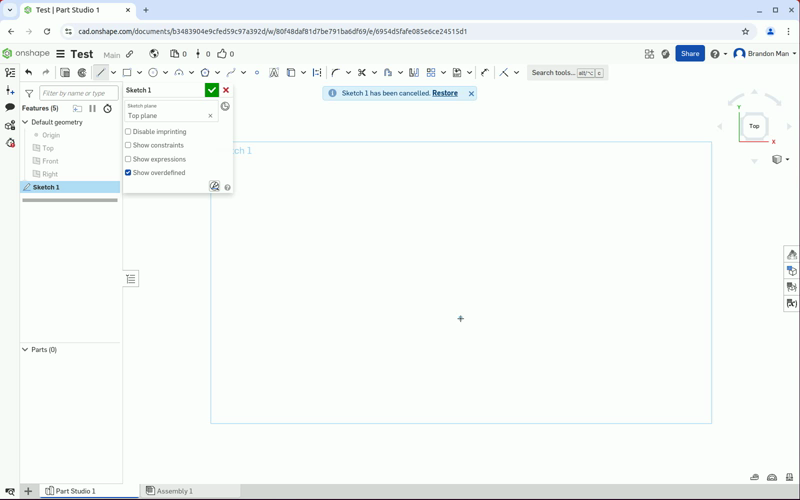
mouse_move(538, 318)
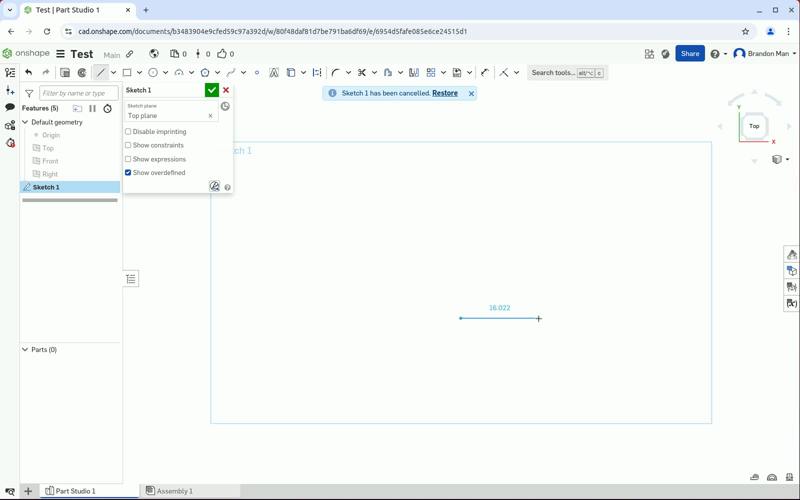
click(538, 318)
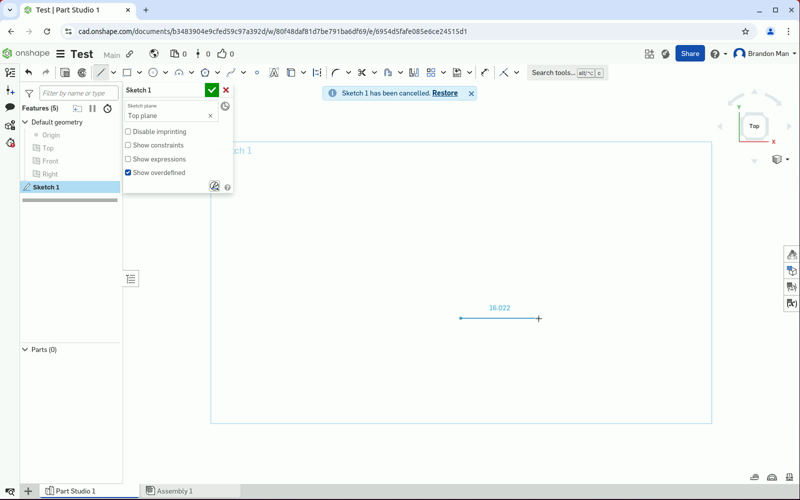
key_up(shift)
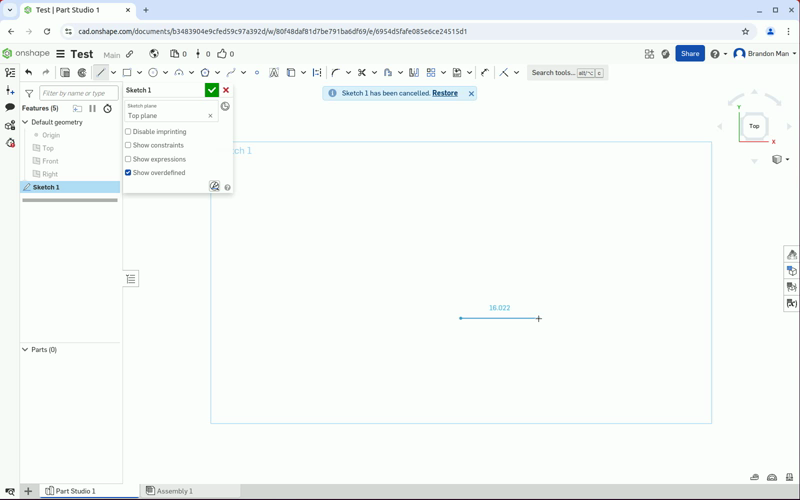
key(esc)
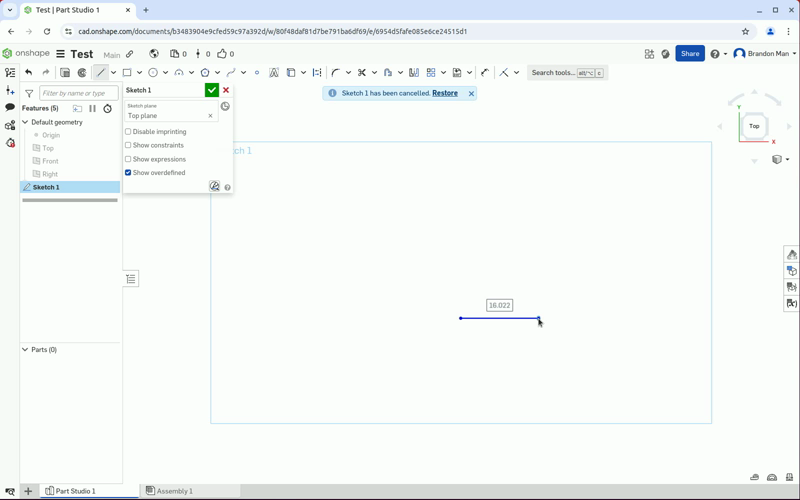
key(a)
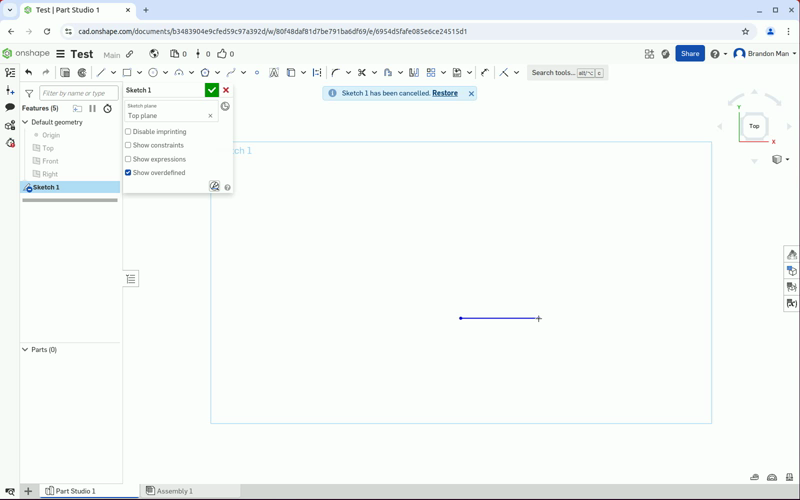
mouse_move(538, 318)
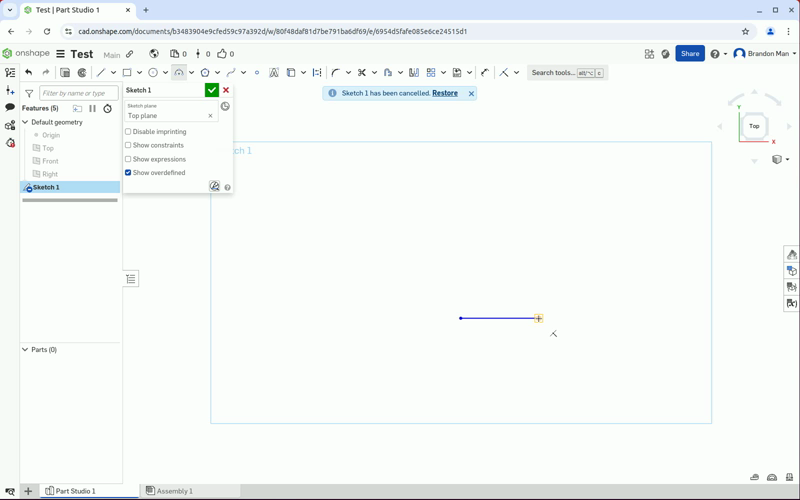
click(538, 318)
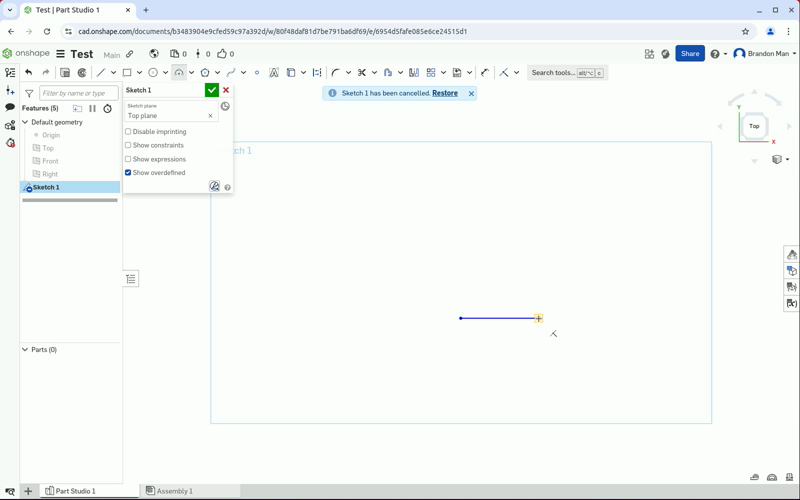
key_down(shift)
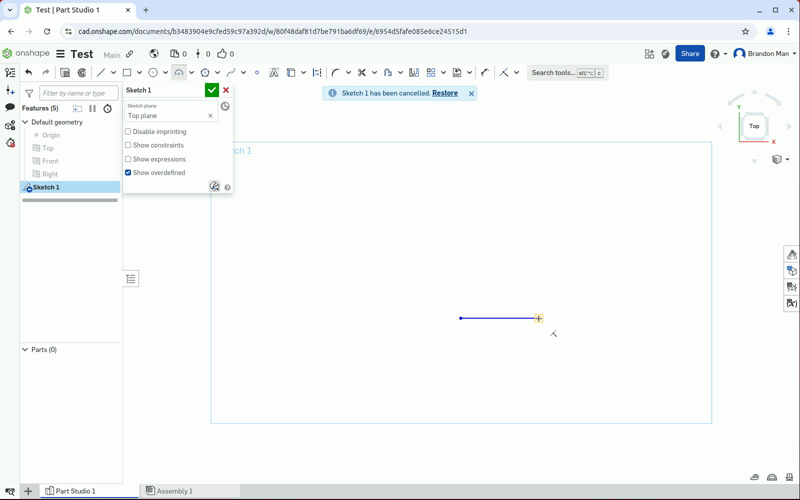
mouse_move(538, 248)
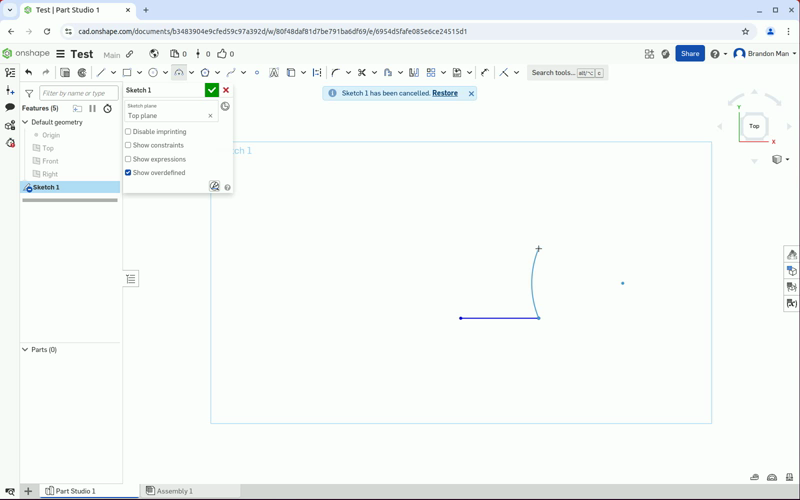
click(538, 248)
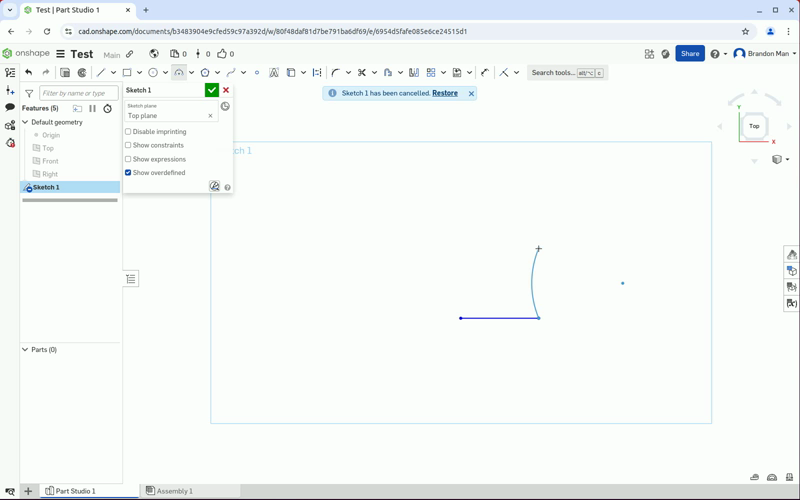
mouse_move(573, 283)
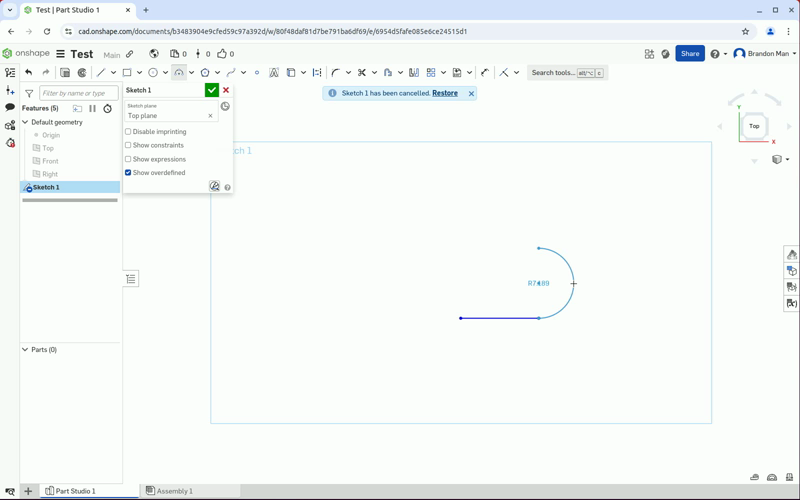
click(573, 283)
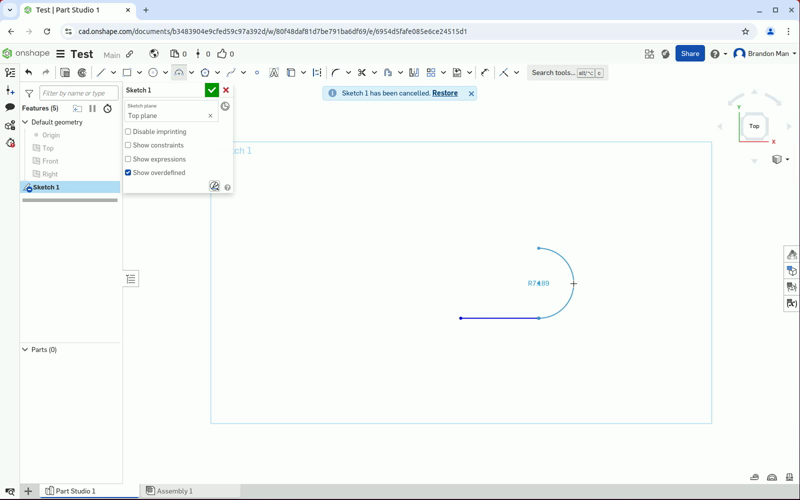
key_up(shift)
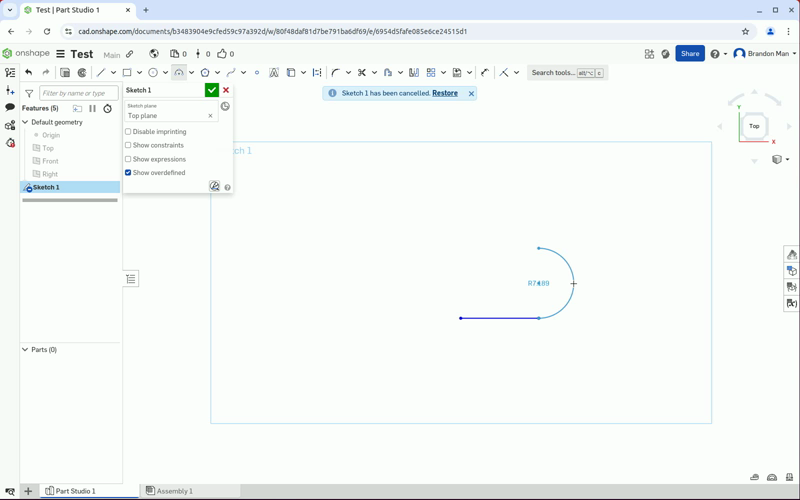
key(esc)
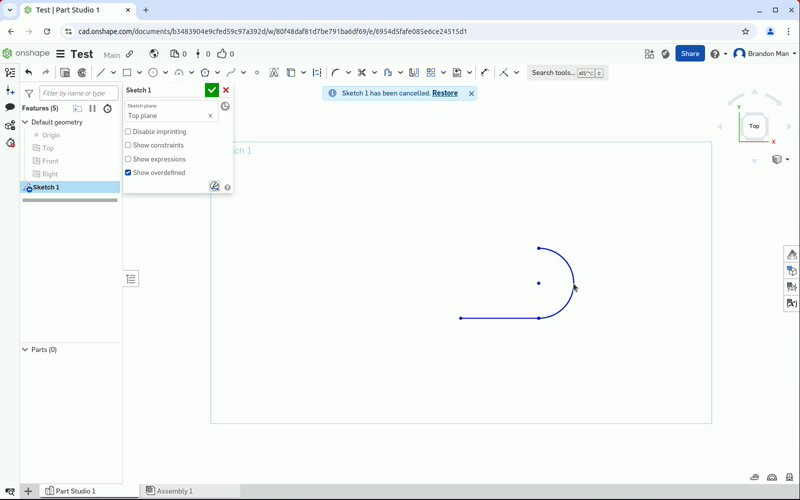
key(l)
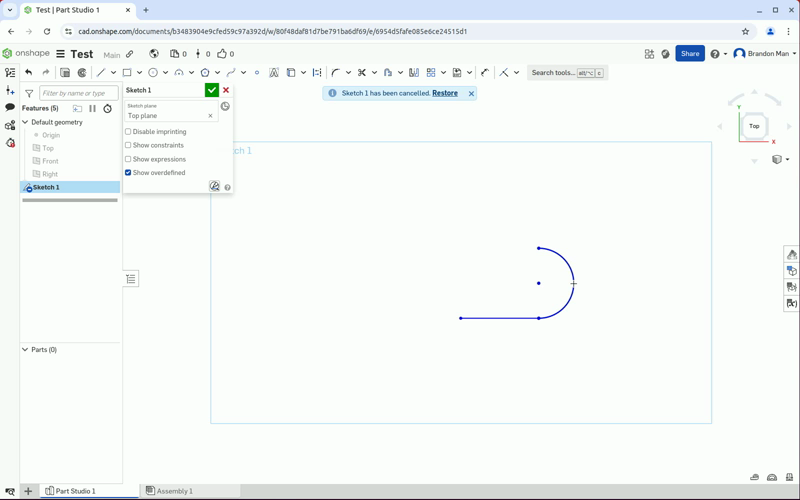
mouse_move(538, 248)
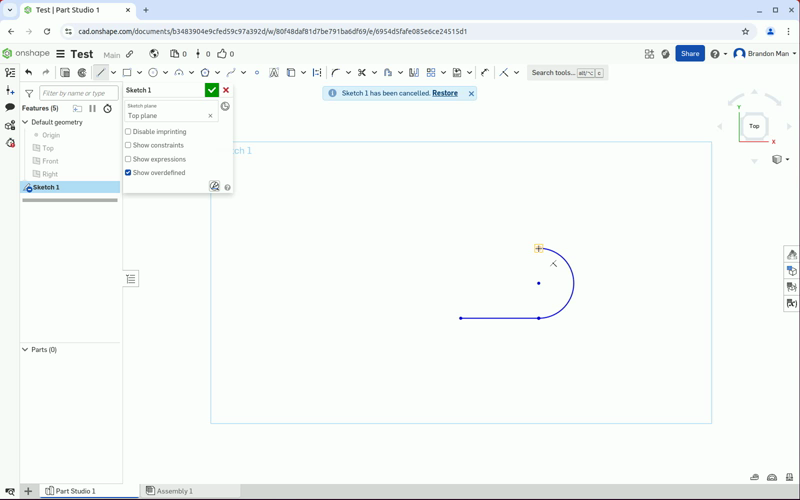
click(538, 248)
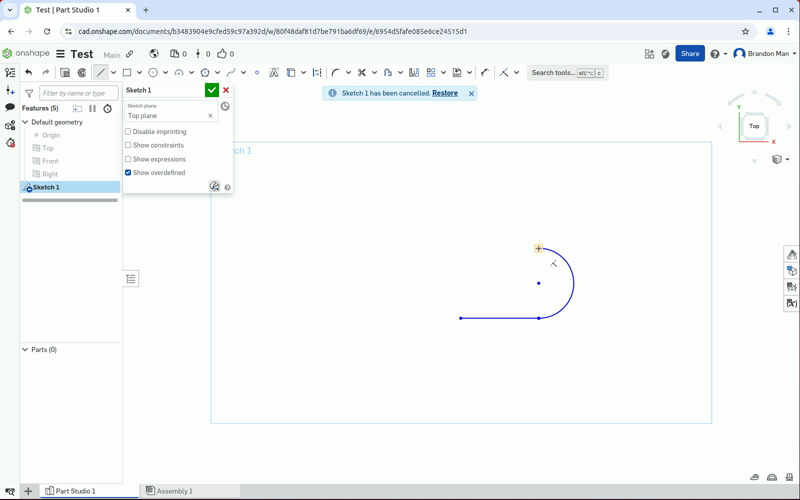
key_down(shift)
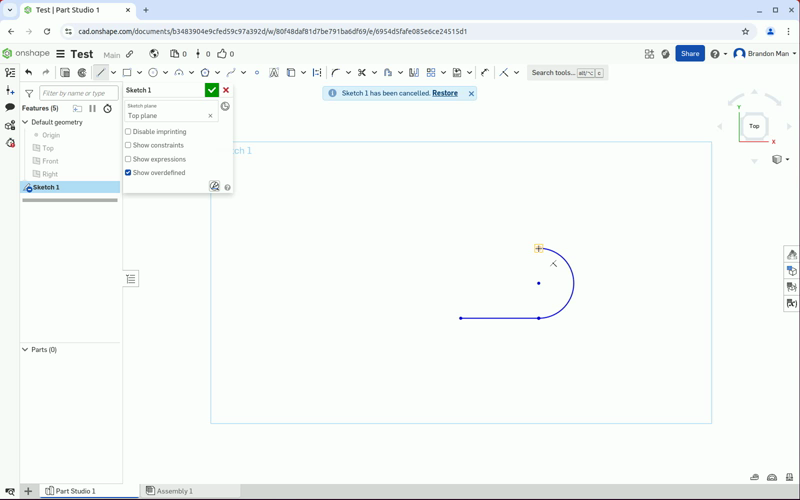
mouse_move(460, 248)
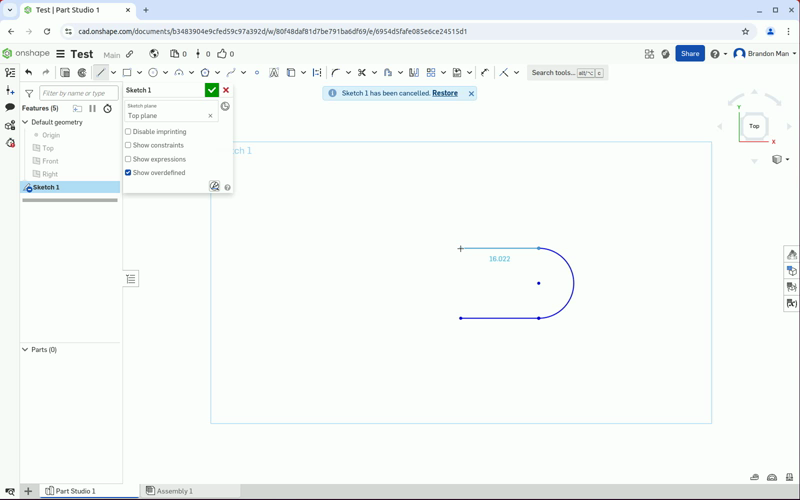
click(460, 248)
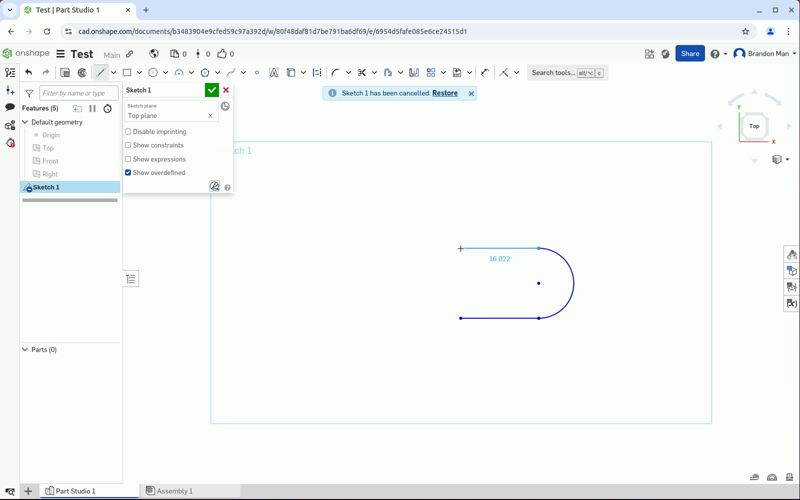
key_up(shift)
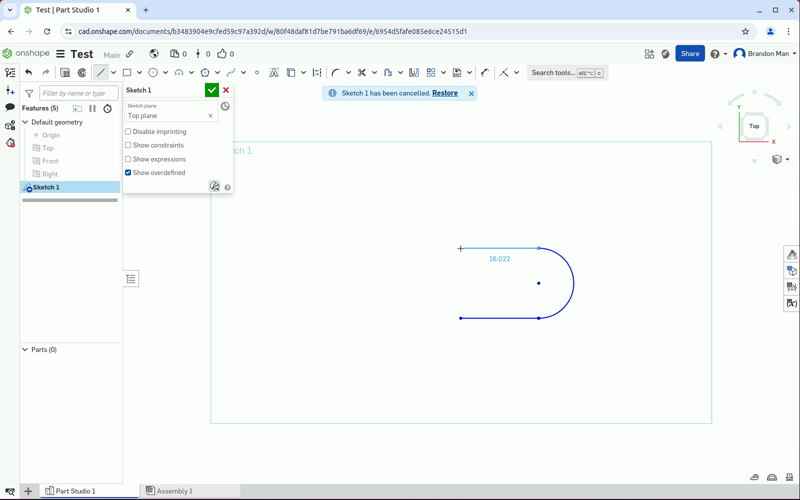
key(esc)
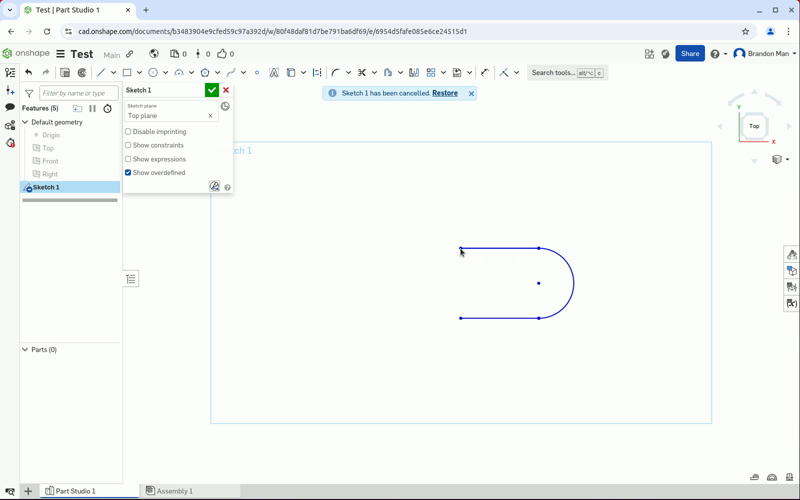
key(a)
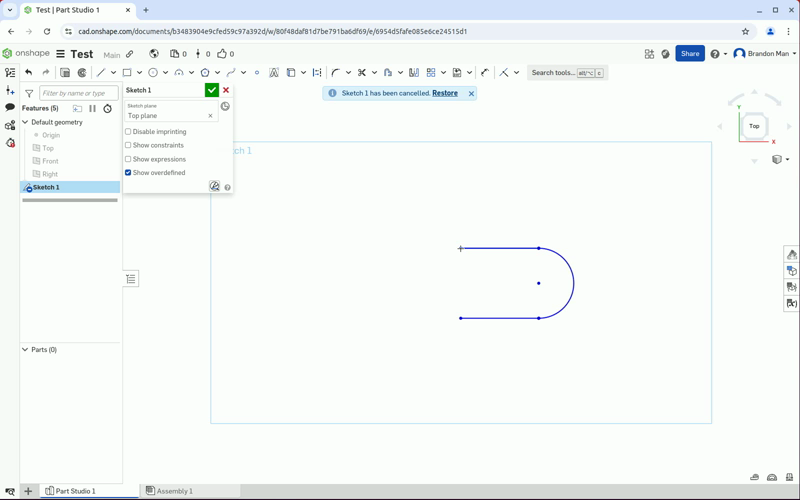
mouse_move(460, 248)
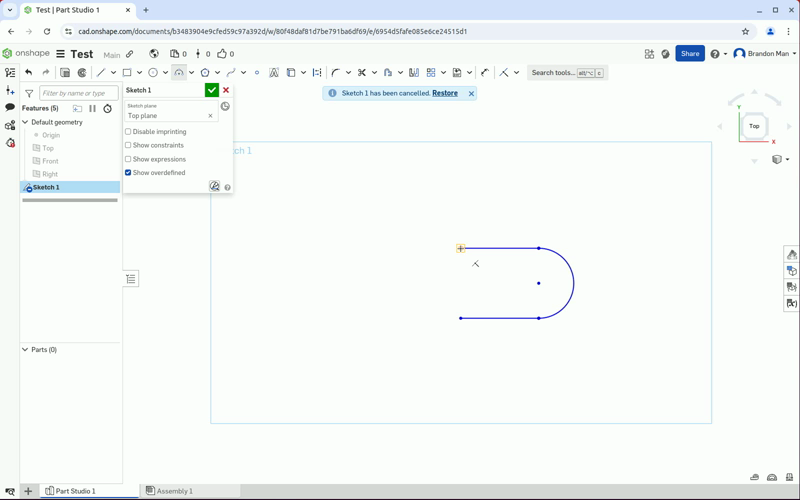
click(460, 248)
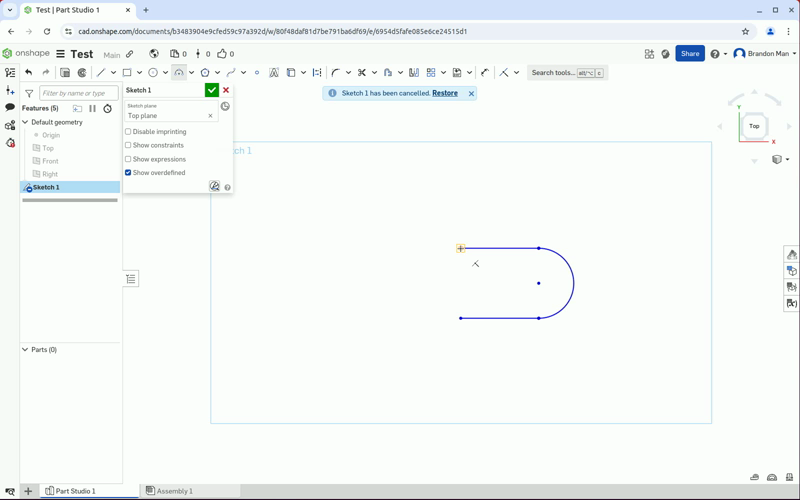
mouse_move(460, 318)
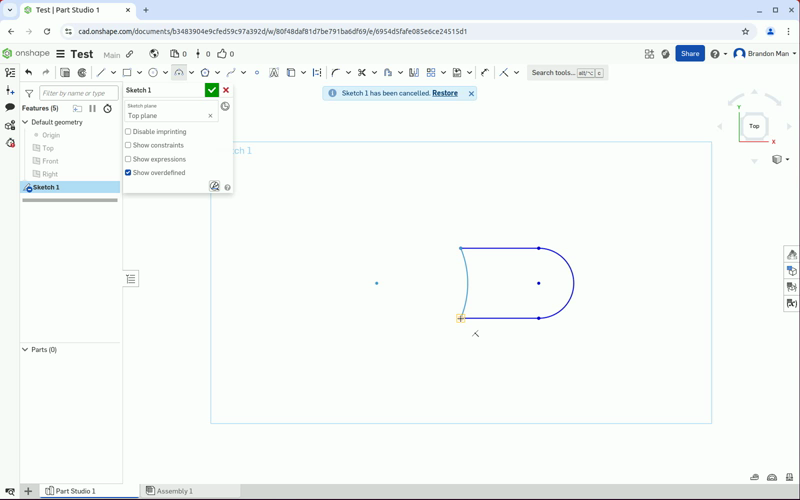
click(460, 318)
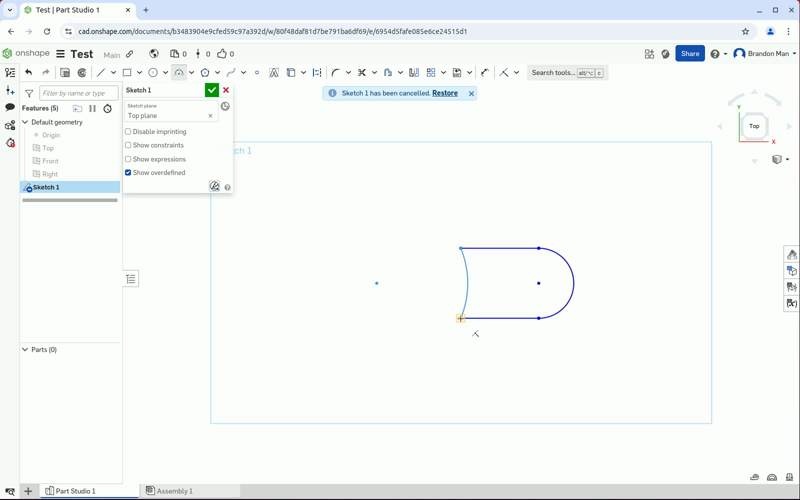
key_down(shift)
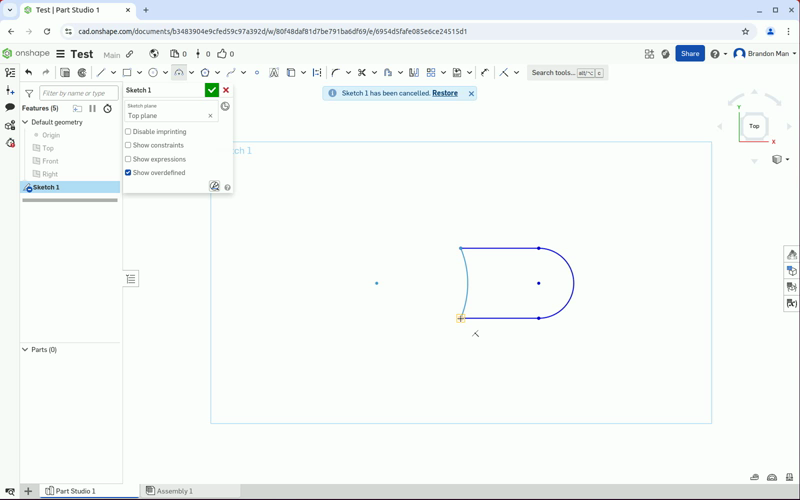
mouse_move(426, 283)
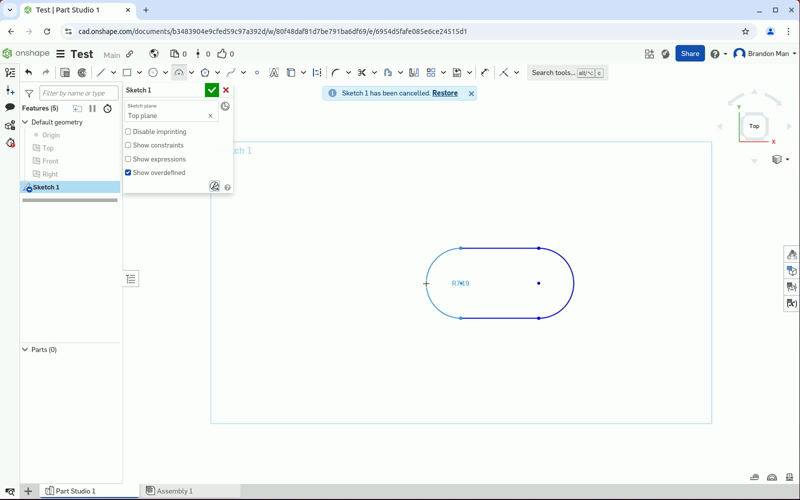
click(426, 283)
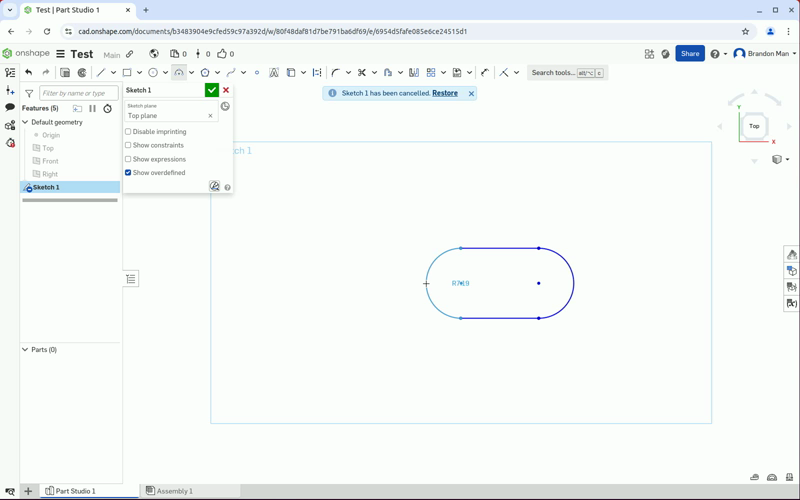
key_up(shift)
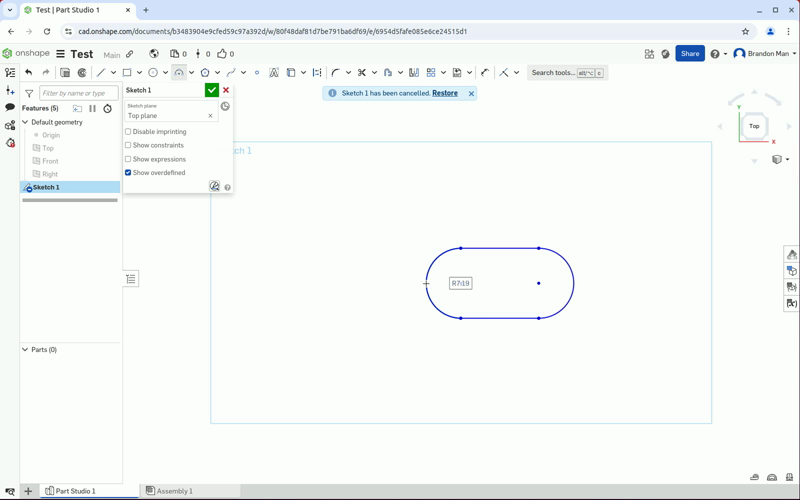
key(esc)
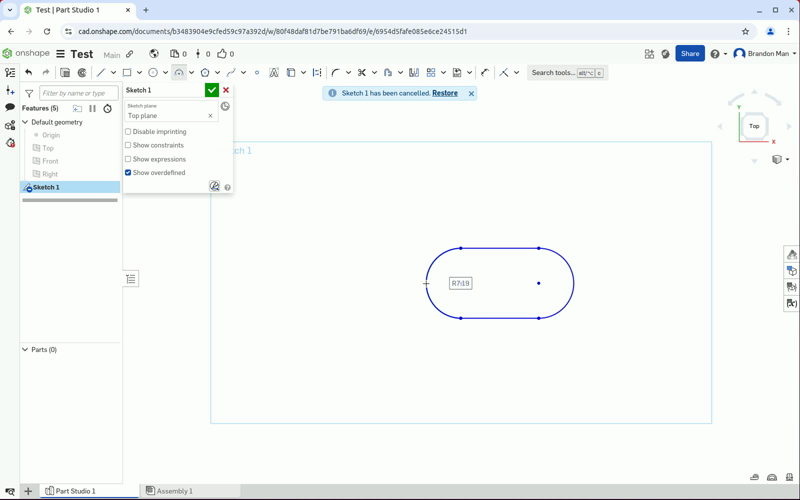
key(c)
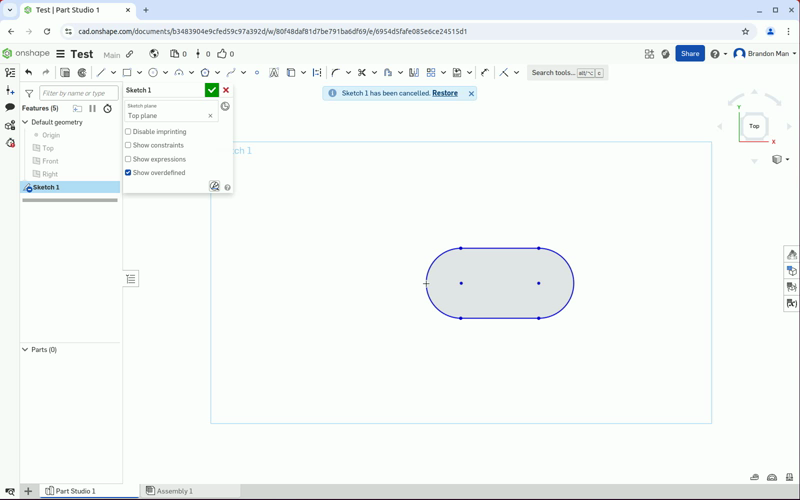
key_down(shift)
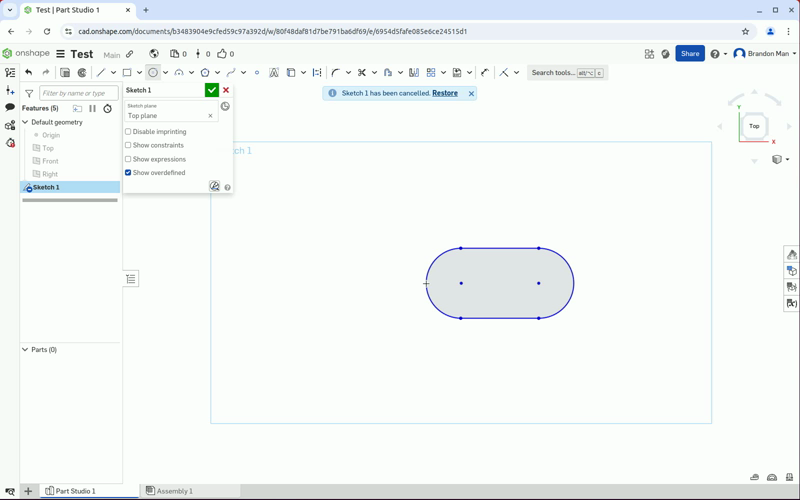
mouse_move(460, 283)
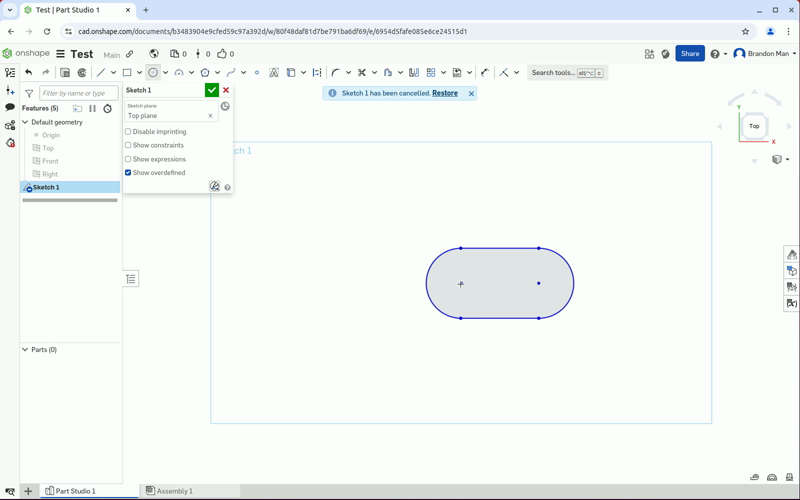
scroll(6)
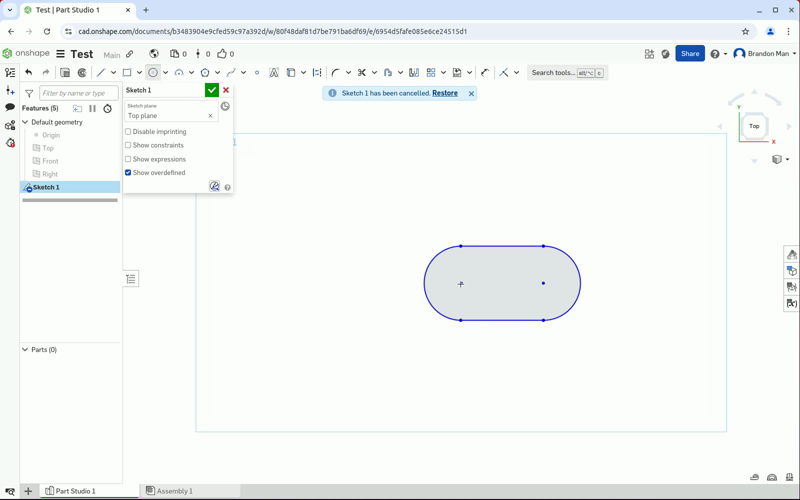
scroll(6)
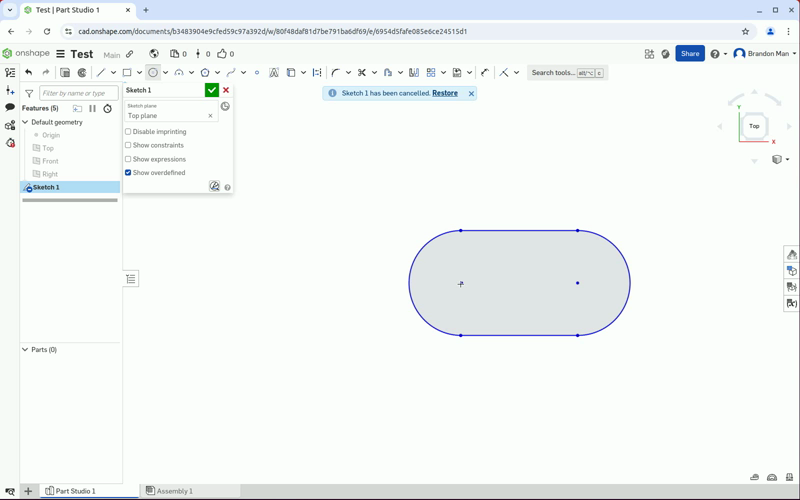
scroll(6)
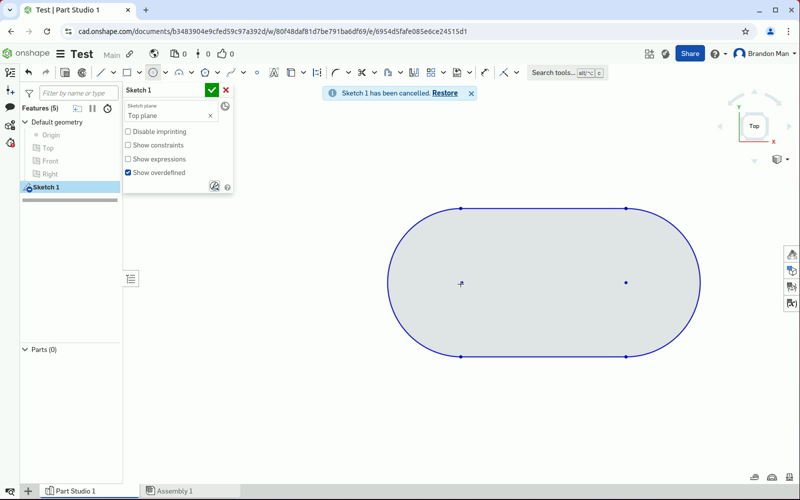
scroll(6)
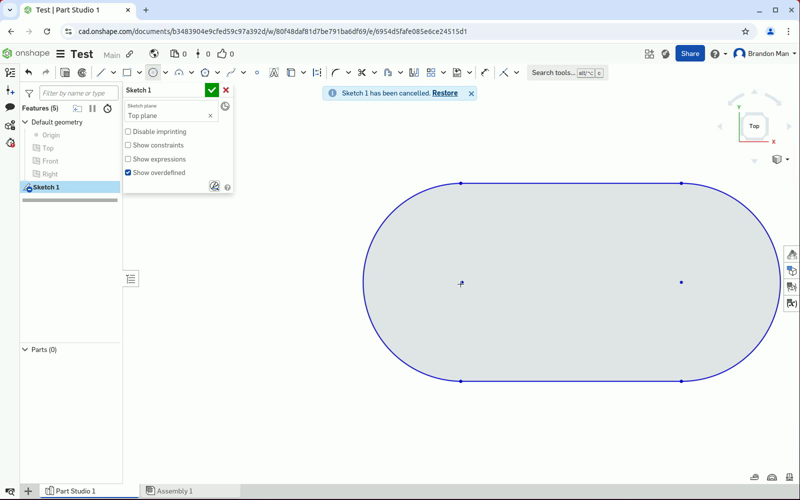
scroll(6)
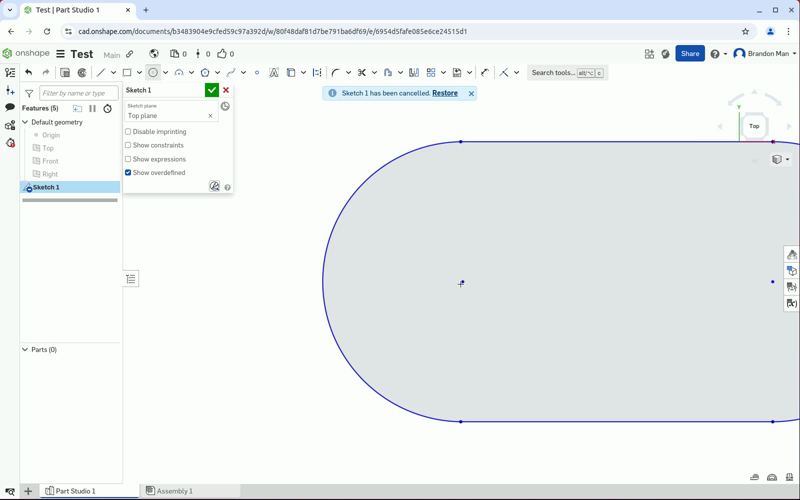
scroll(6)
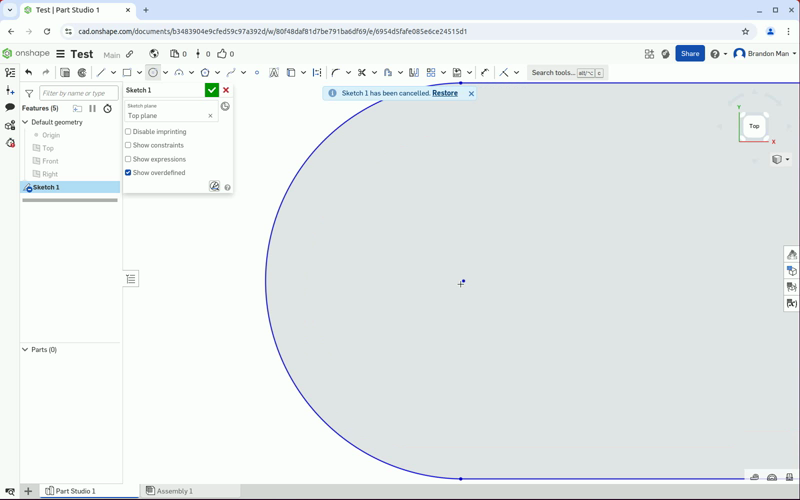
scroll(6)
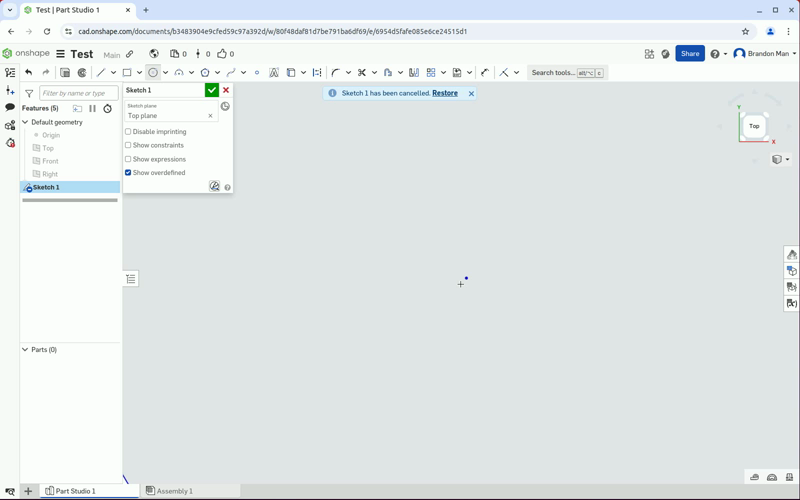
click(460, 283)
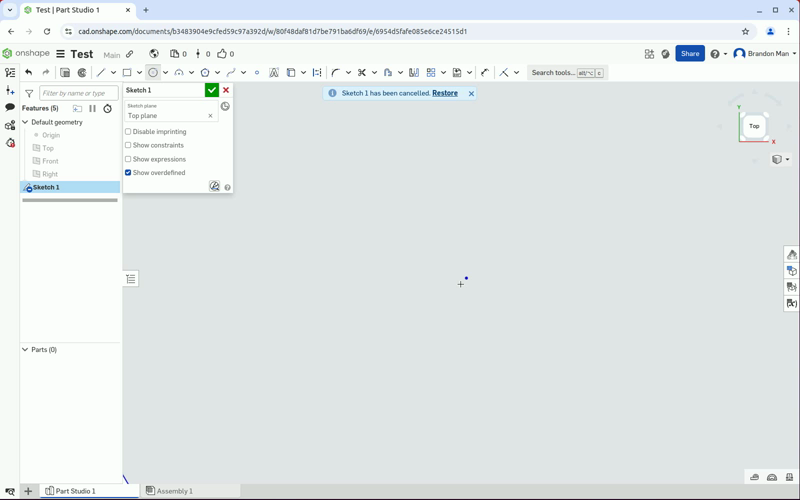
scroll(-6)
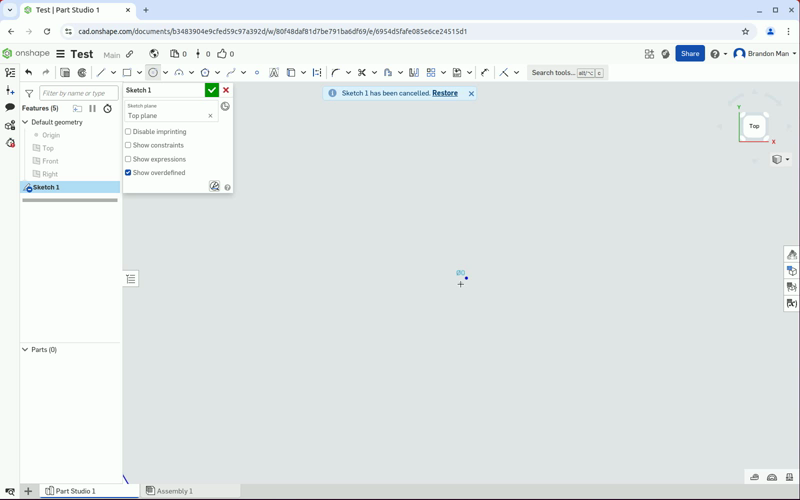
scroll(-6)
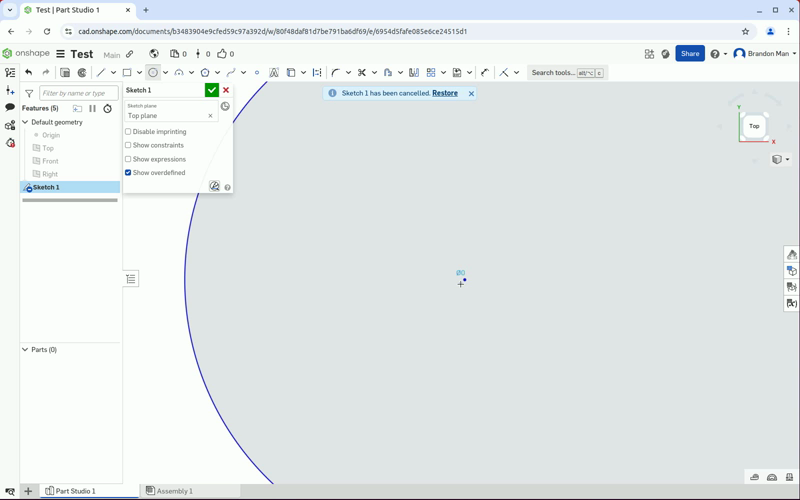
scroll(-6)
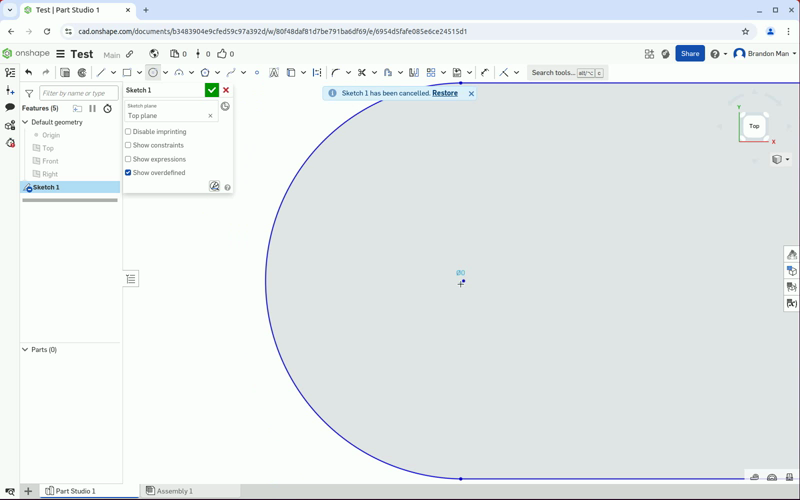
scroll(-6)
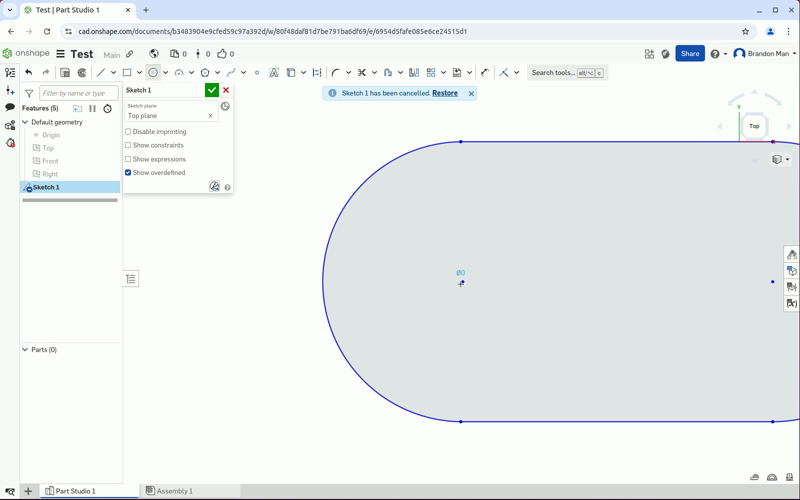
scroll(-6)
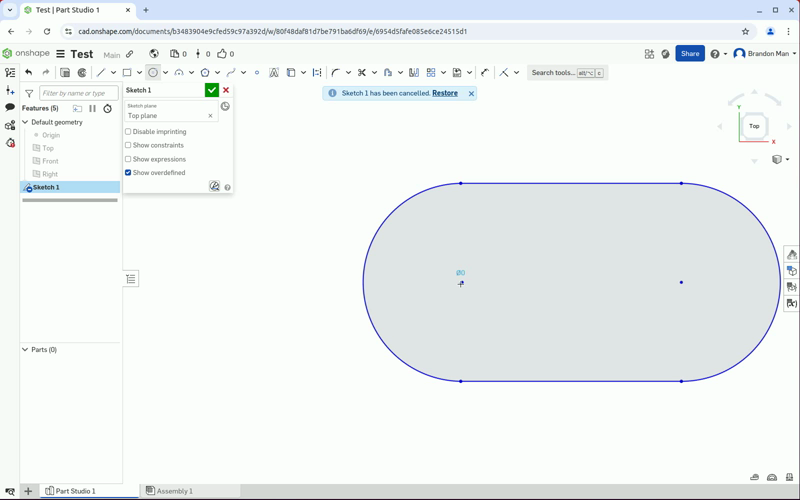
scroll(-6)
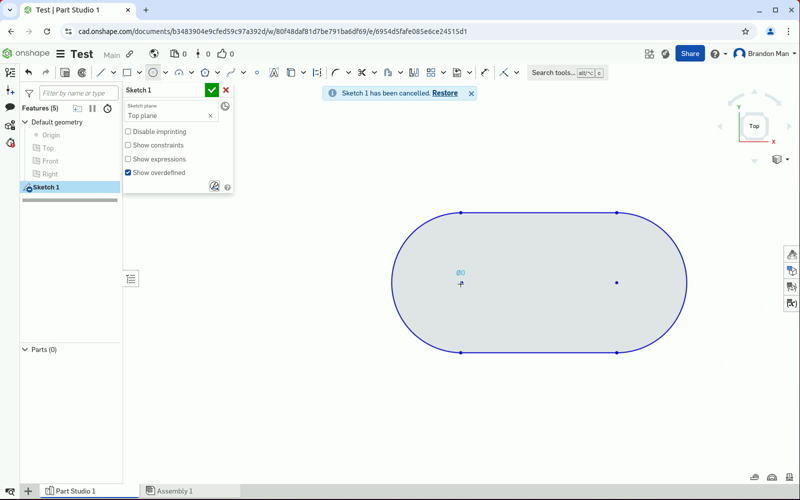
scroll(-6)
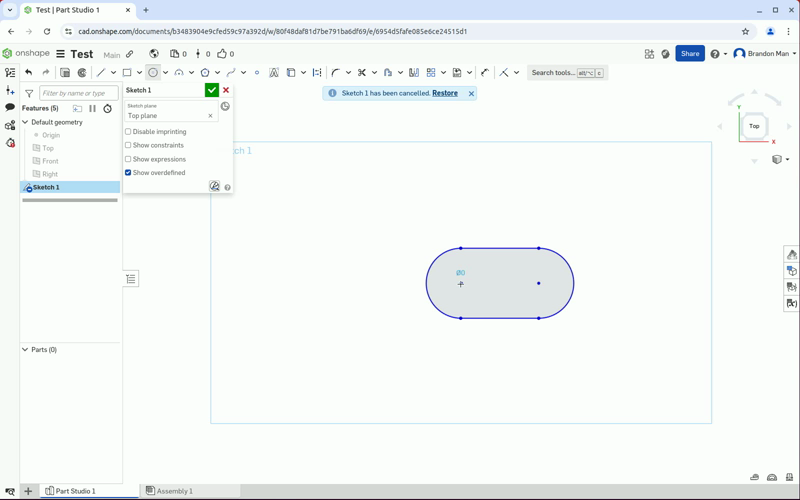
key_up(shift)
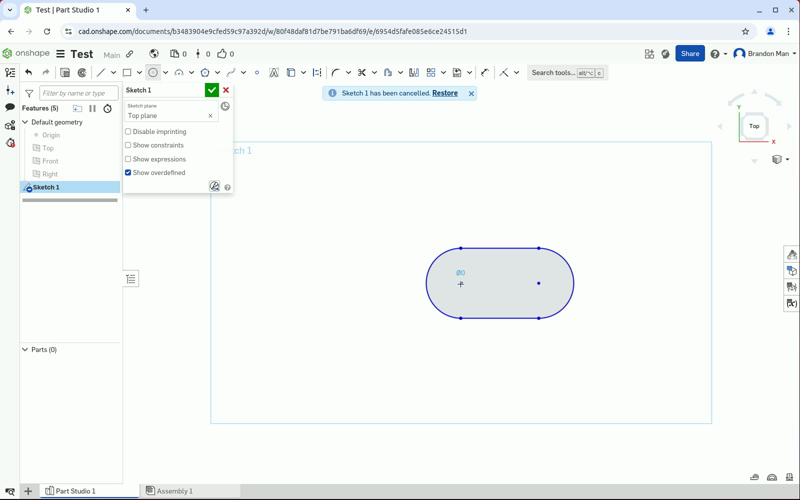
mouse_move(489, 283)
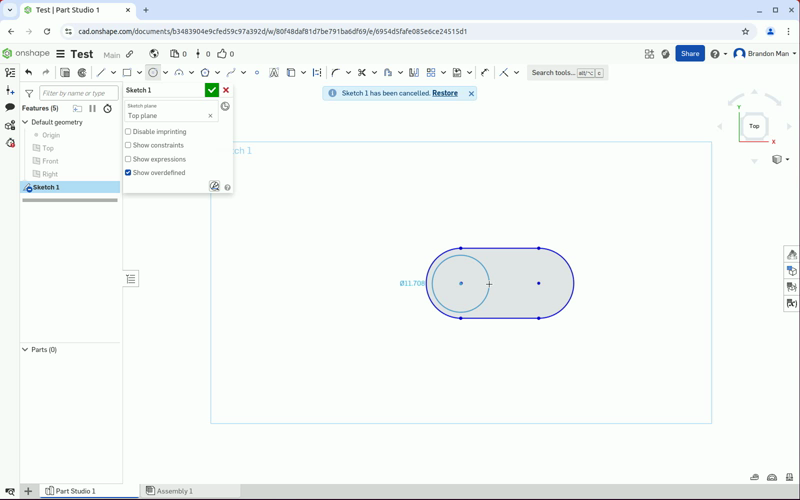
click(489, 283)
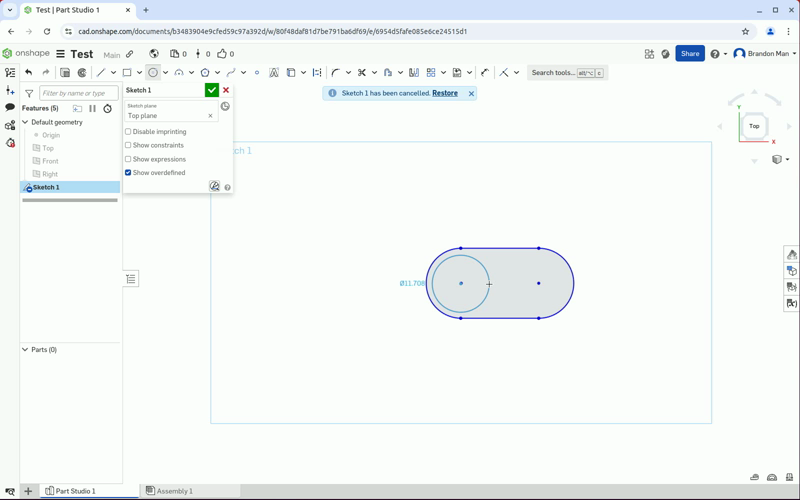
key(esc)
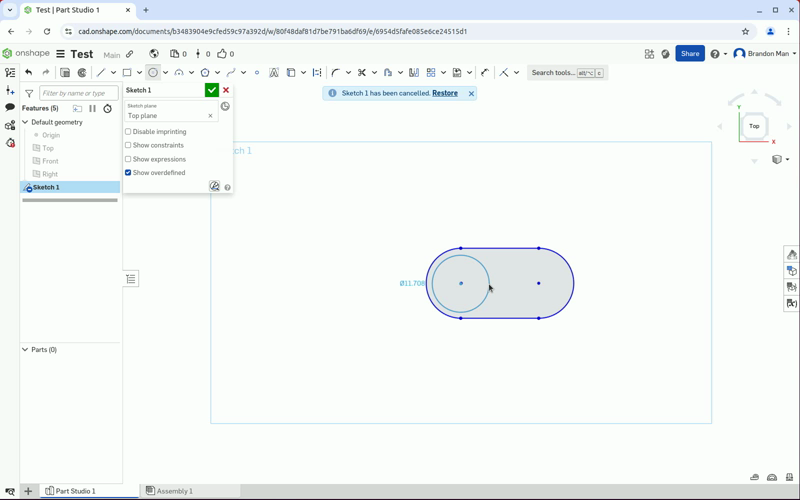
mouse_move(493, 309)
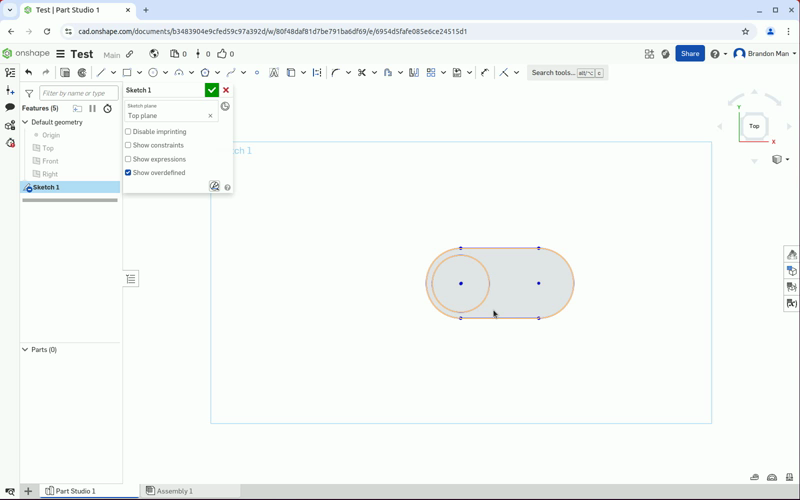
click(493, 309)
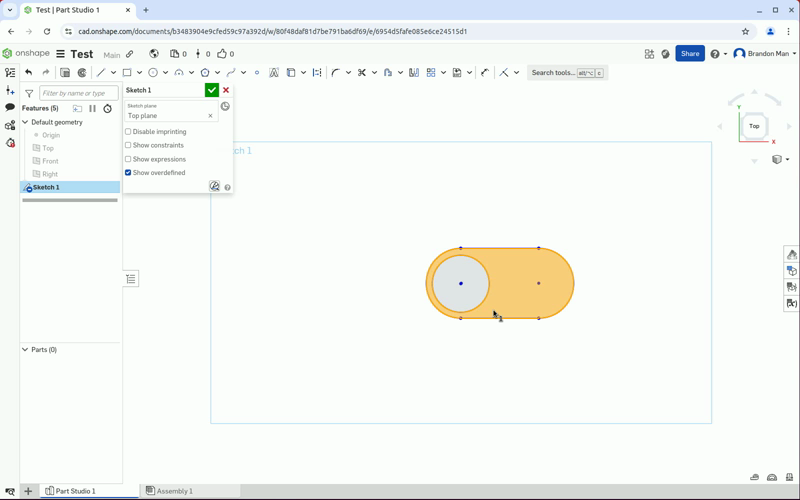
mouse_move(73, 352)
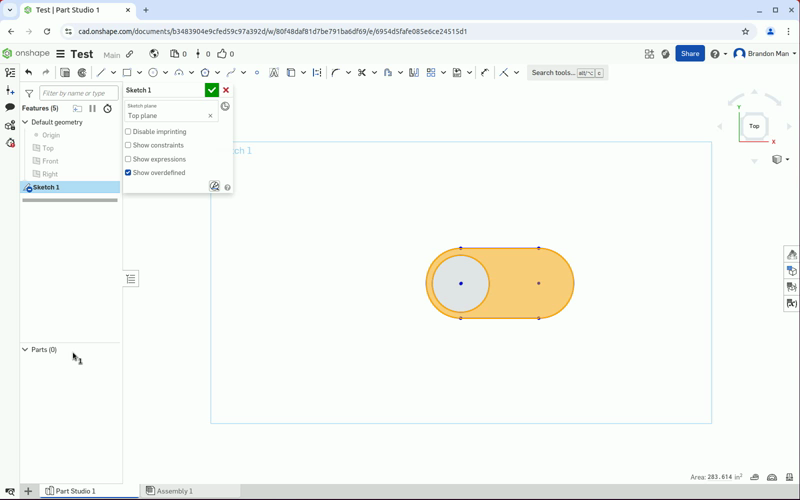
key(shift+y)
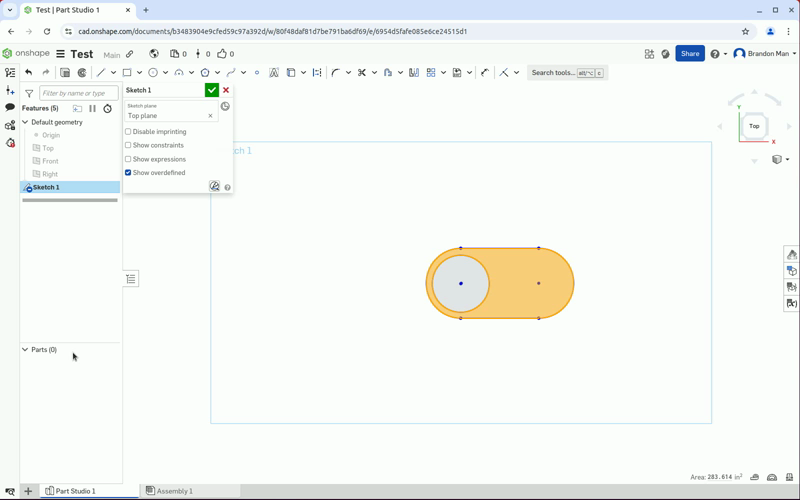
key(shift+e)
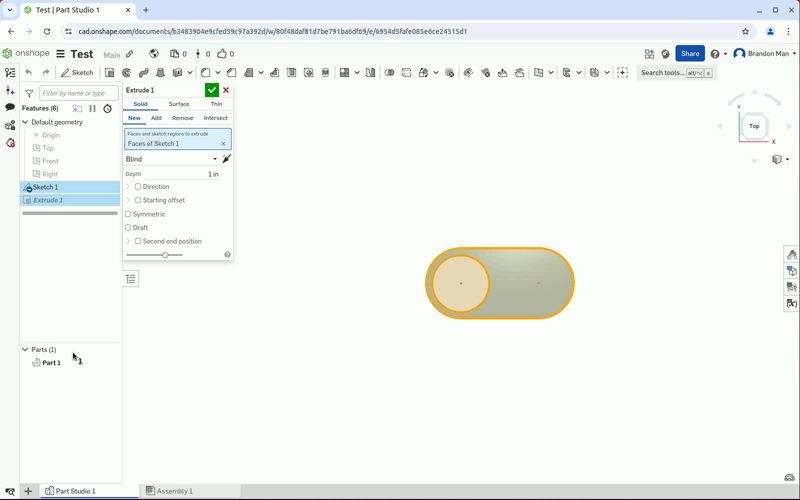
mouse_move(143, 106)
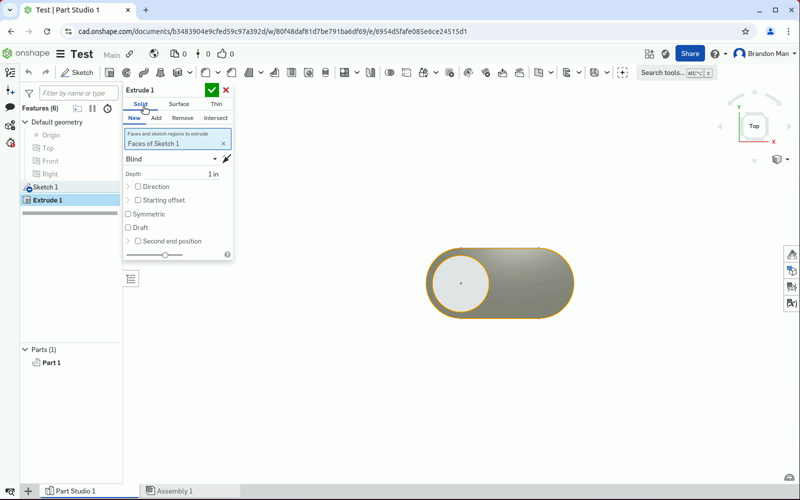
click(143, 106)
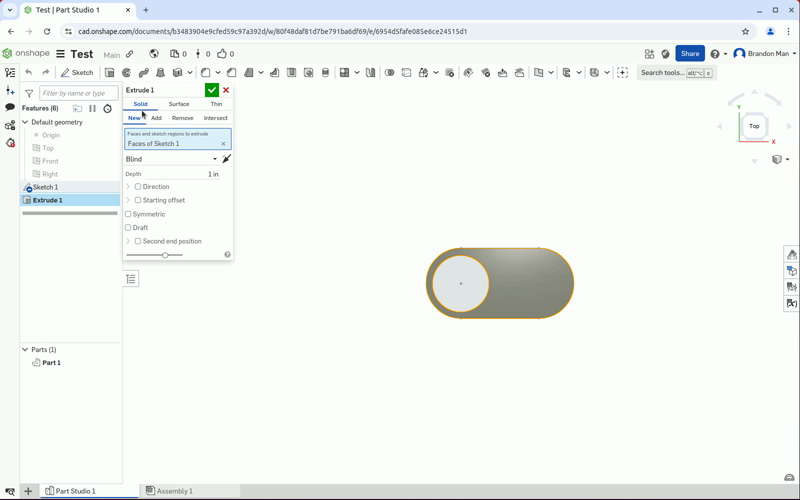
mouse_move(137, 120)
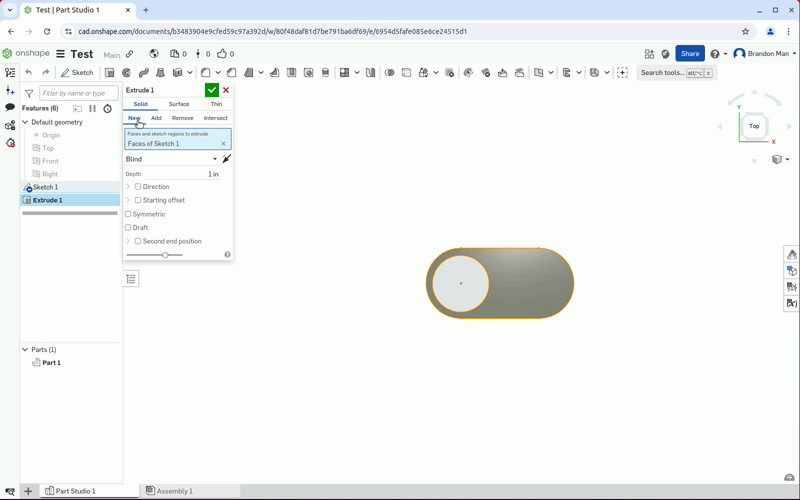
click(137, 120)
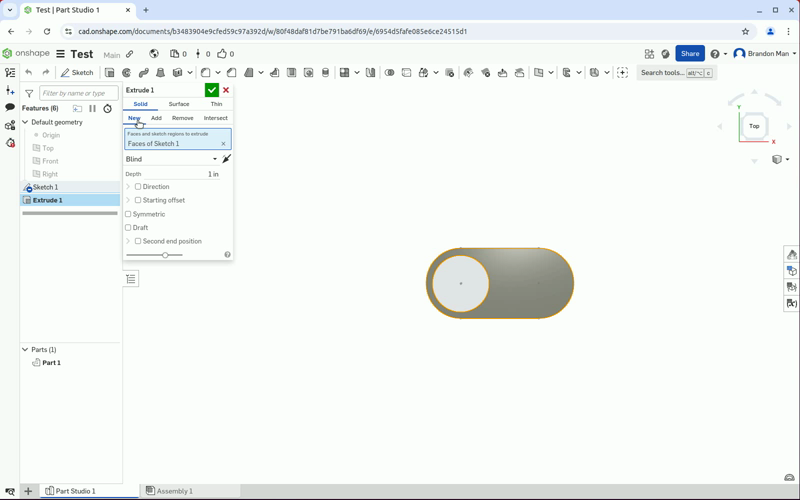
key(tab, 4)
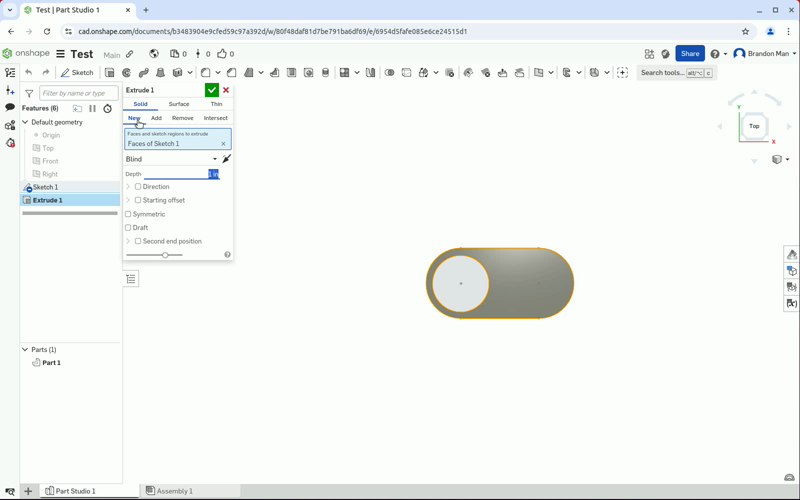
text(4.092)
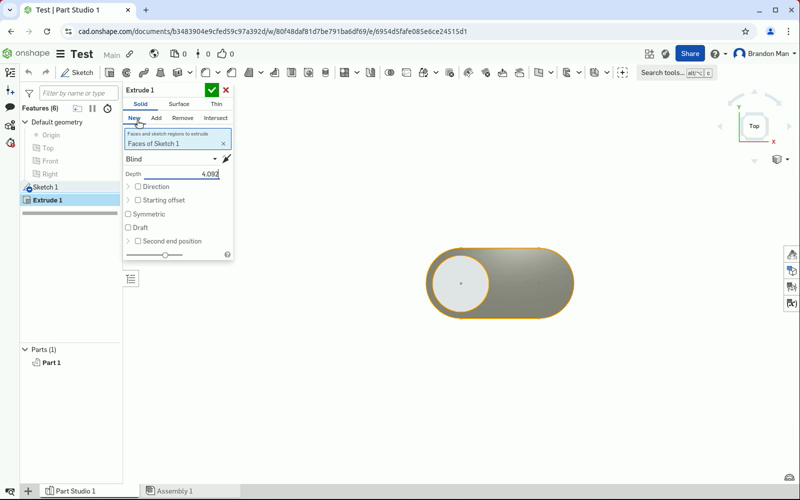
key(enter)
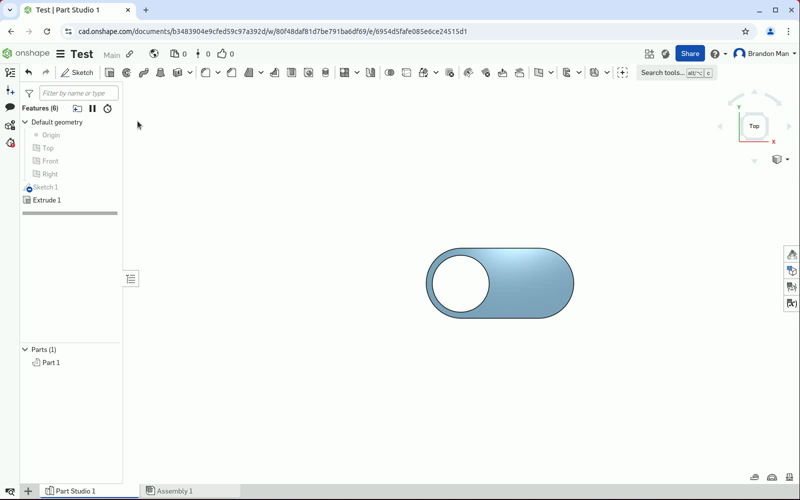
key(shift+h)
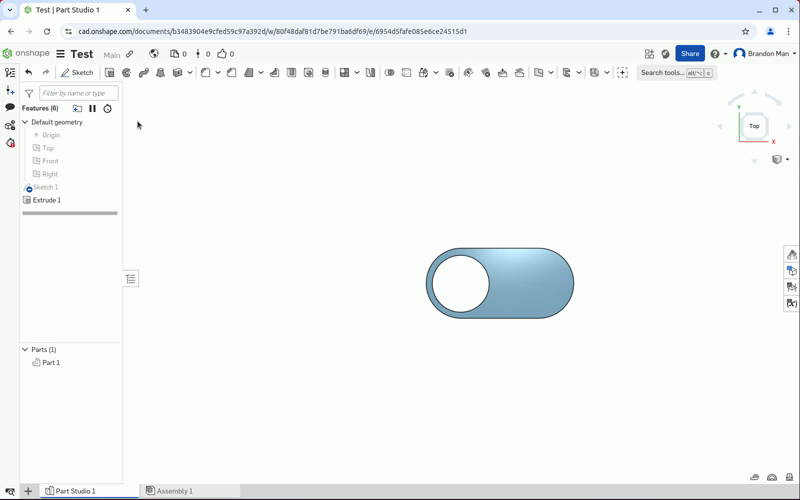
key(shift+h)
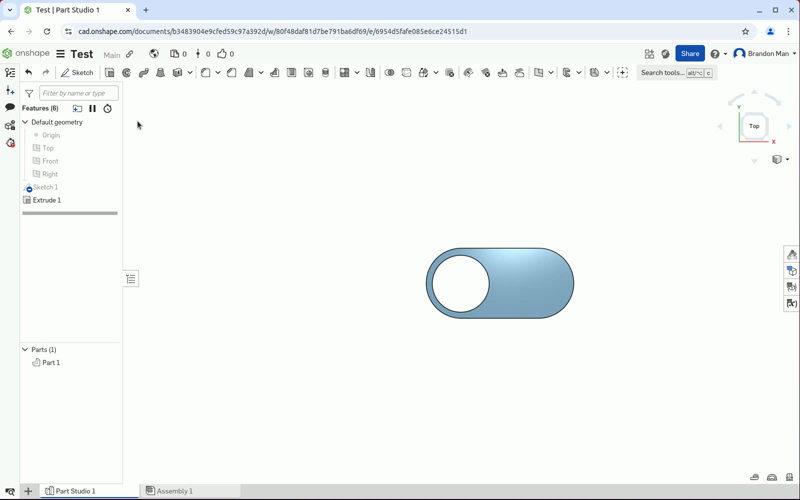
mouse_move(73, 189)
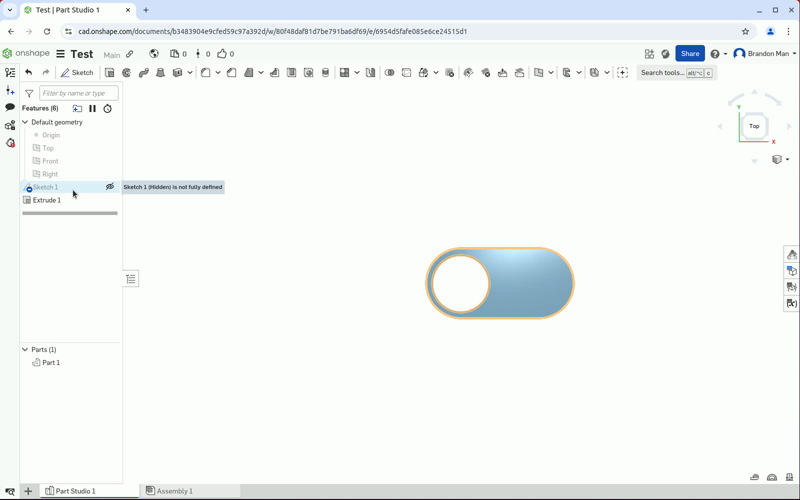
click(73, 189)
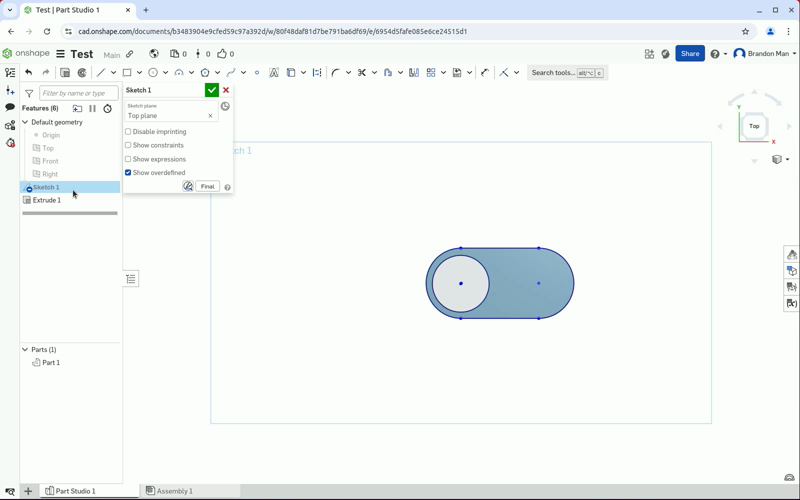
mouse_move(229, 92)
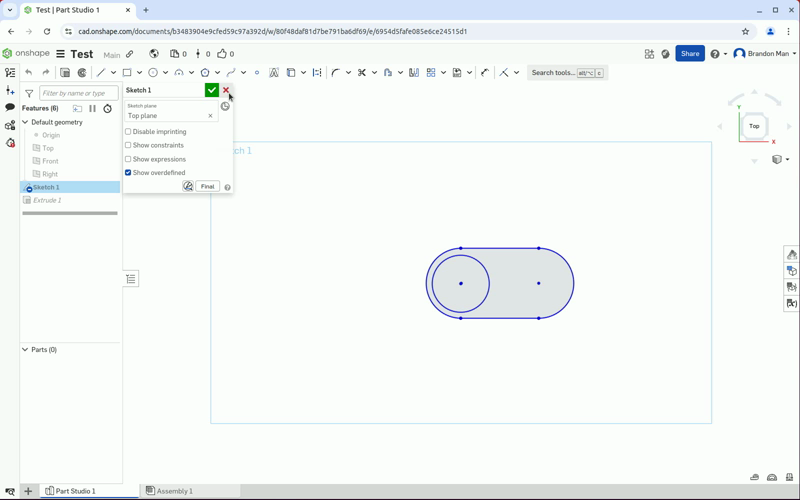
click(229, 92)
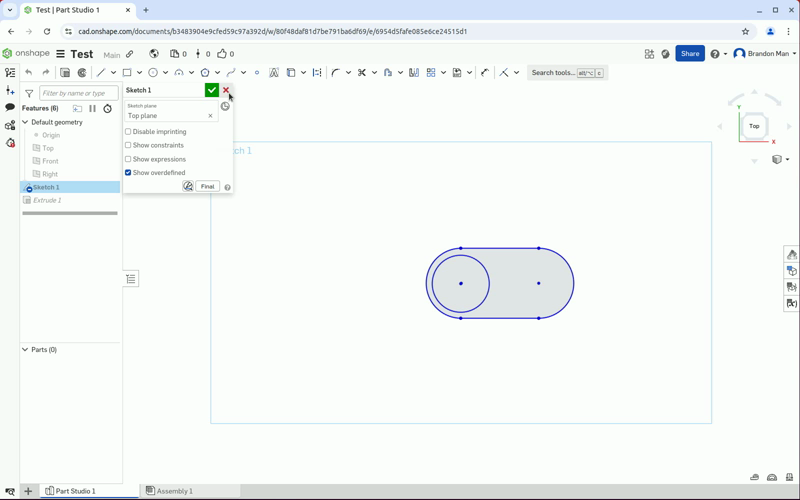
key(shift+s)
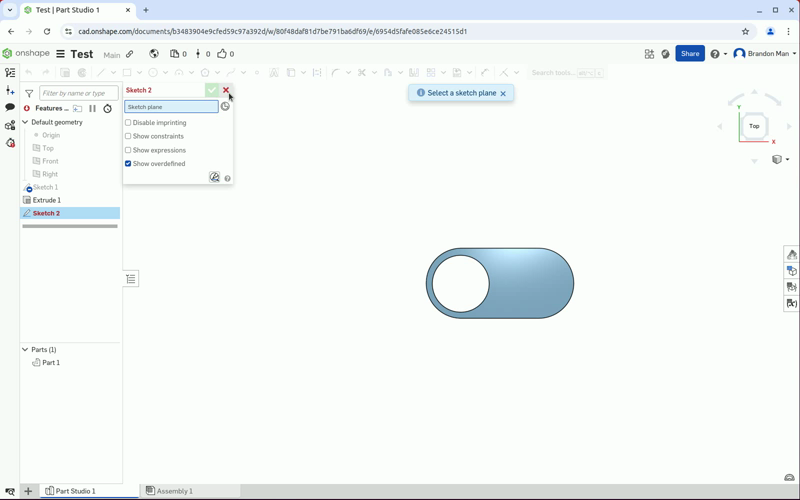
mouse_move(73, 150)
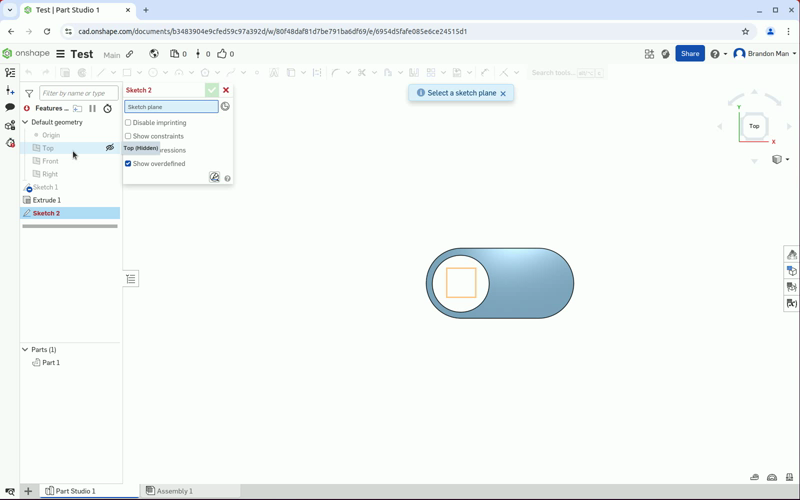
click(73, 150)
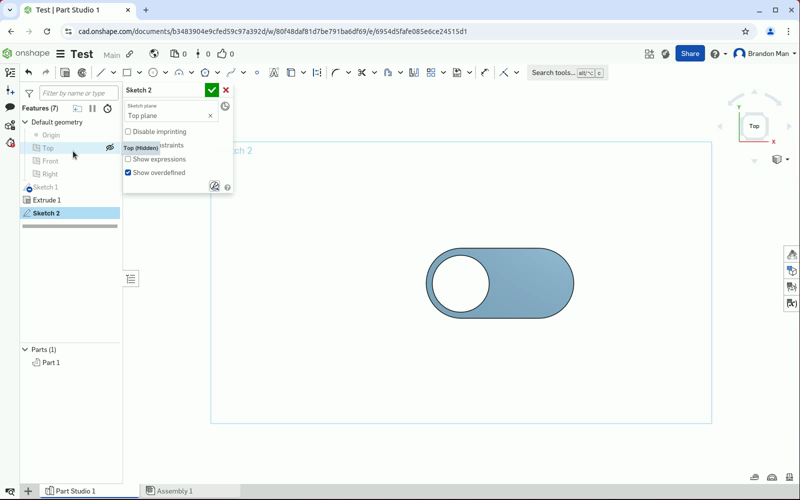
mouse_move(73, 352)
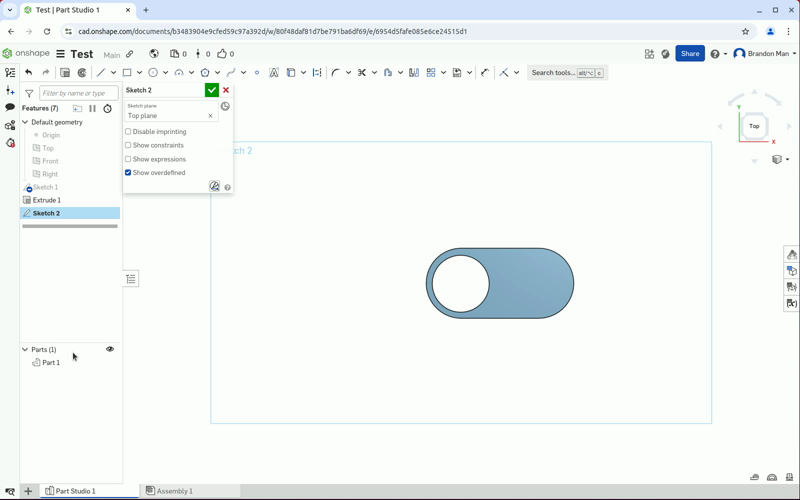
key(y)
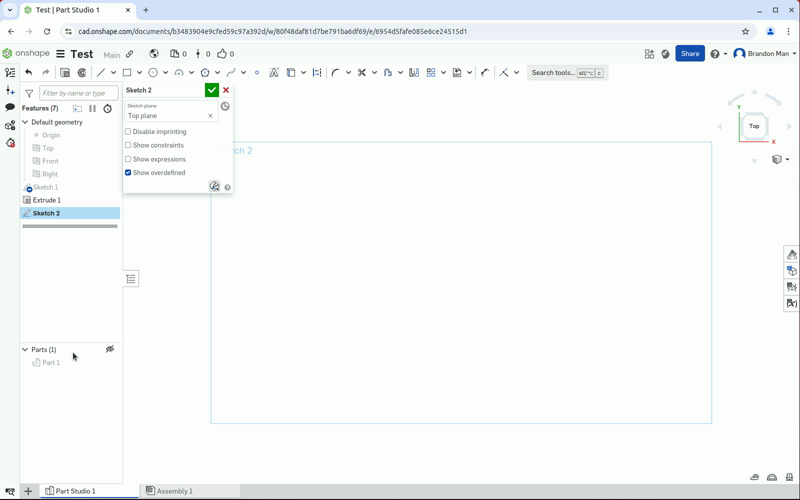
key(c)
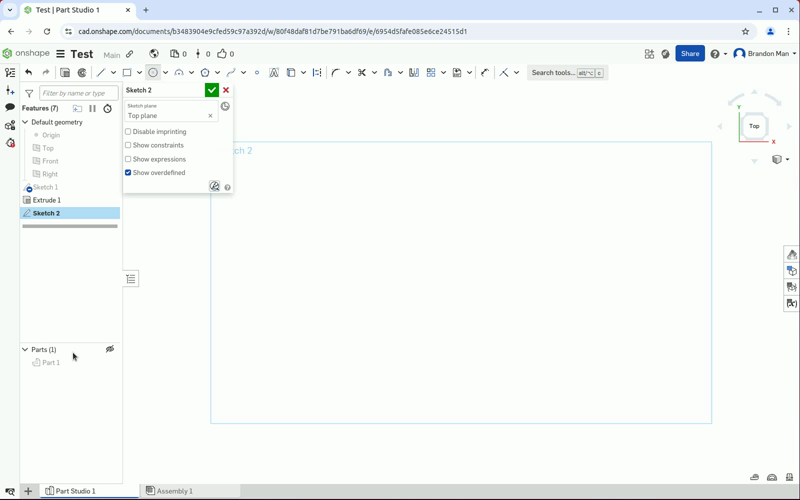
key_down(shift)
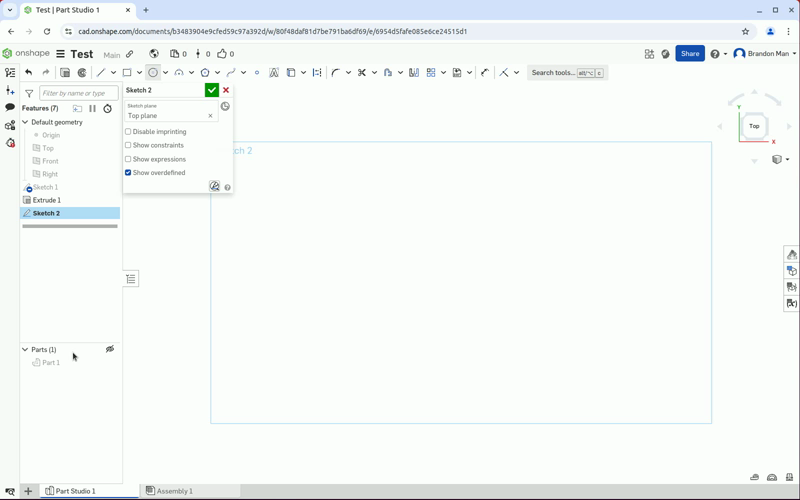
mouse_move(461, 282)
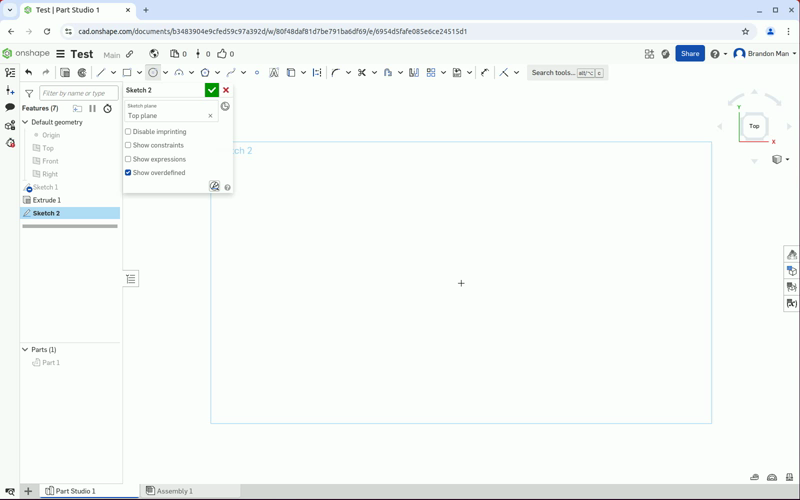
click(461, 282)
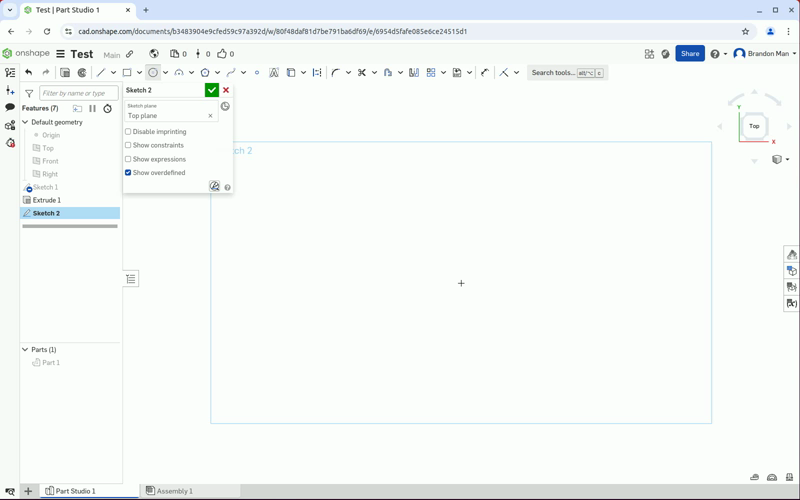
key_up(shift)
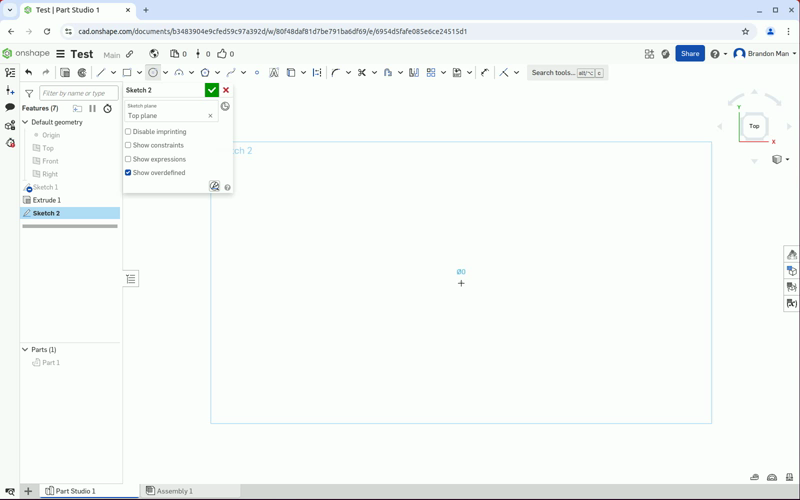
mouse_move(490, 282)
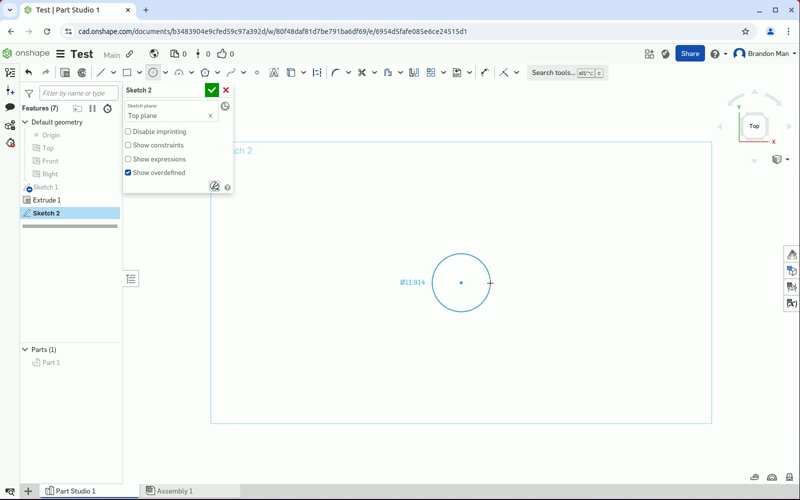
click(490, 282)
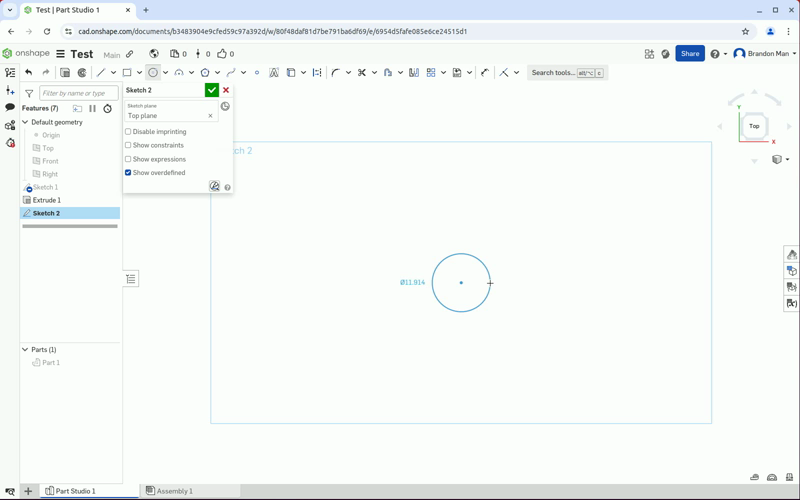
key(esc)
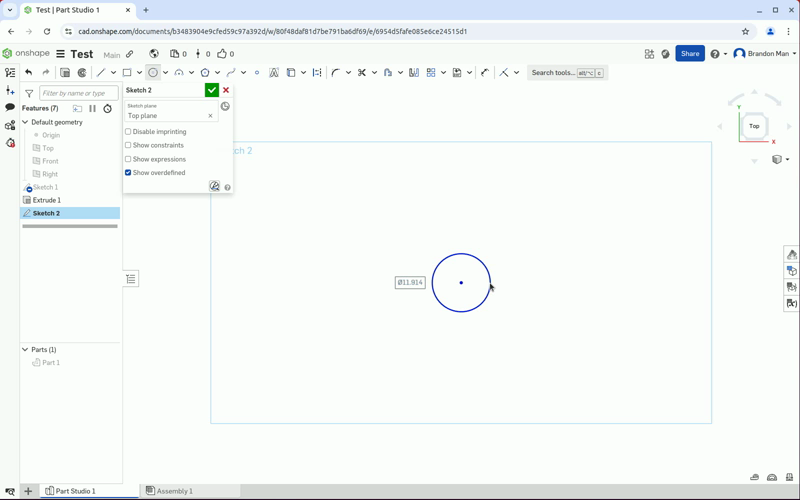
key(c)
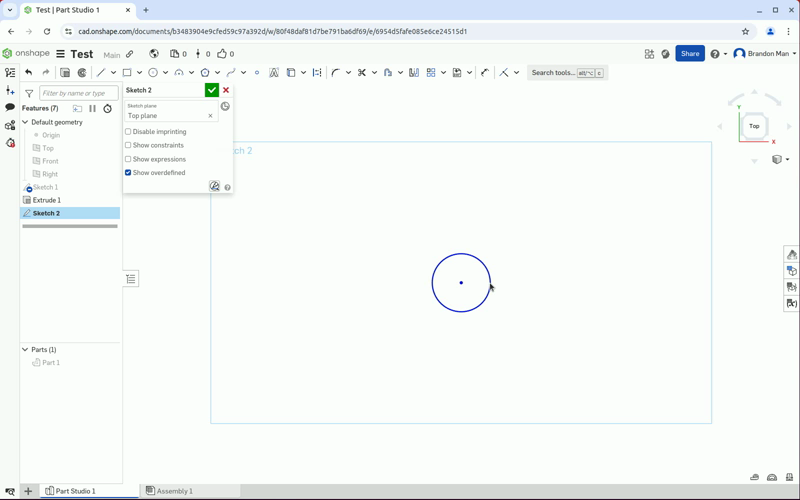
key_down(shift)
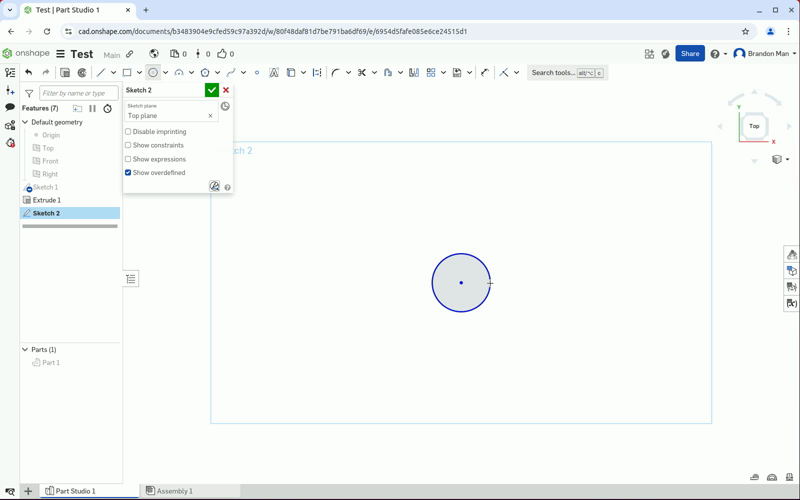
mouse_move(461, 282)
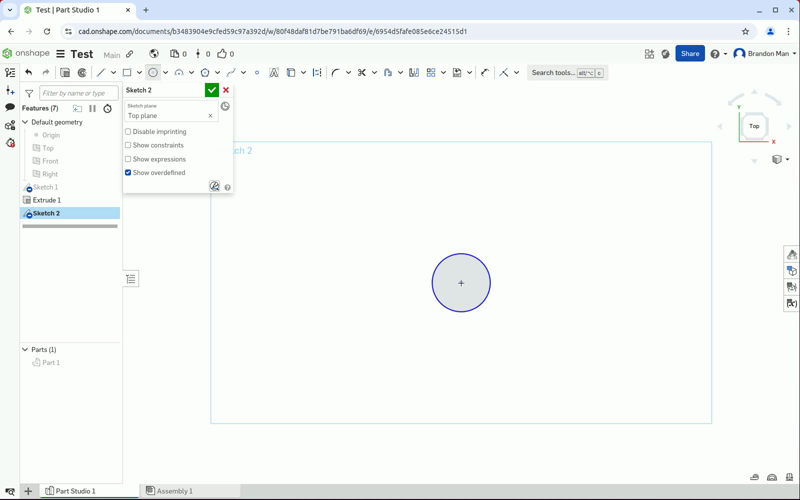
click(461, 282)
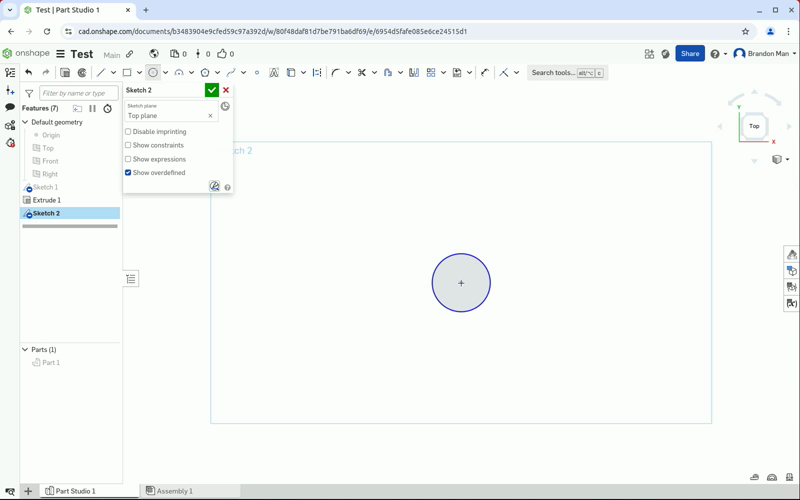
key_up(shift)
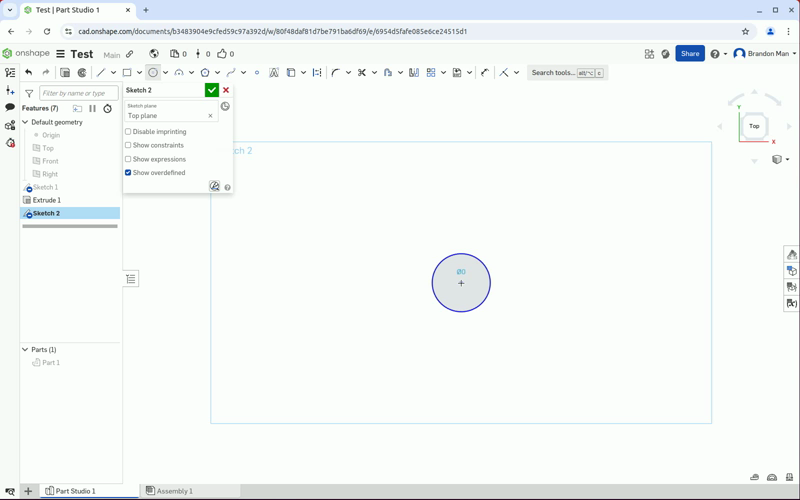
mouse_move(487, 282)
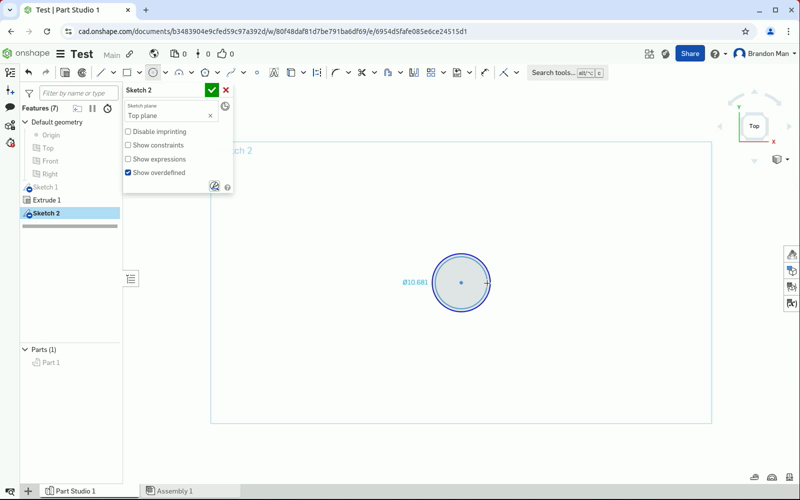
scroll(6)
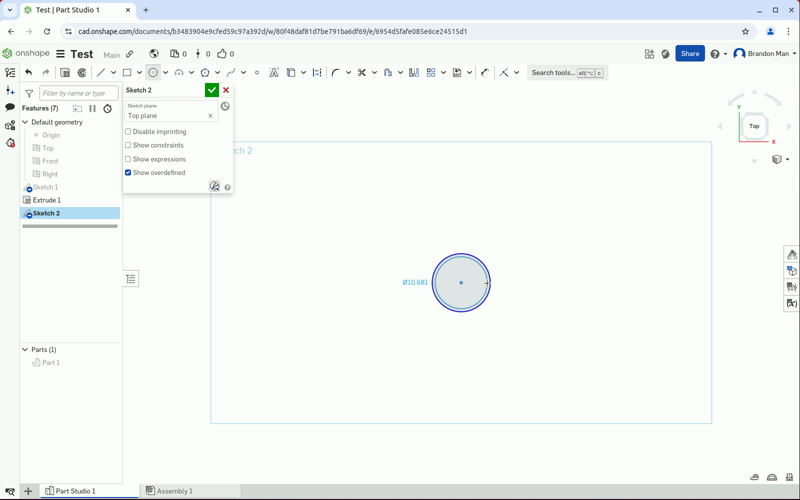
scroll(6)
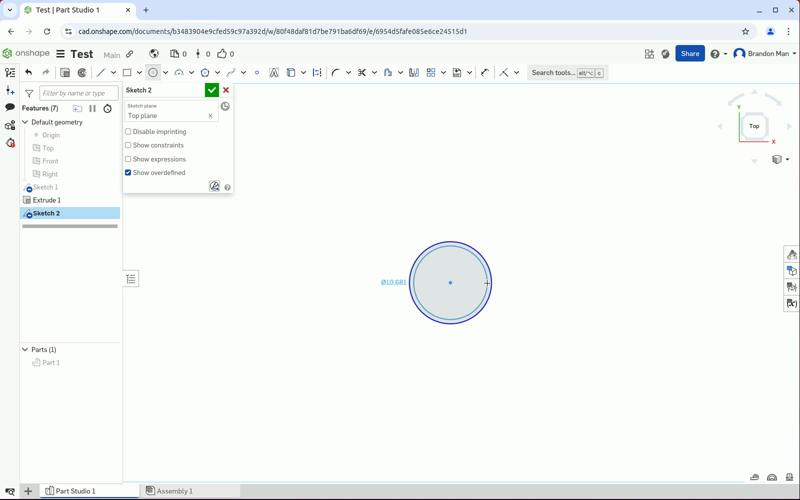
scroll(6)
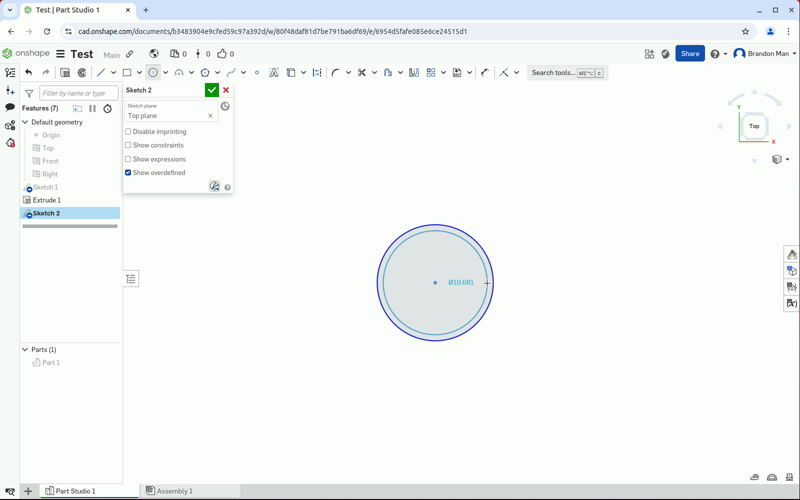
scroll(6)
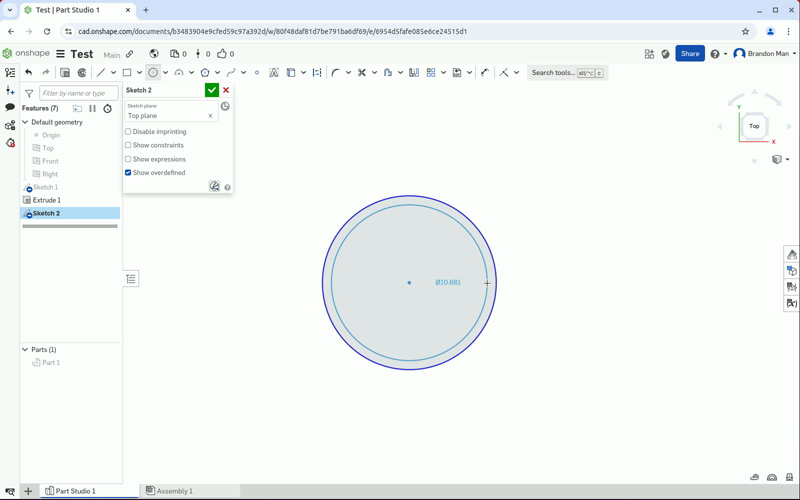
scroll(6)
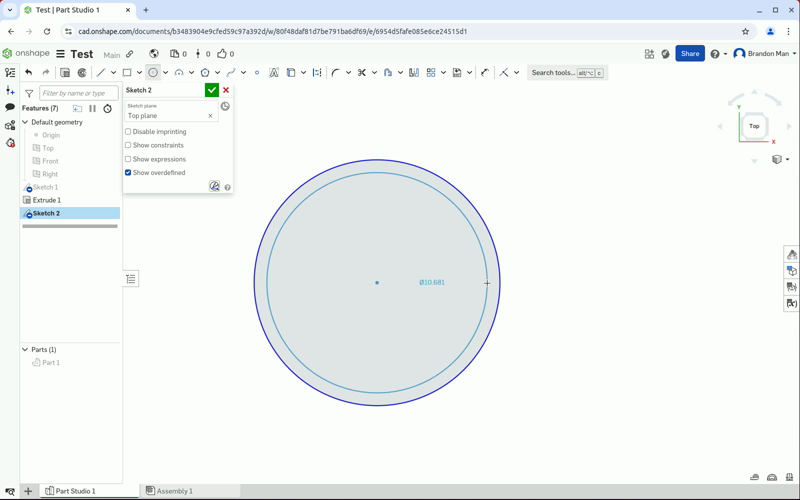
scroll(6)
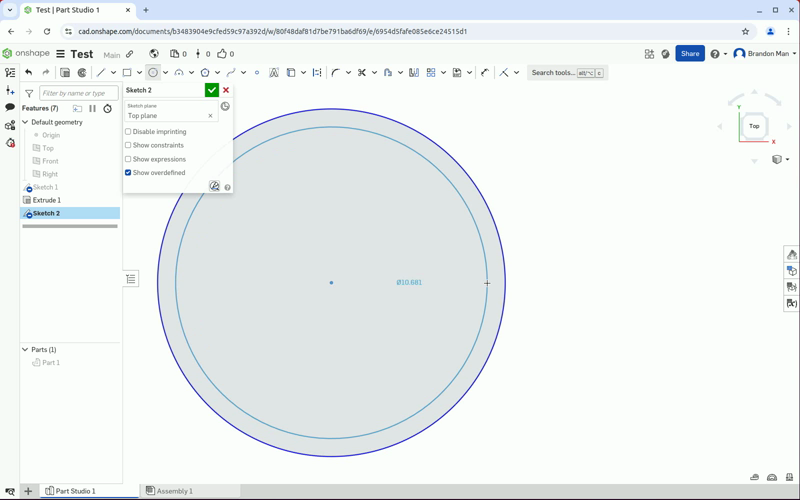
scroll(6)
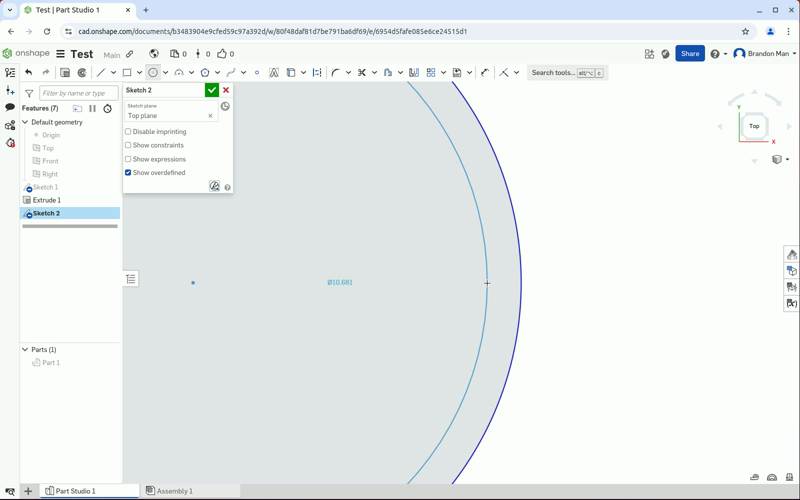
click(487, 282)
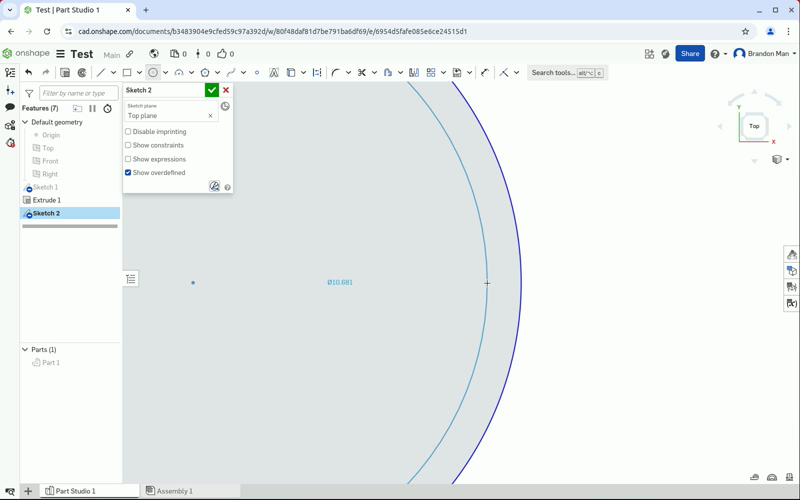
scroll(-6)
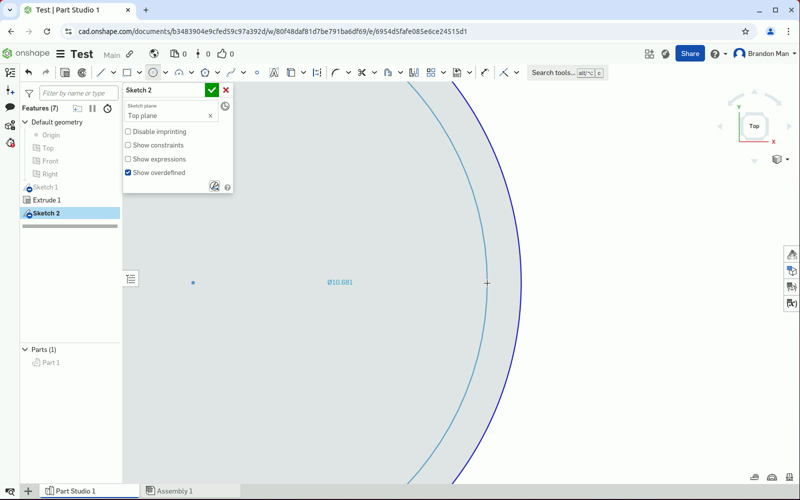
scroll(-6)
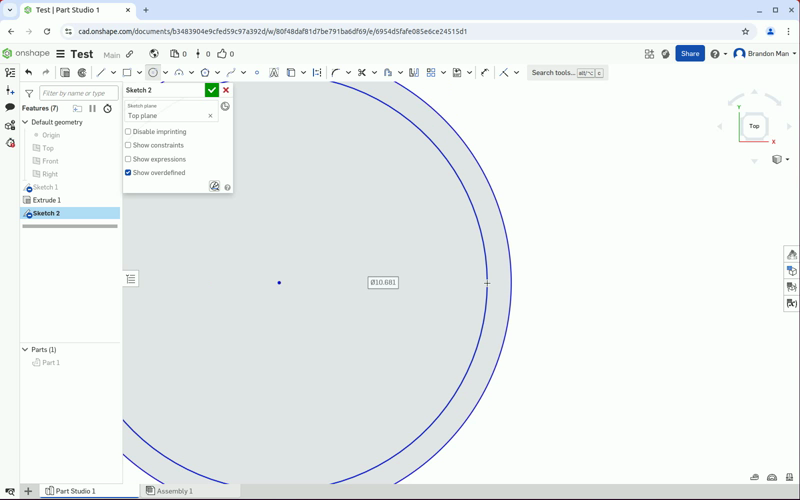
scroll(-6)
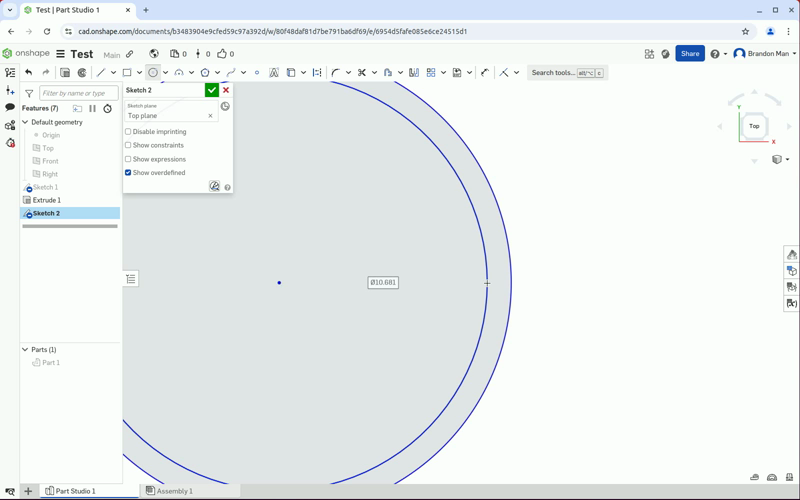
scroll(-6)
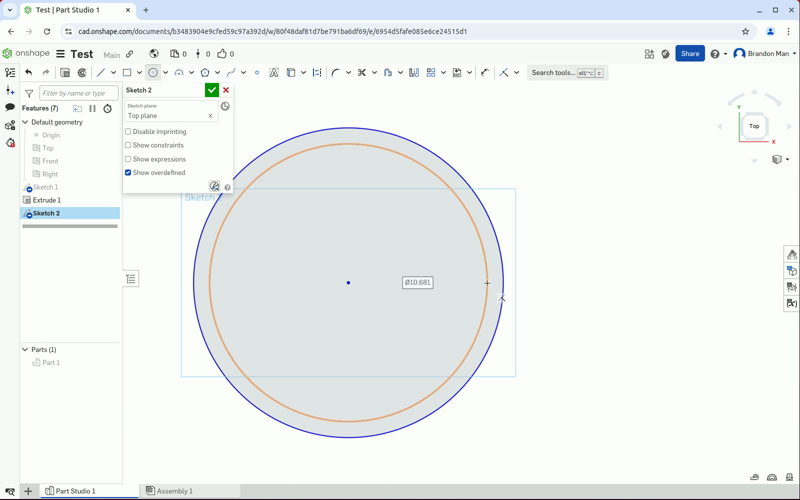
scroll(-6)
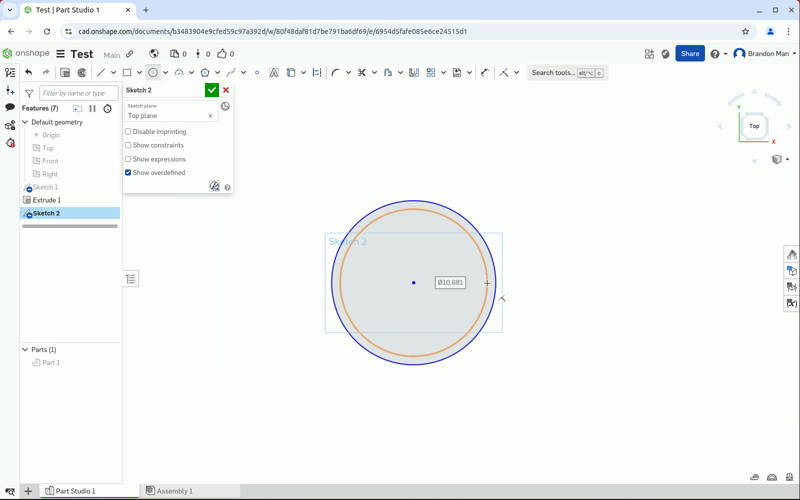
scroll(-6)
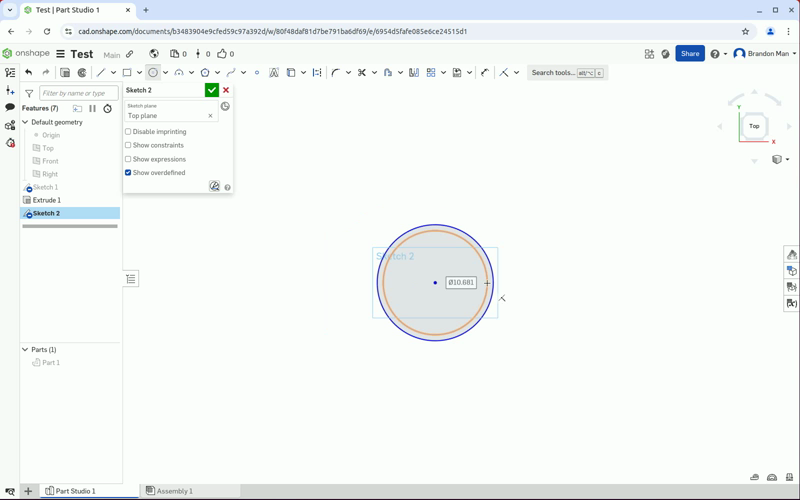
scroll(-6)
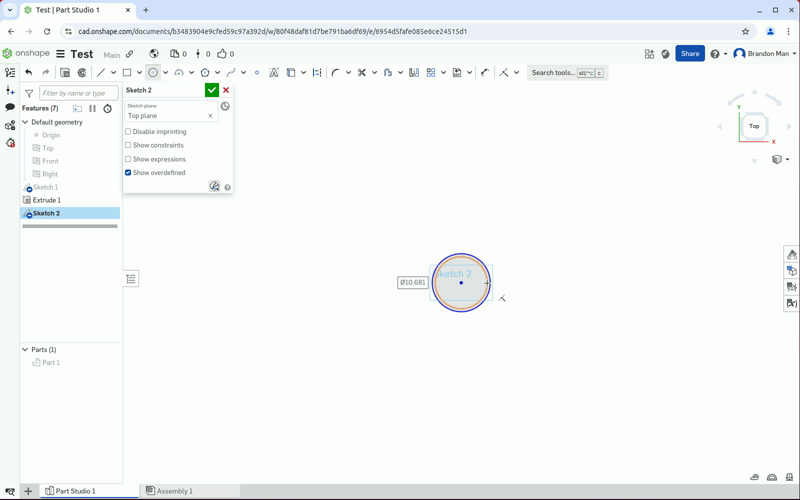
key(esc)
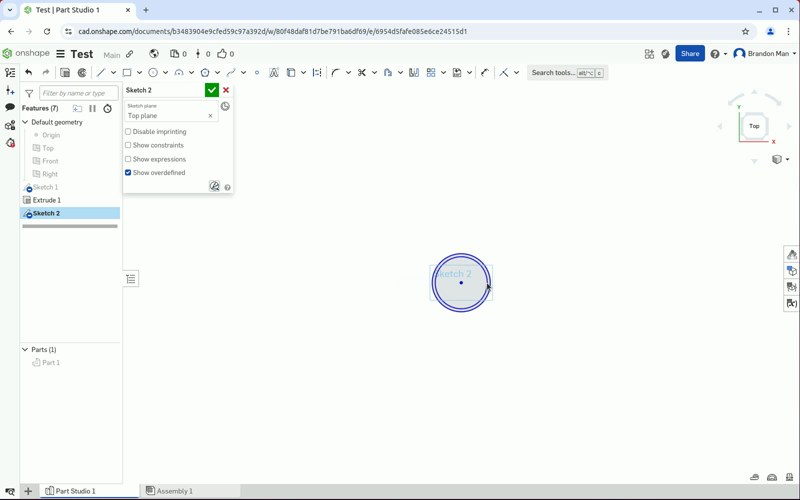
mouse_move(458, 256)
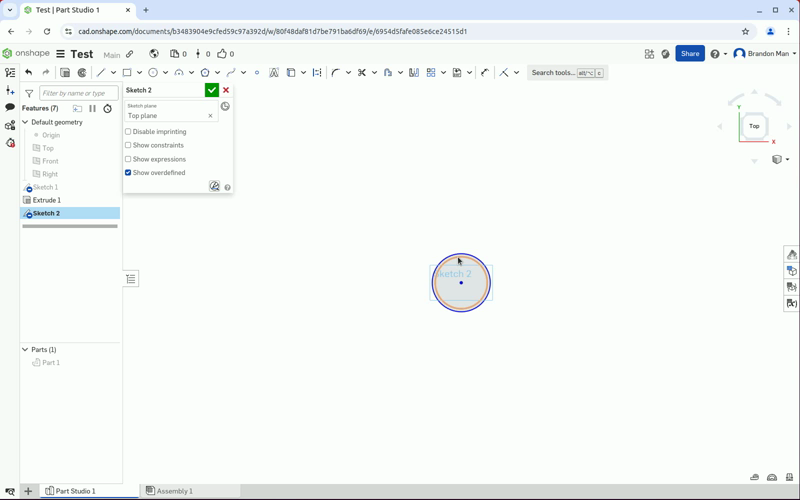
scroll(6)
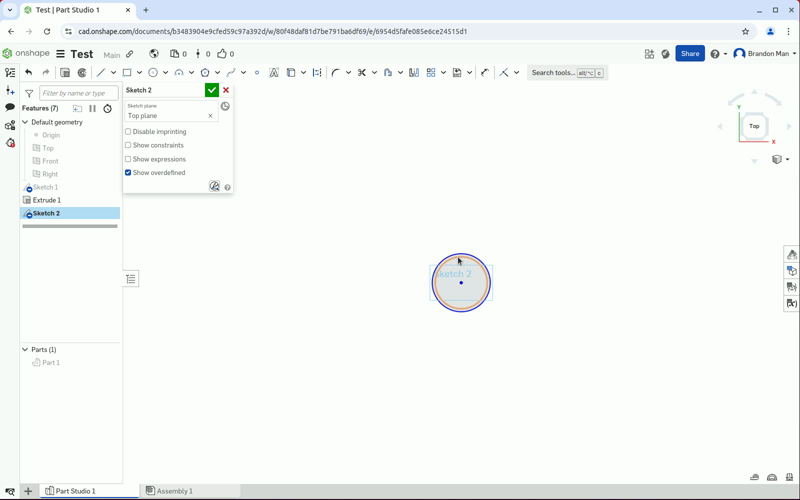
scroll(6)
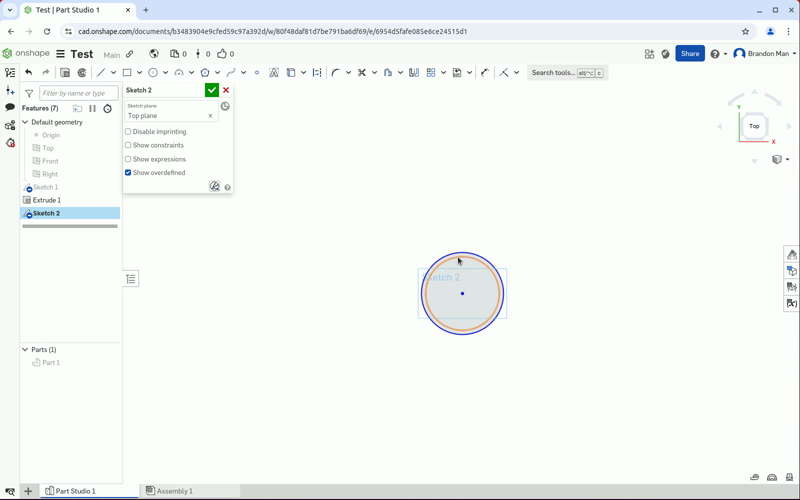
scroll(6)
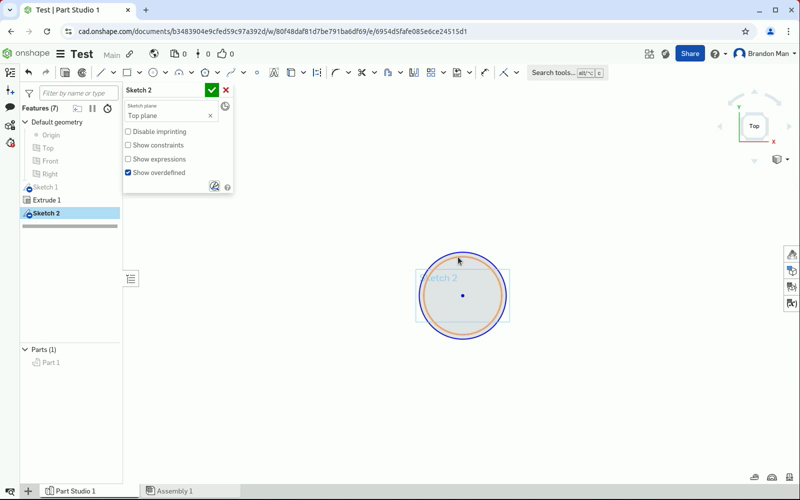
scroll(6)
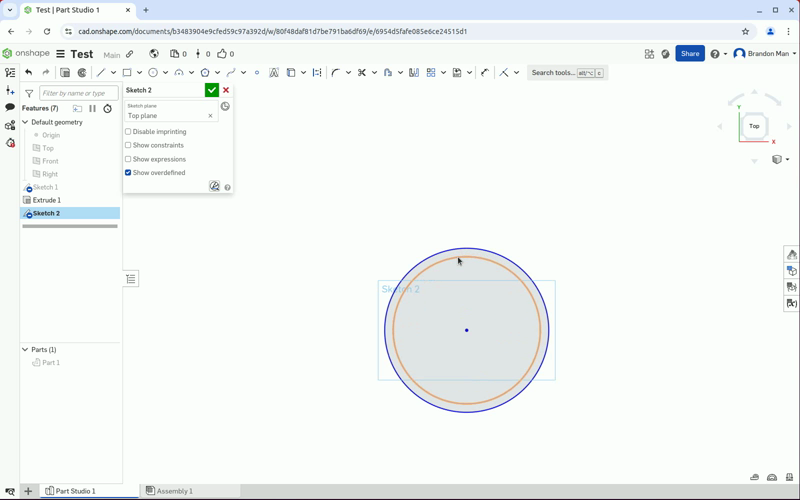
scroll(6)
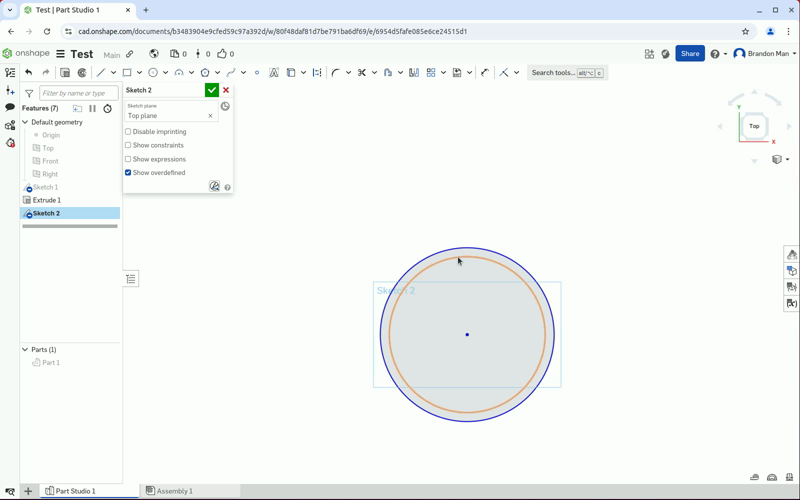
scroll(6)
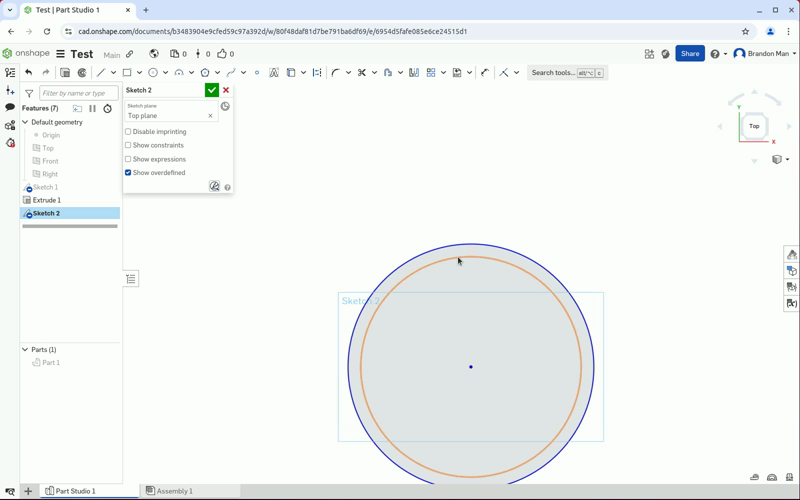
scroll(6)
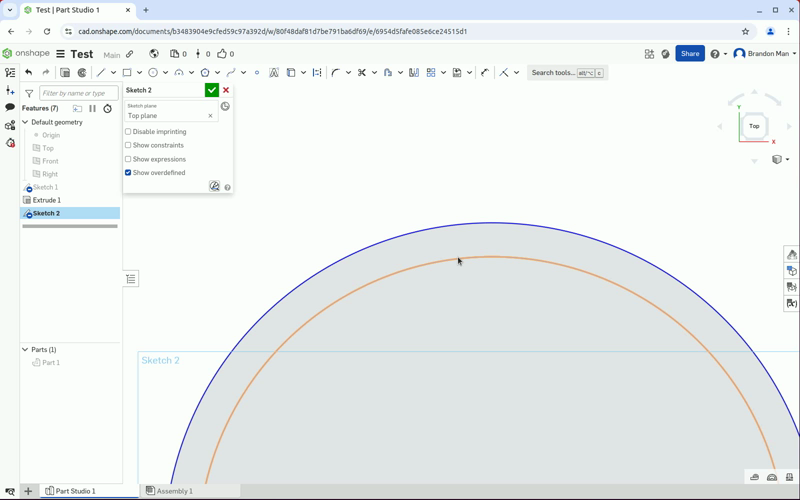
click(458, 256)
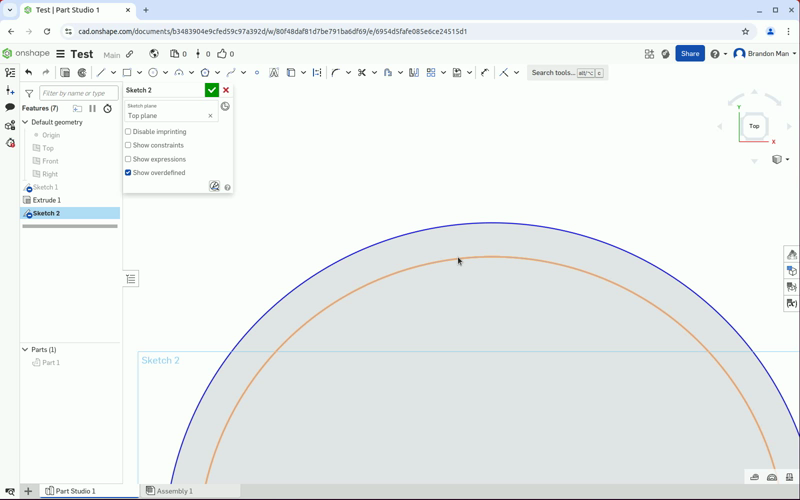
scroll(-6)
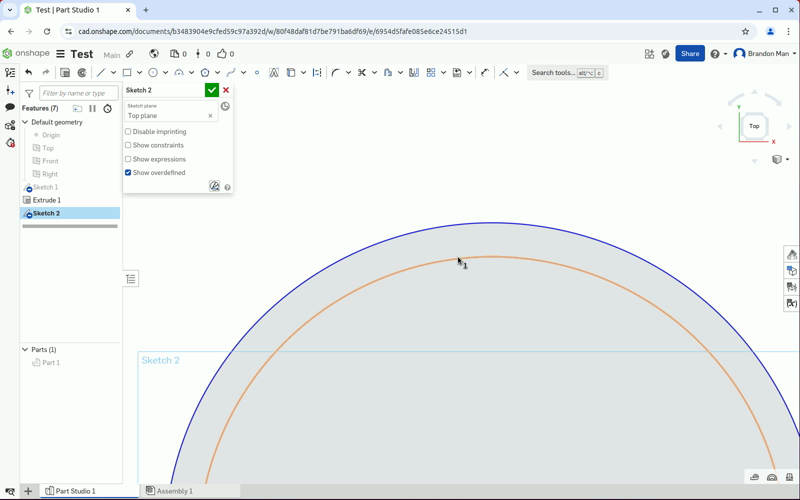
scroll(-6)
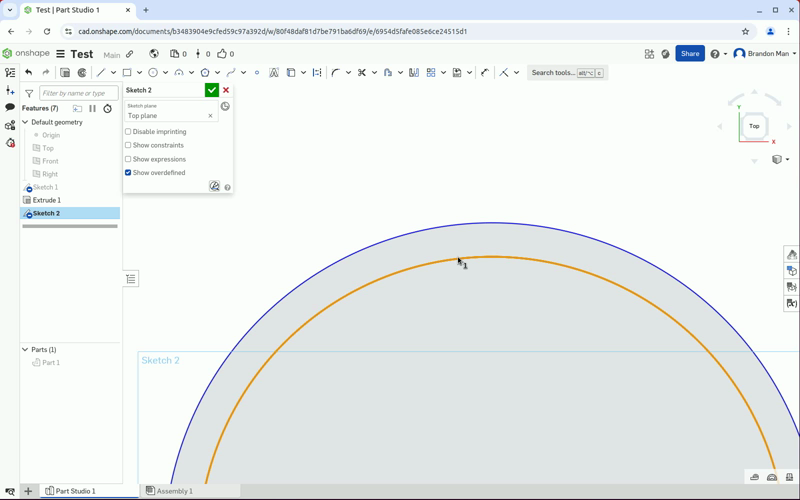
scroll(-6)
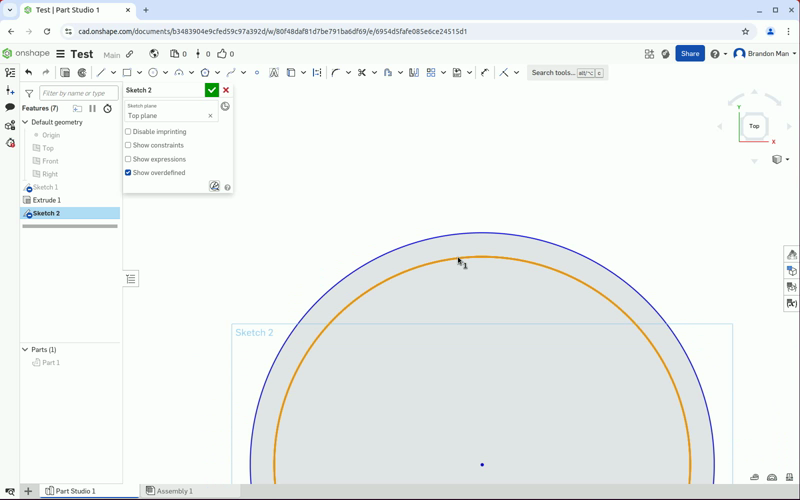
scroll(-6)
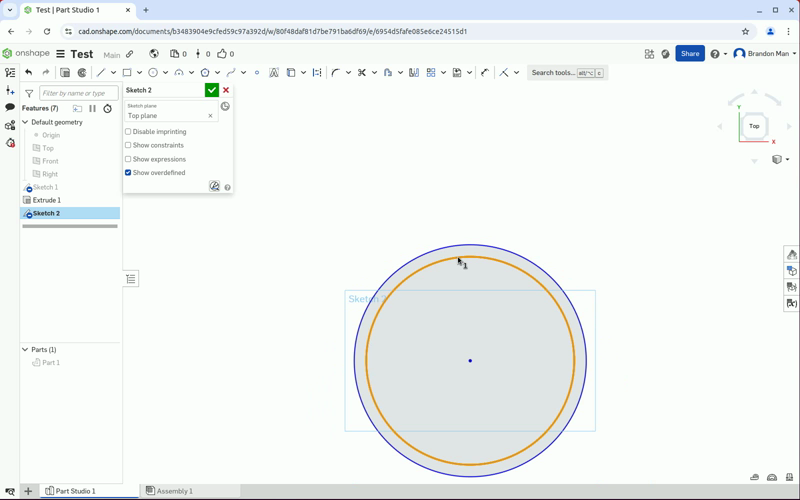
scroll(-6)
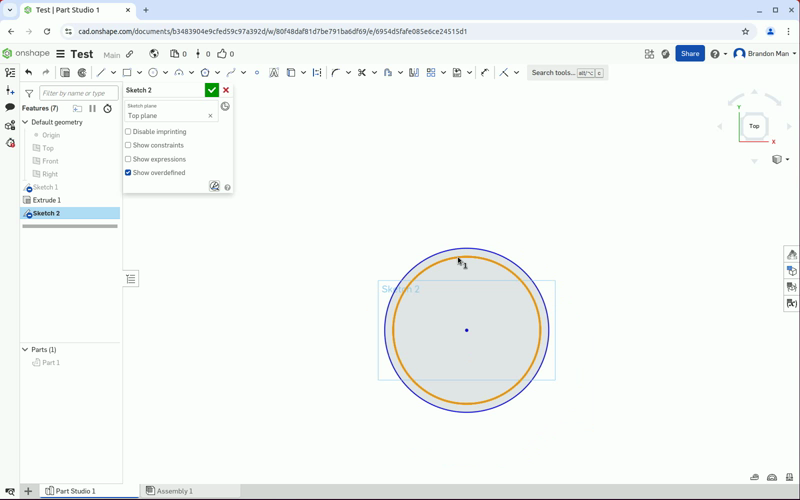
scroll(-6)
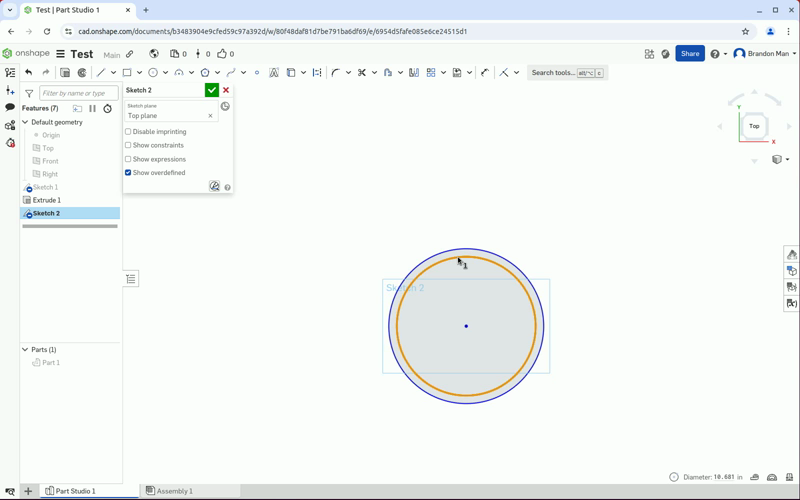
scroll(-6)
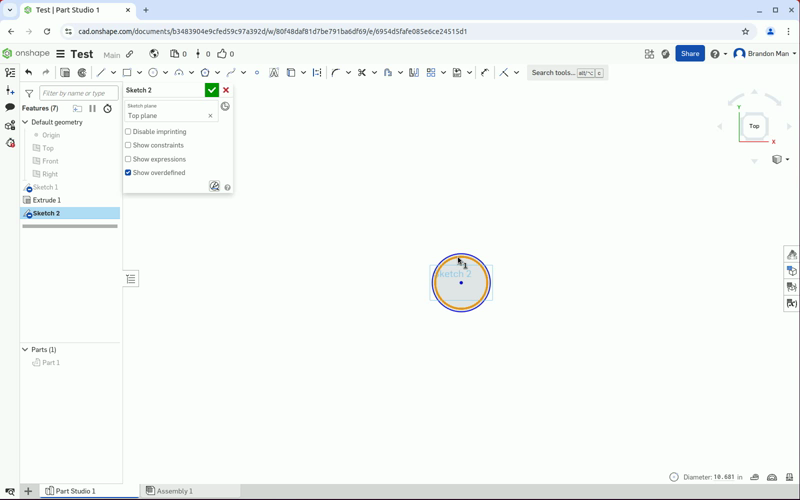
mouse_move(73, 352)
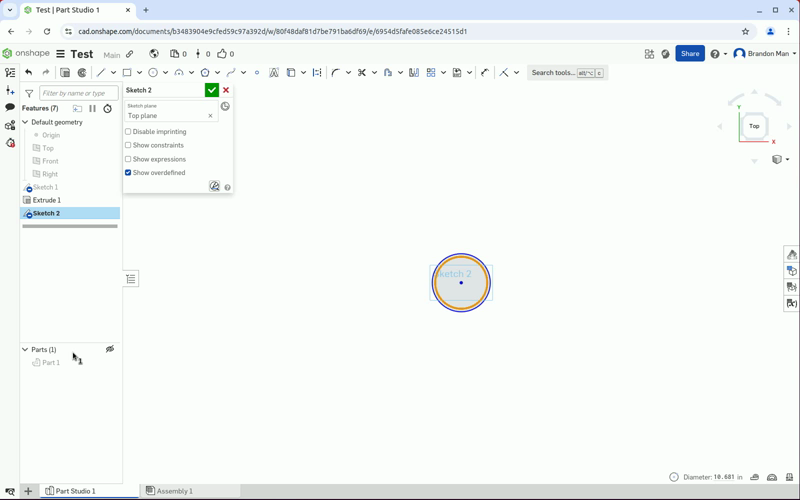
key(shift+y)
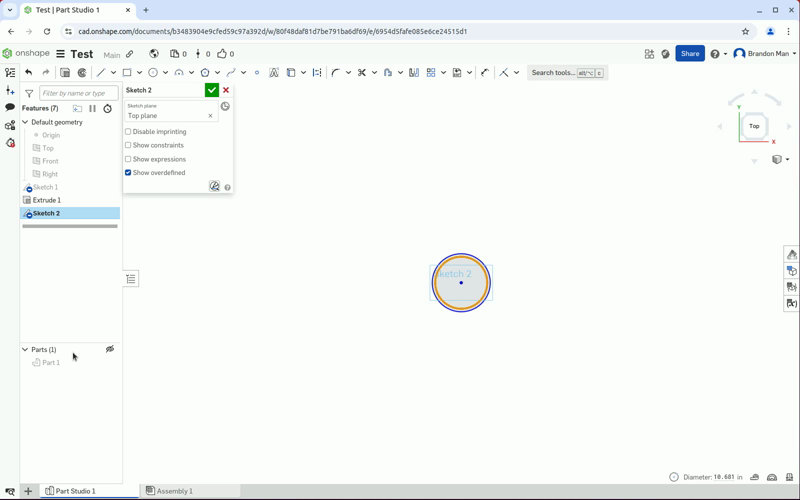
key(shift+e)
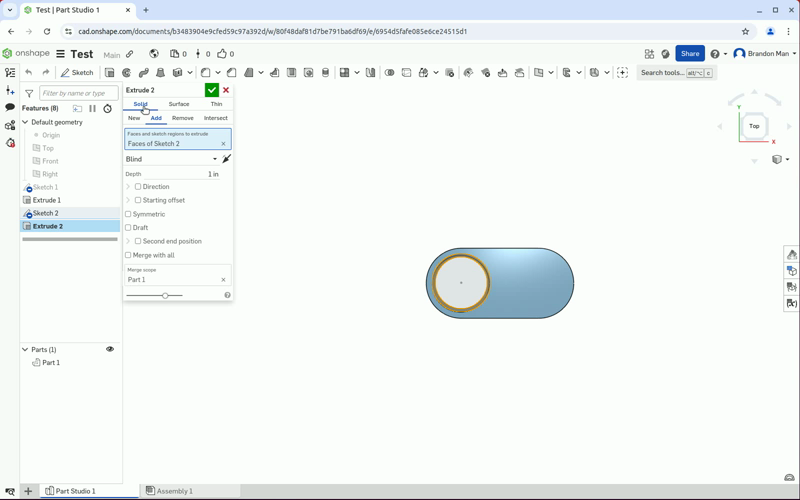
mouse_move(143, 106)
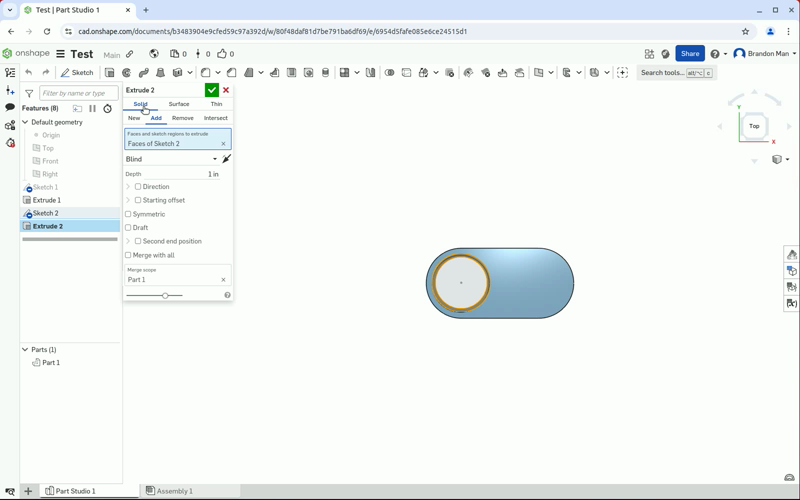
click(143, 106)
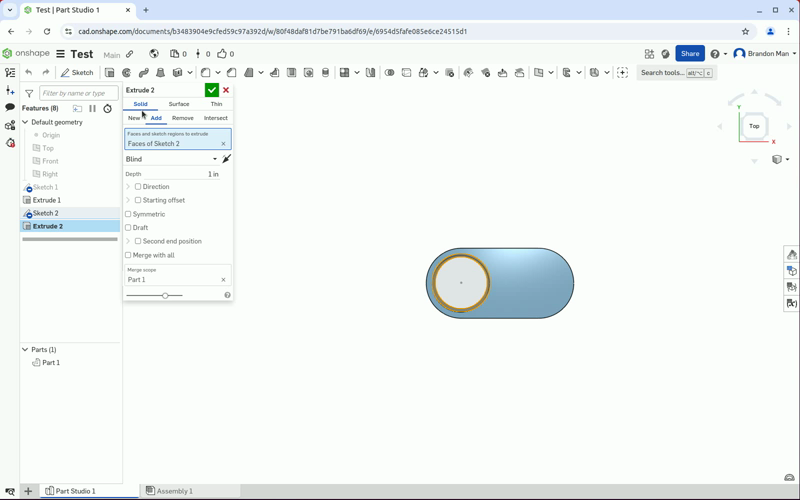
mouse_move(137, 120)
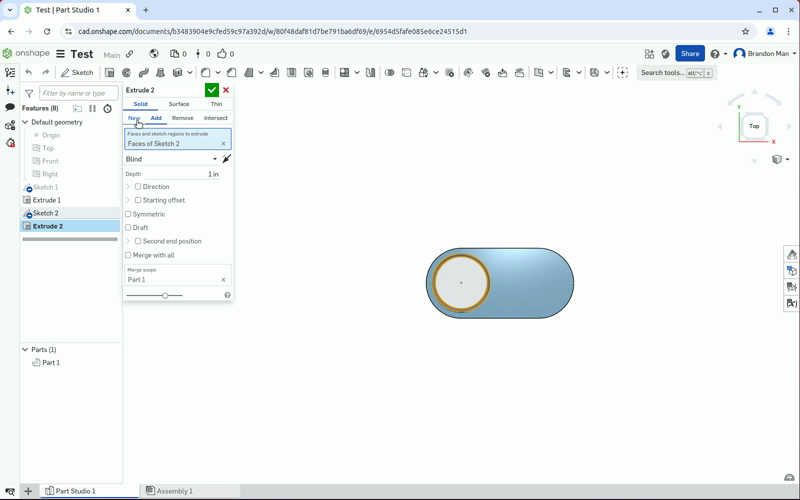
click(137, 120)
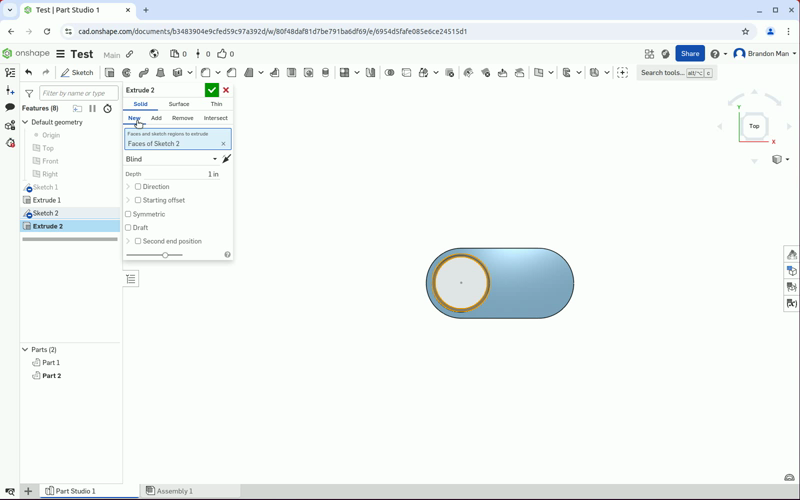
key(tab, 4)
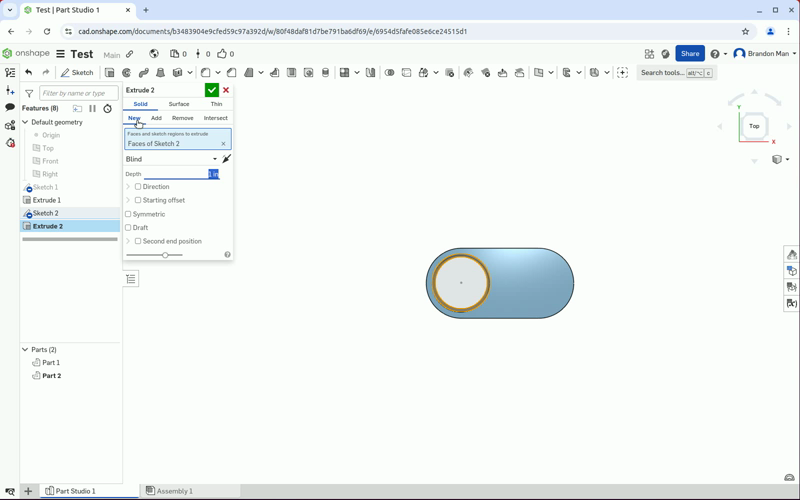
text(0.722)
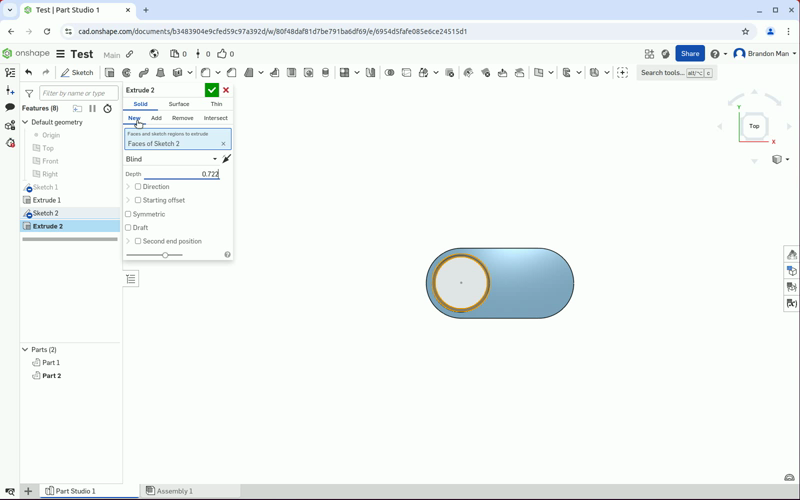
key(enter)
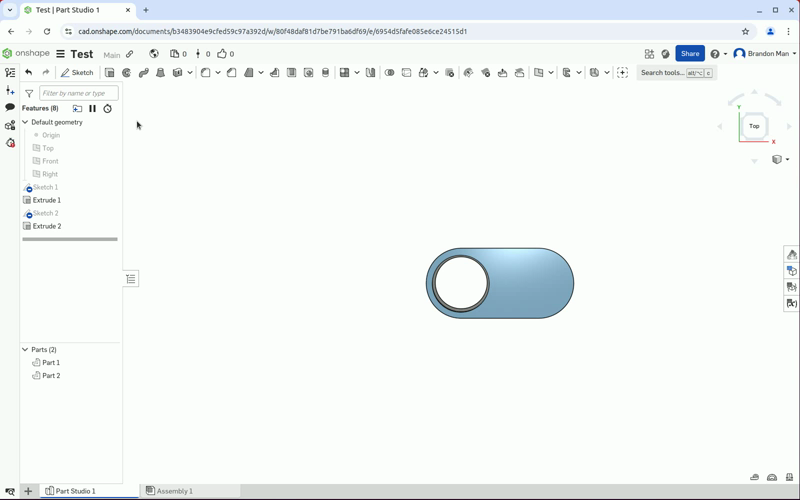
key(shift+h)
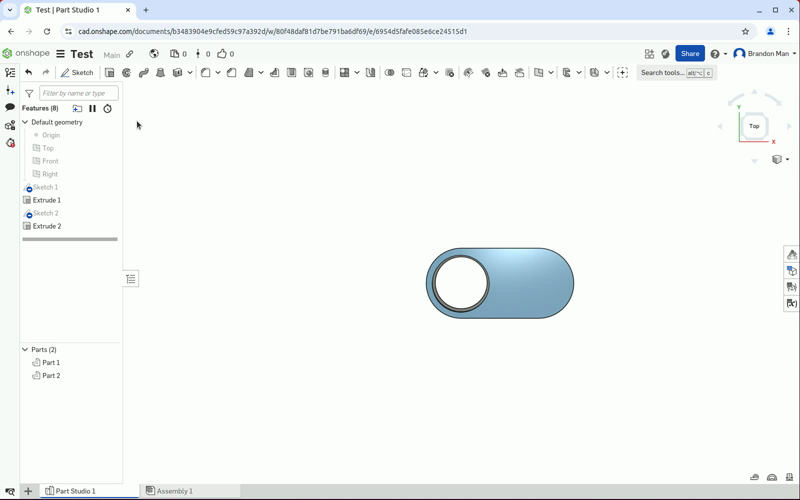
key(shift+h)
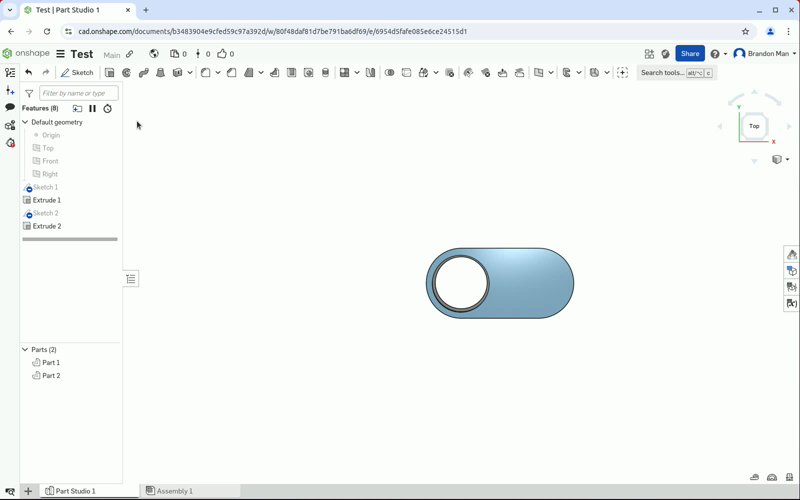
mouse_move(73, 189)
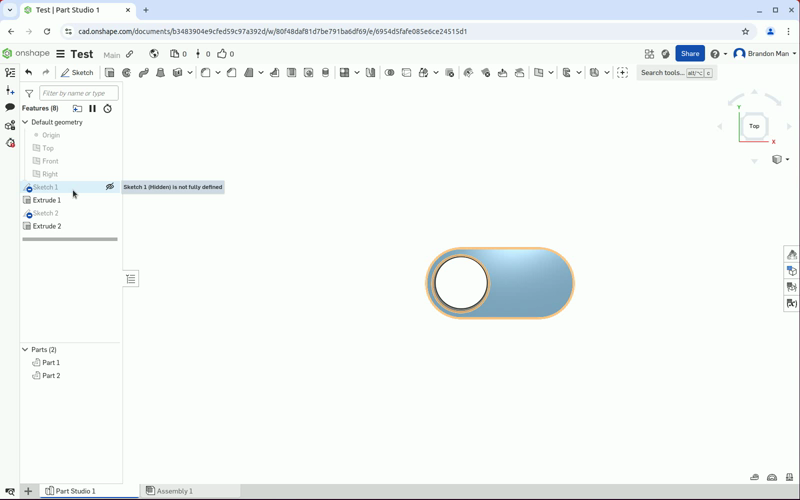
click(73, 189)
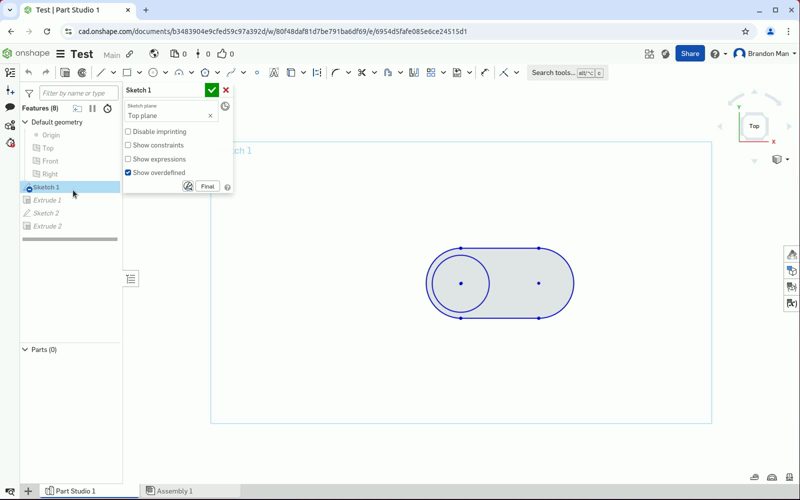
mouse_move(229, 92)
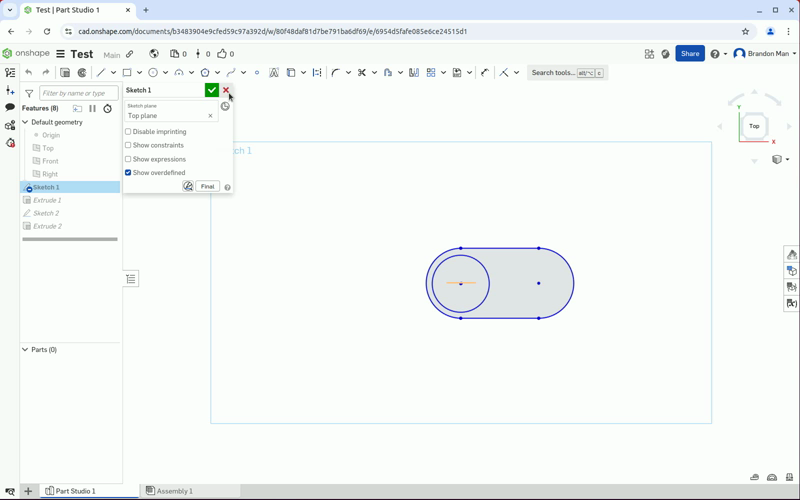
click(229, 92)
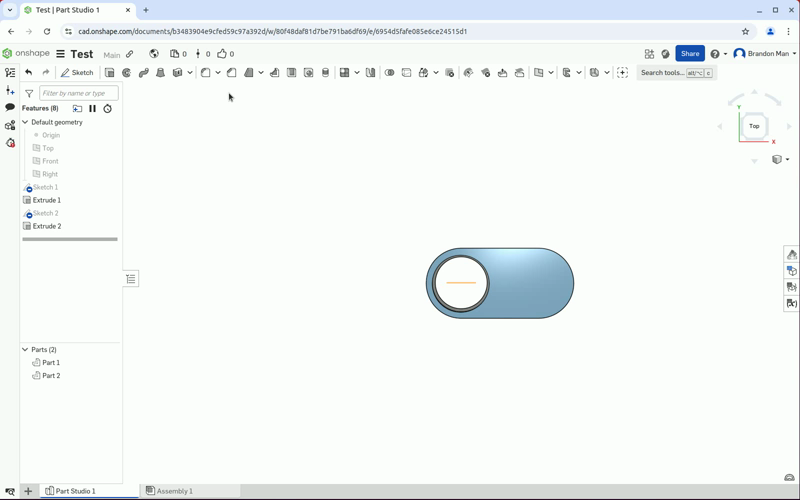
mouse_move(541, 75)
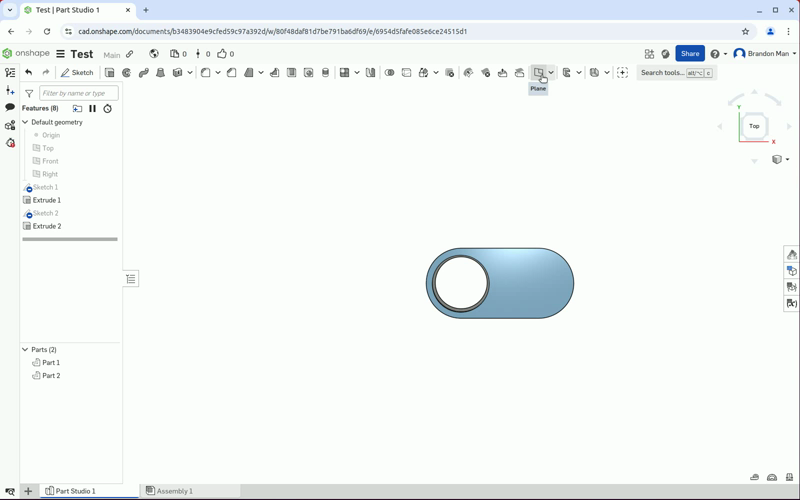
click(541, 75)
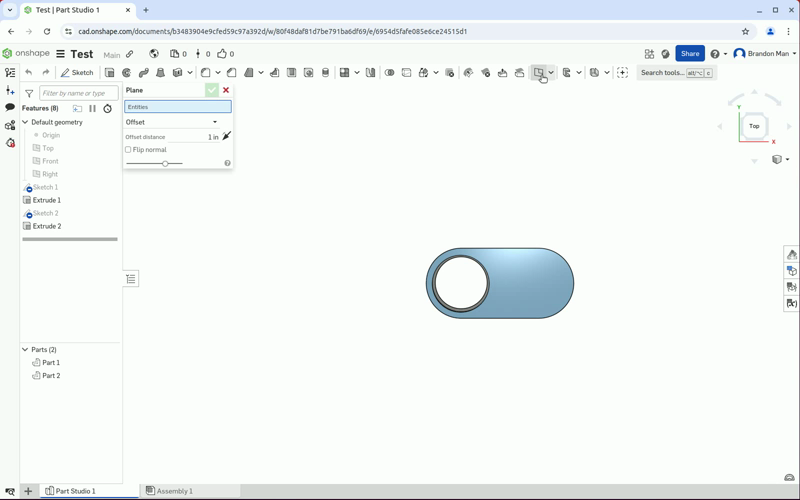
mouse_move(73, 150)
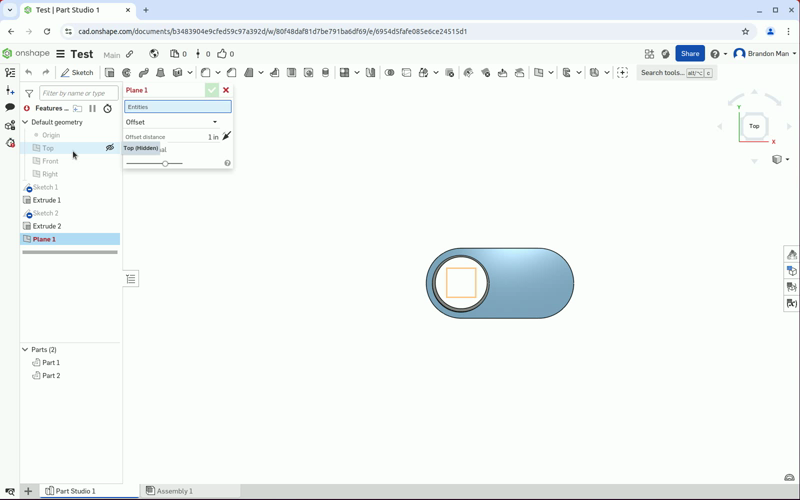
click(73, 150)
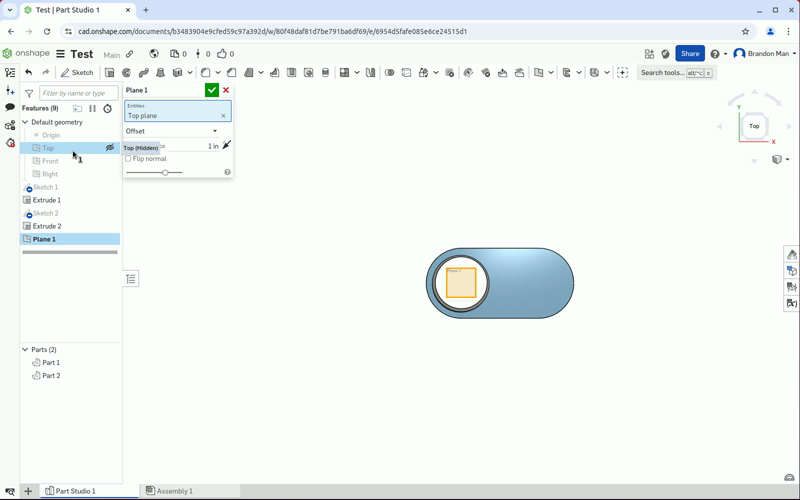
key(tab, 2)
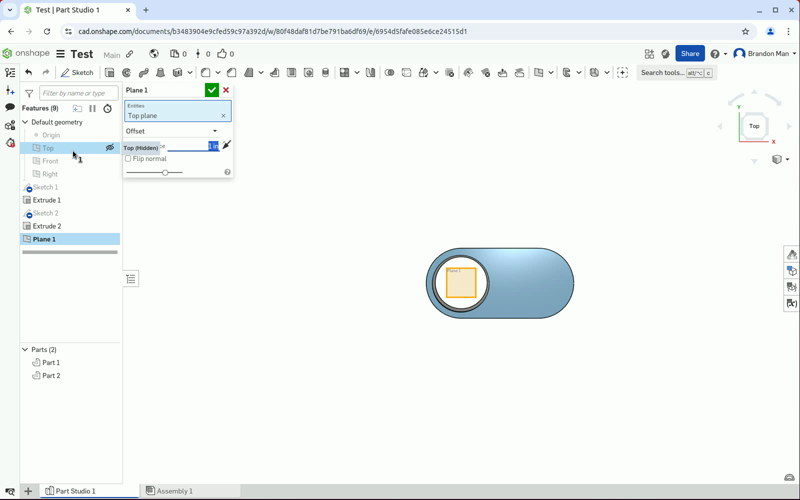
text(4.098)
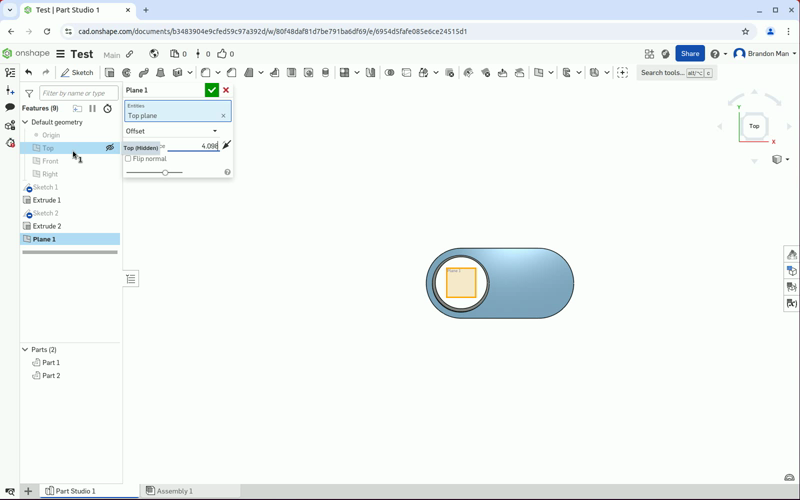
key(enter, 2)
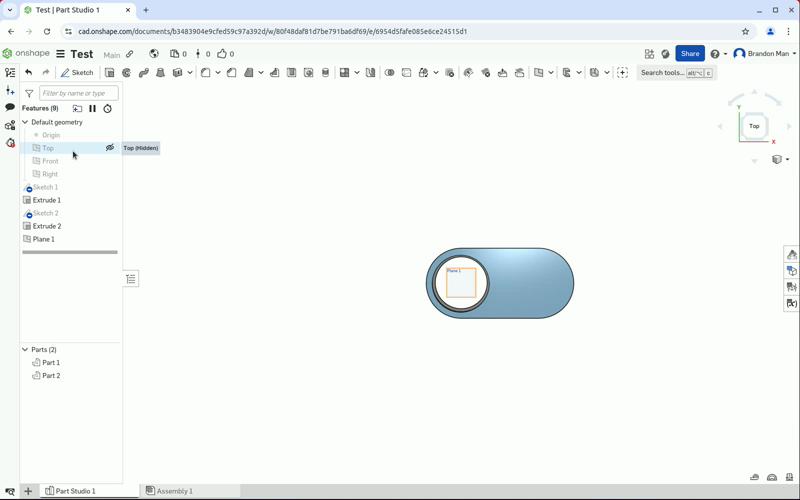
key(shift+s)
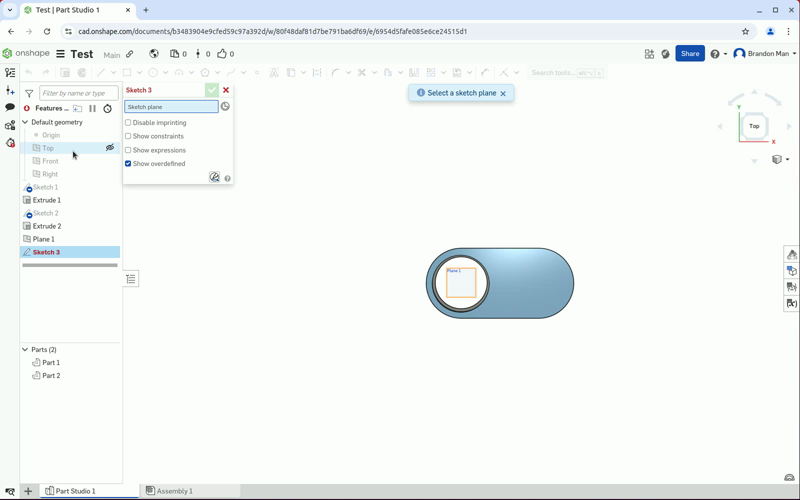
mouse_move(73, 241)
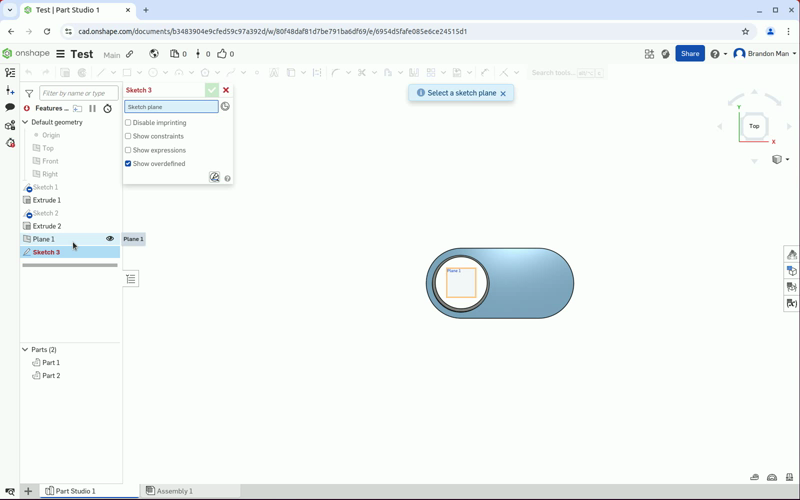
click(73, 241)
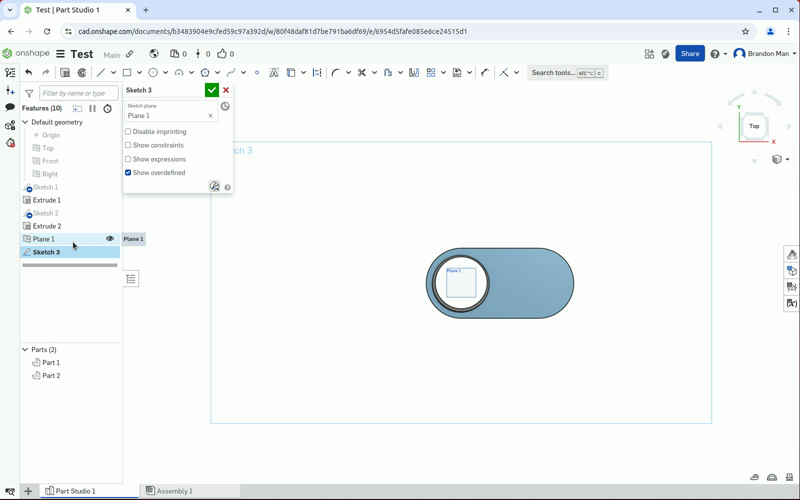
mouse_move(73, 352)
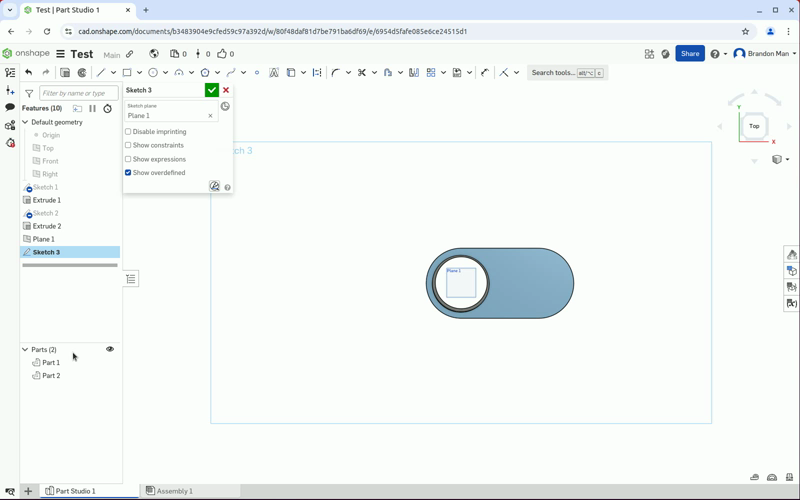
key(y)
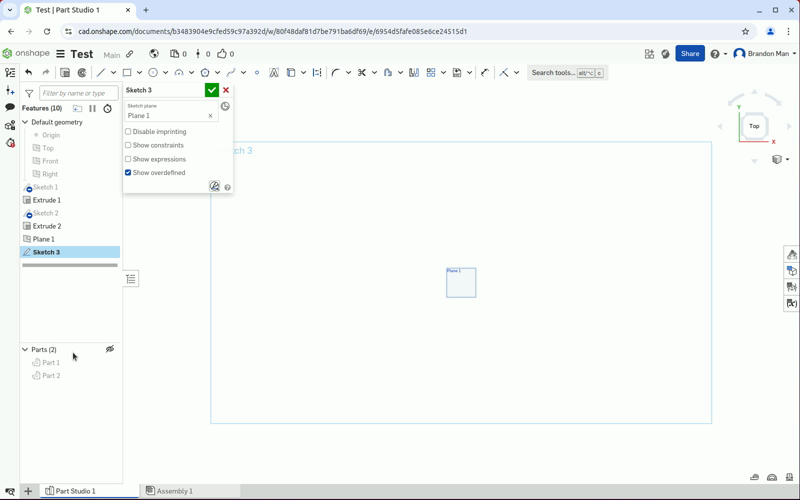
key(l)
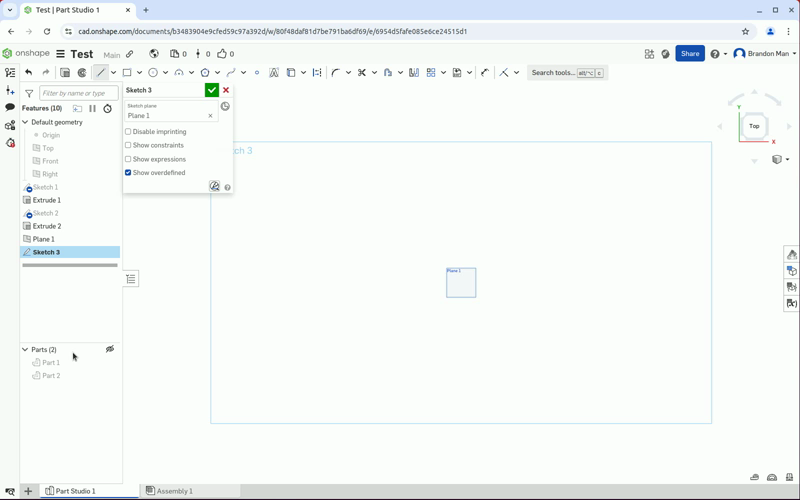
key_down(shift)
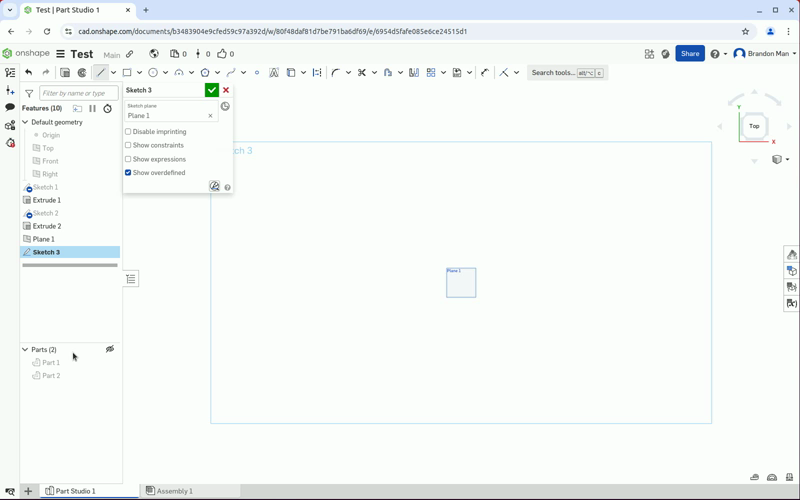
mouse_move(460, 318)
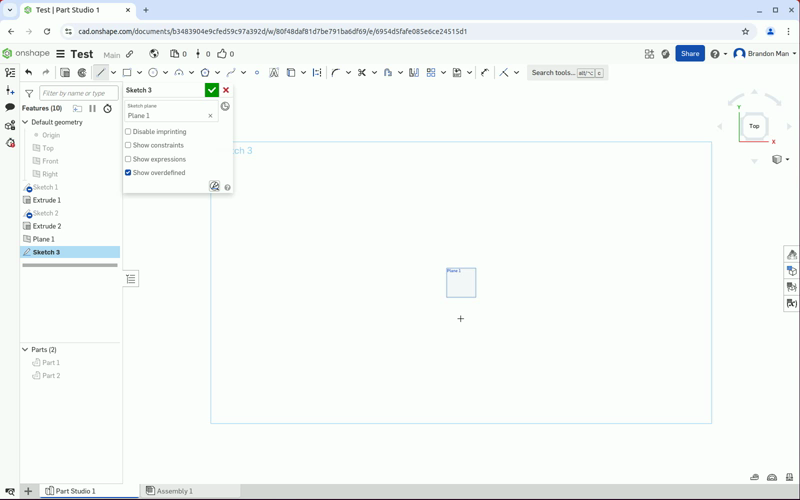
click(460, 318)
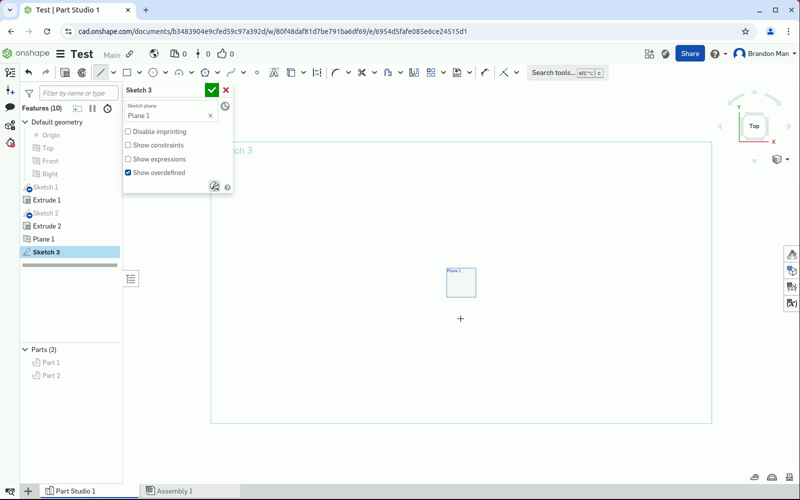
key_up(shift)
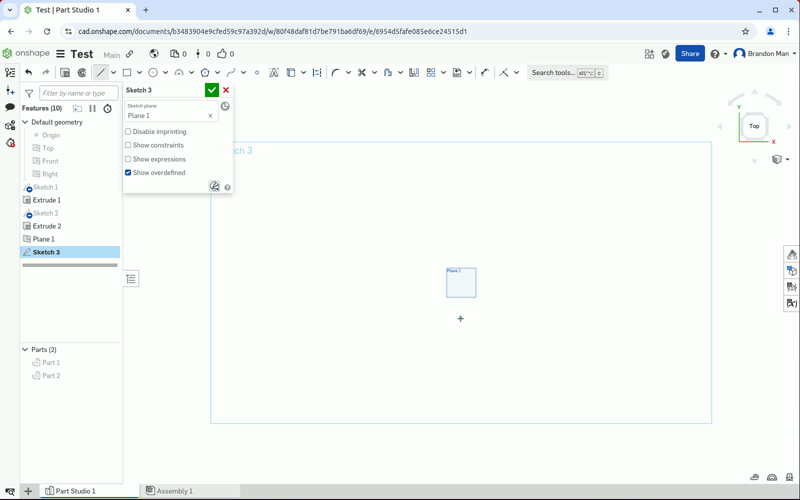
key_down(shift)
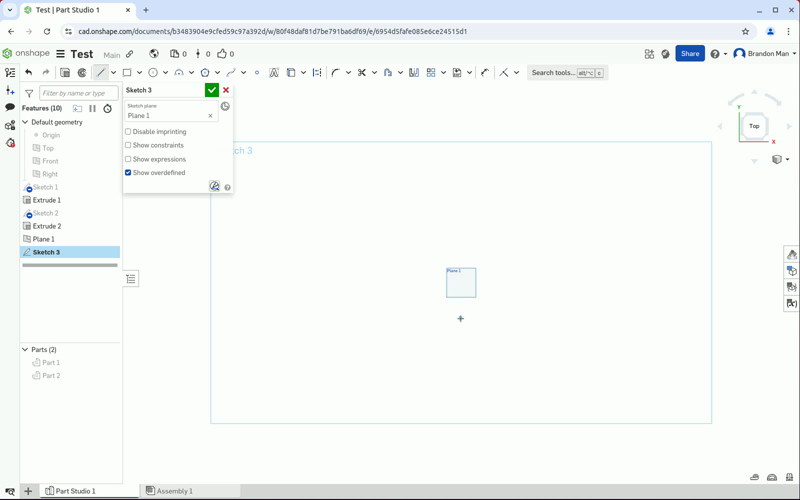
mouse_move(538, 318)
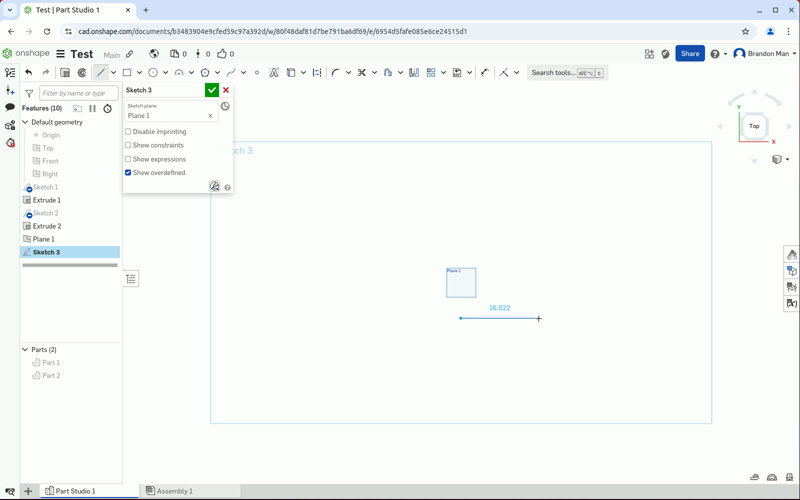
click(538, 318)
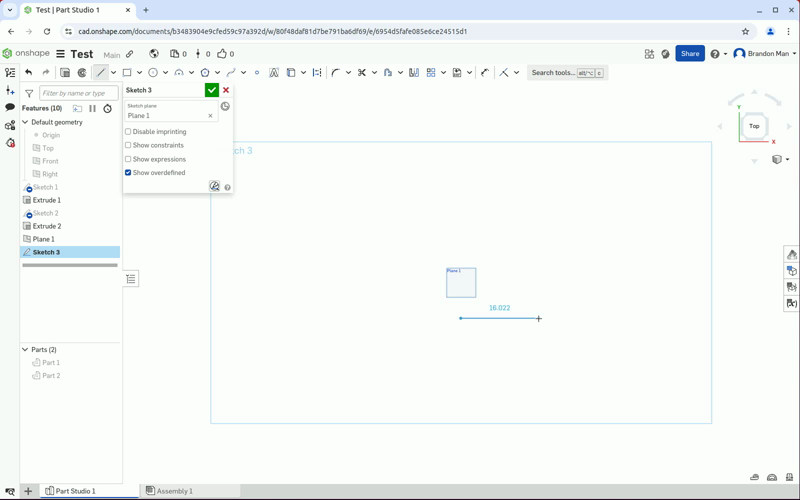
key_up(shift)
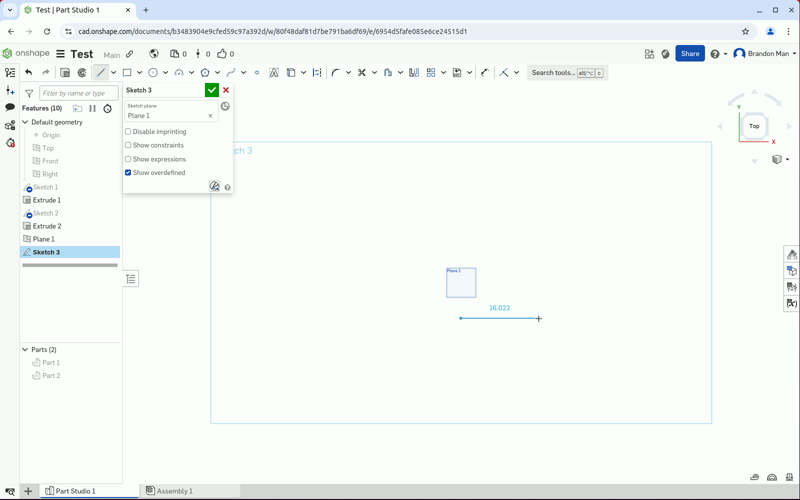
key(esc)
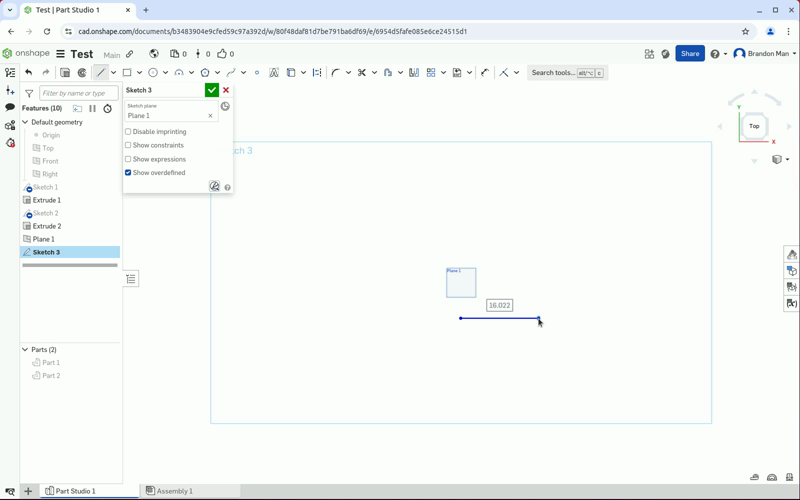
key(a)
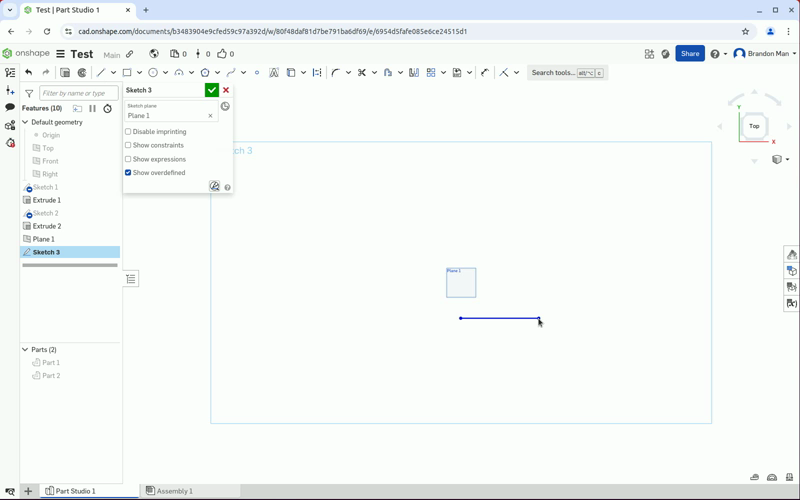
mouse_move(538, 318)
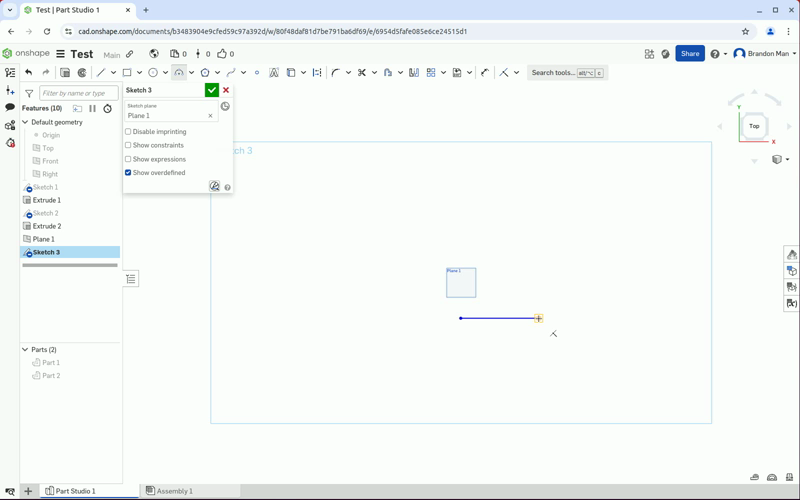
click(538, 318)
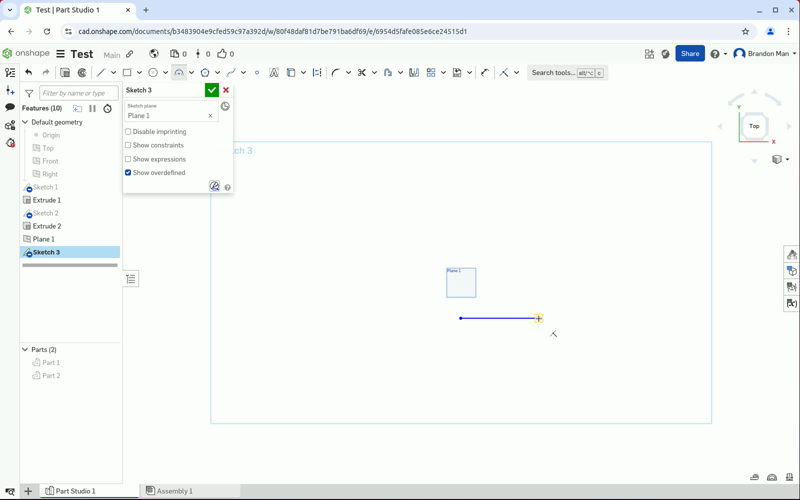
key_down(shift)
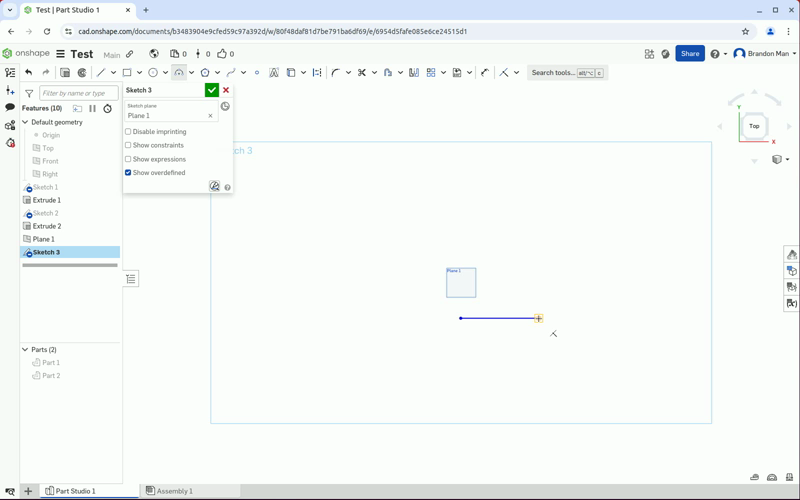
mouse_move(538, 248)
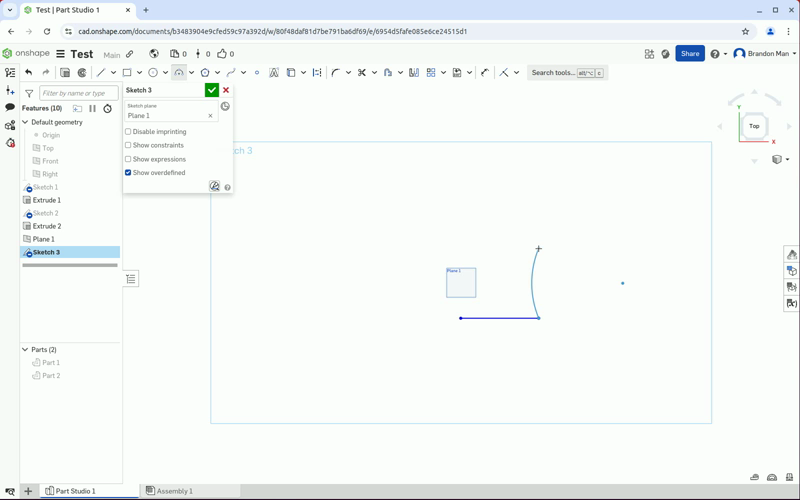
click(538, 248)
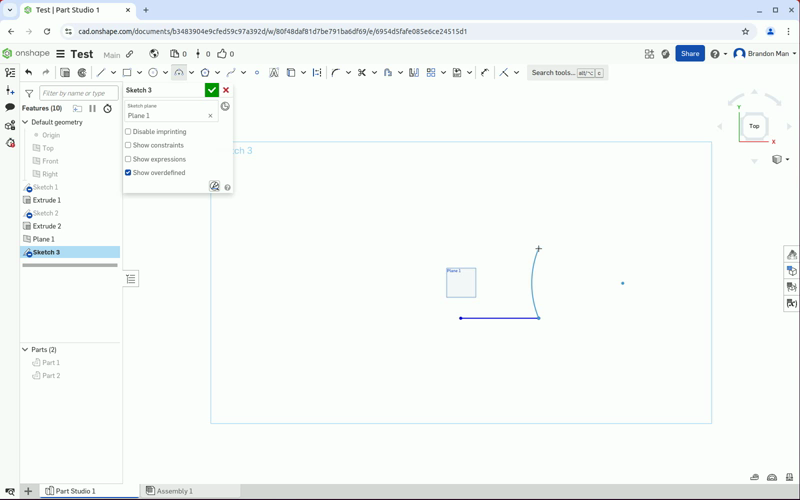
mouse_move(573, 283)
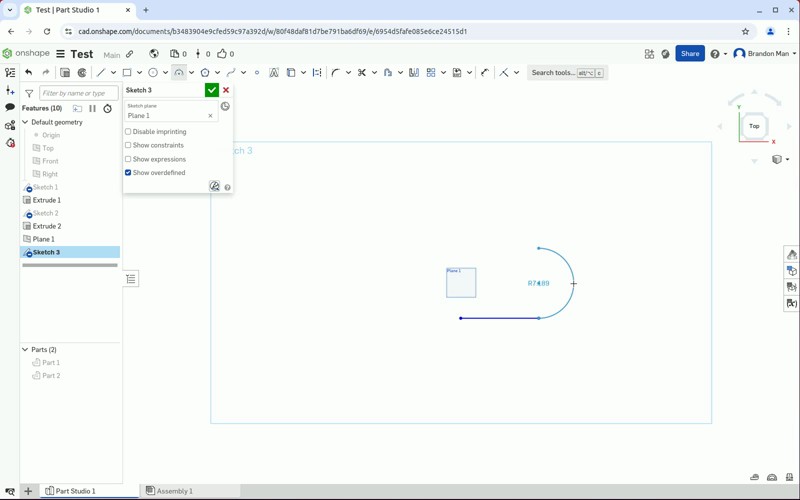
click(573, 283)
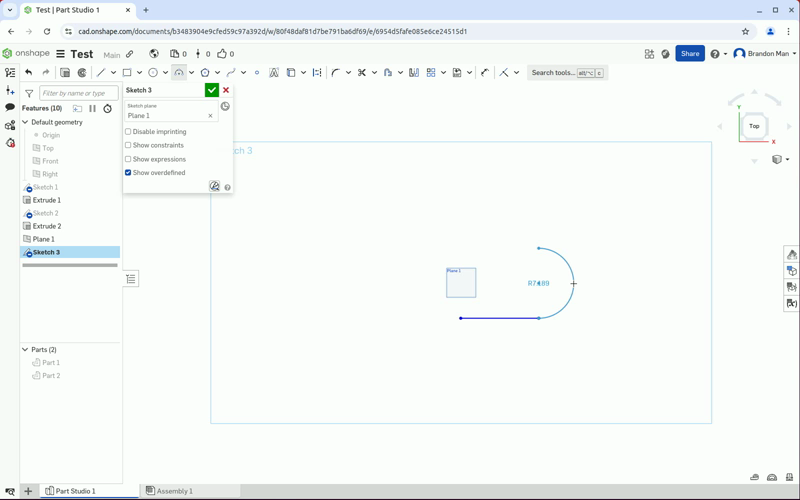
key_up(shift)
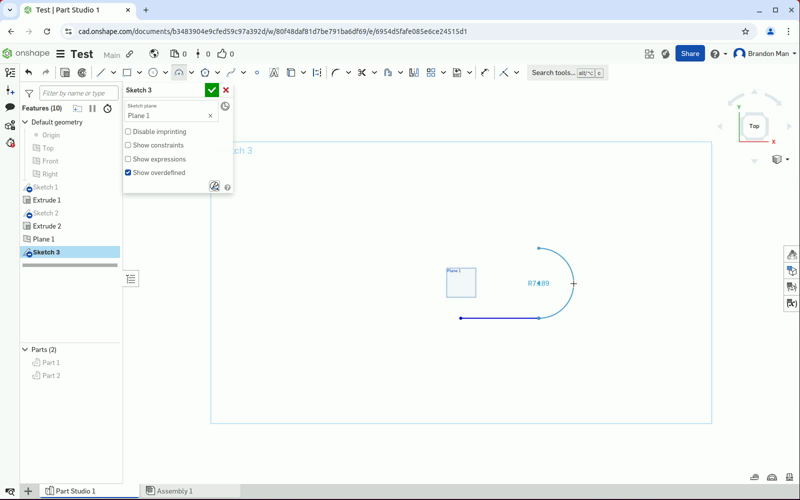
key(esc)
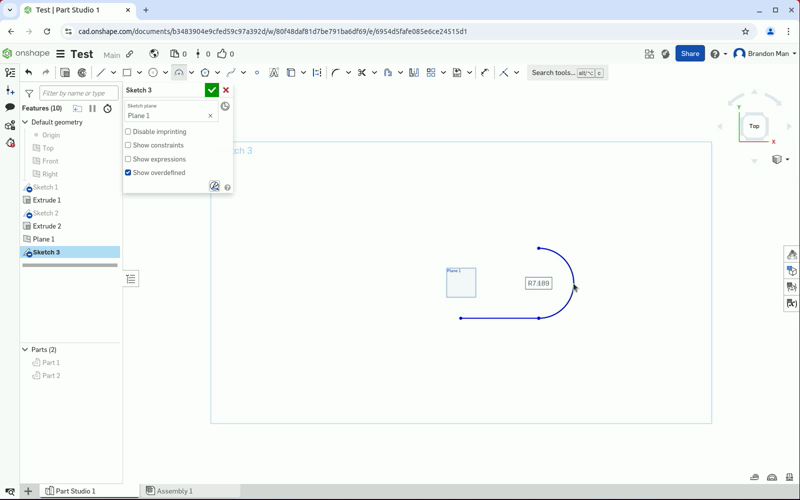
key(l)
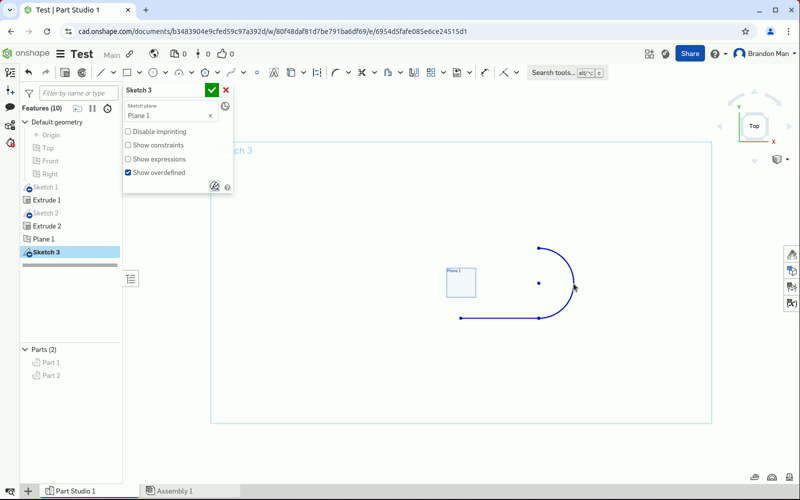
mouse_move(538, 248)
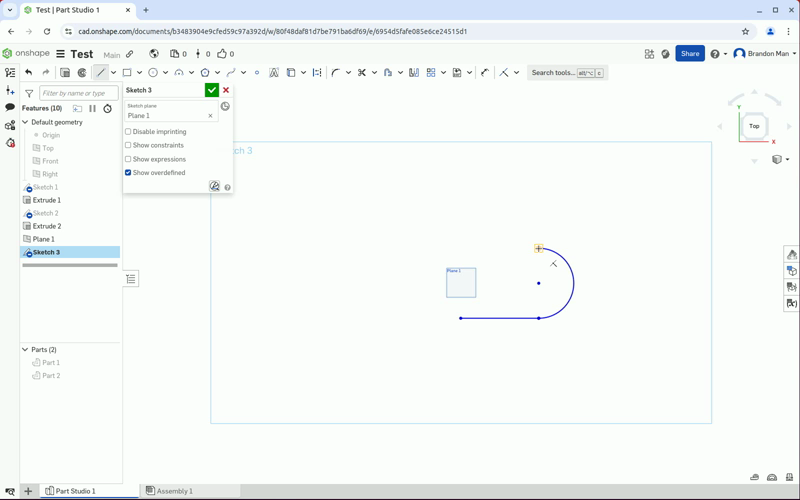
click(538, 248)
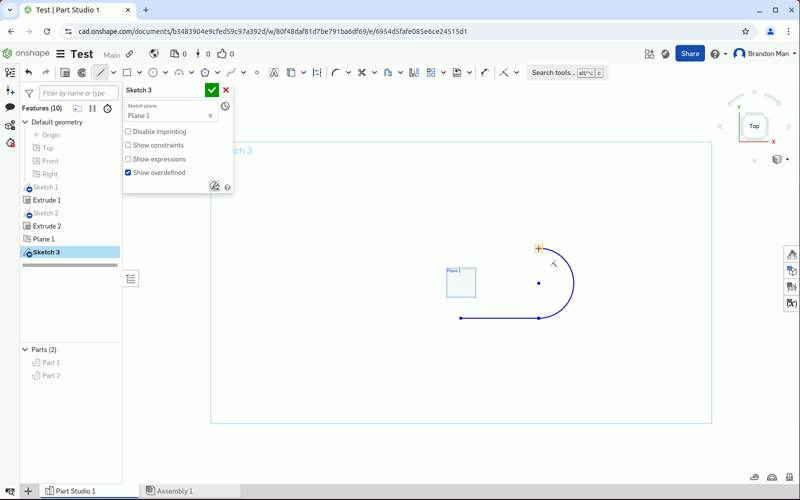
key_down(shift)
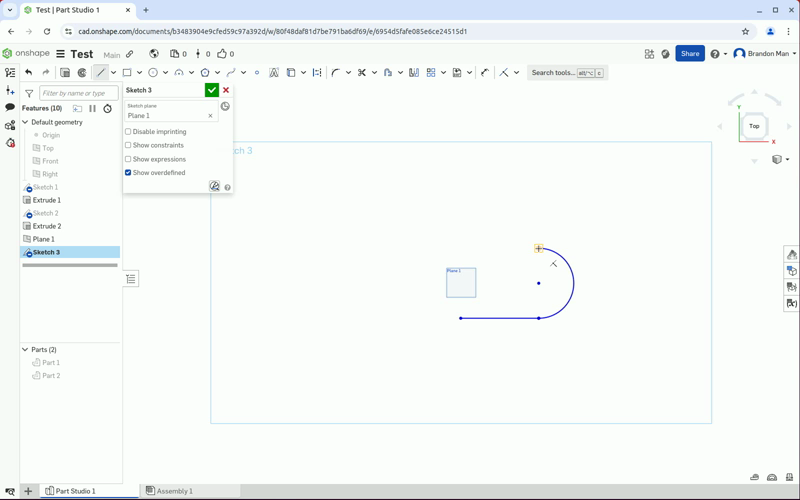
mouse_move(460, 248)
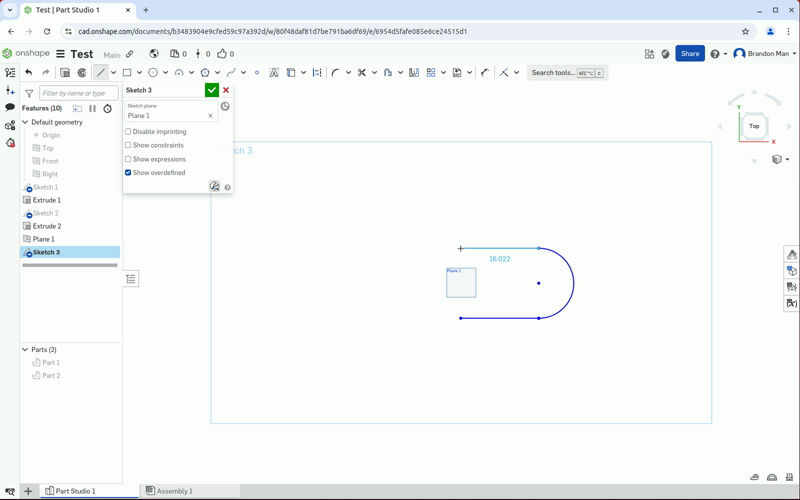
click(460, 248)
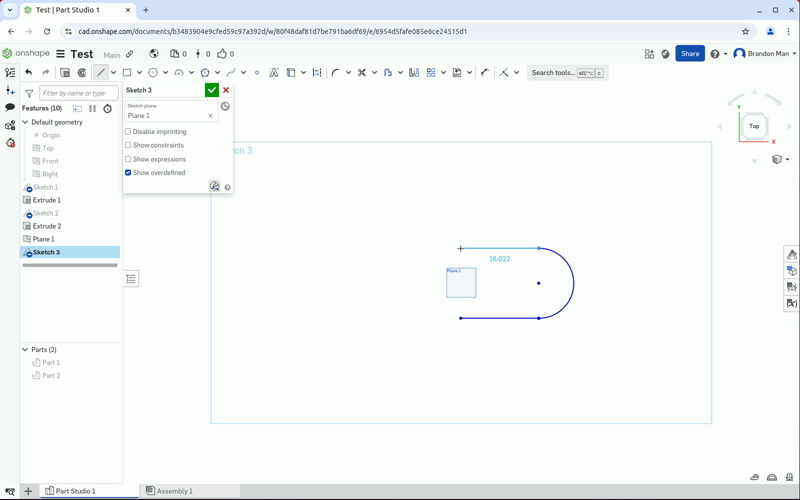
key_up(shift)
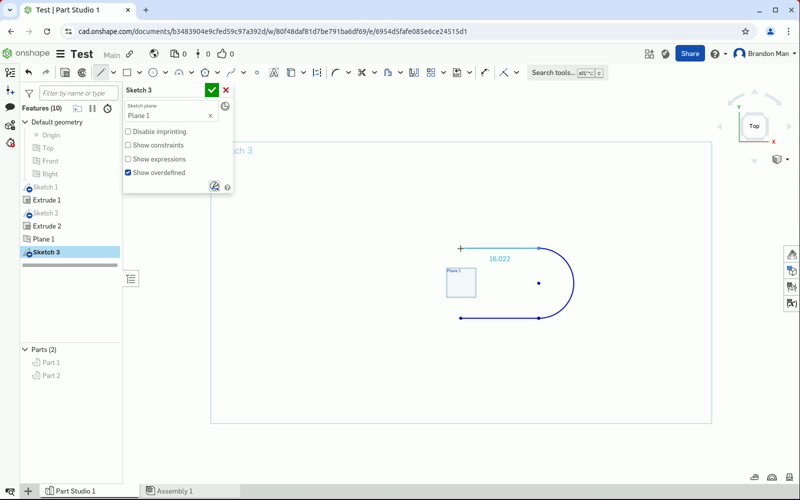
key(esc)
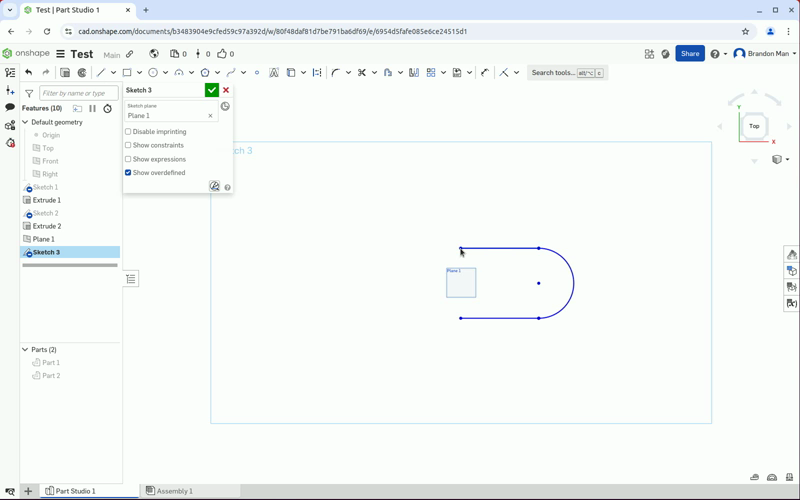
key(a)
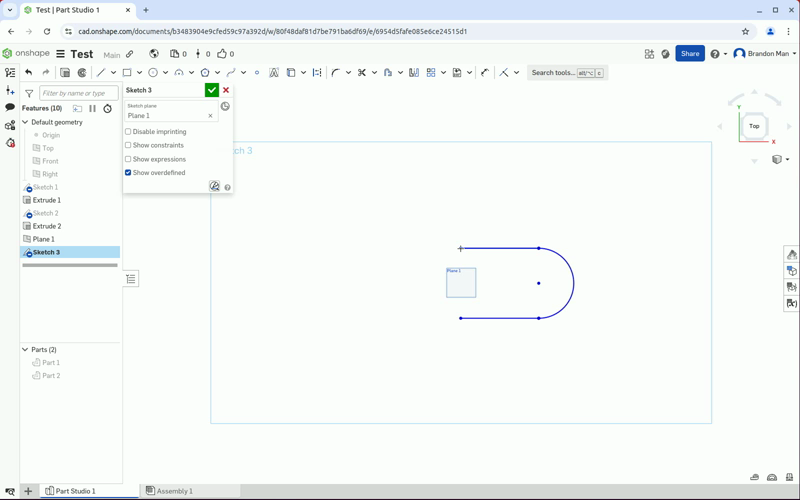
mouse_move(460, 248)
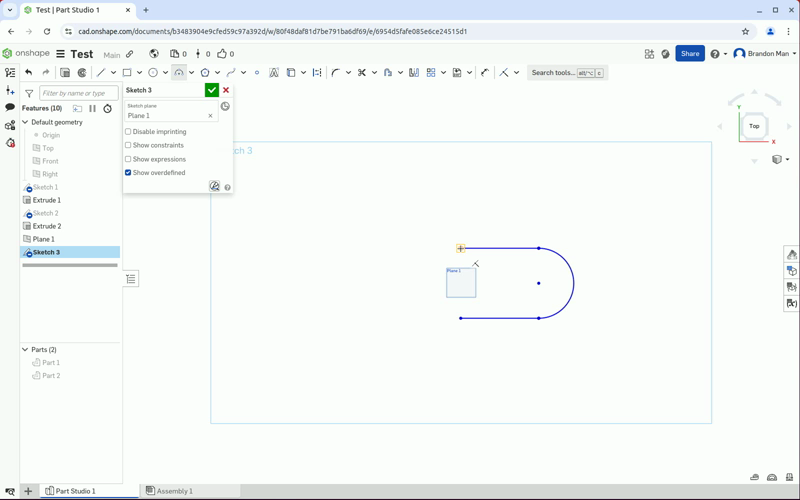
click(460, 248)
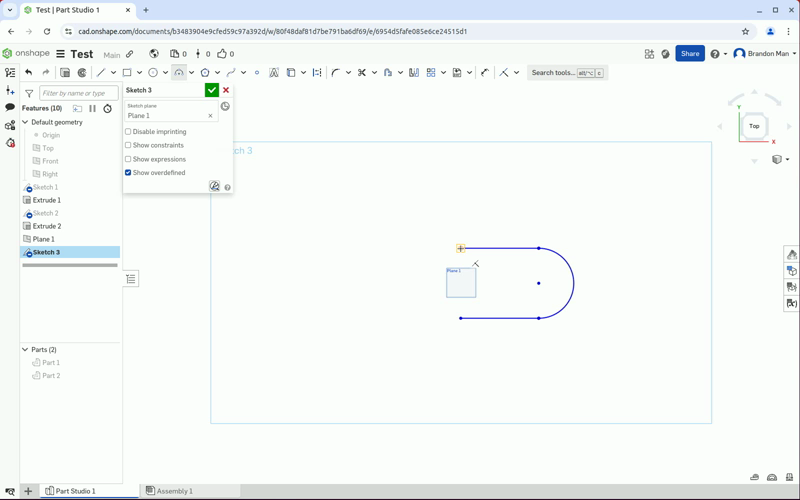
mouse_move(460, 318)
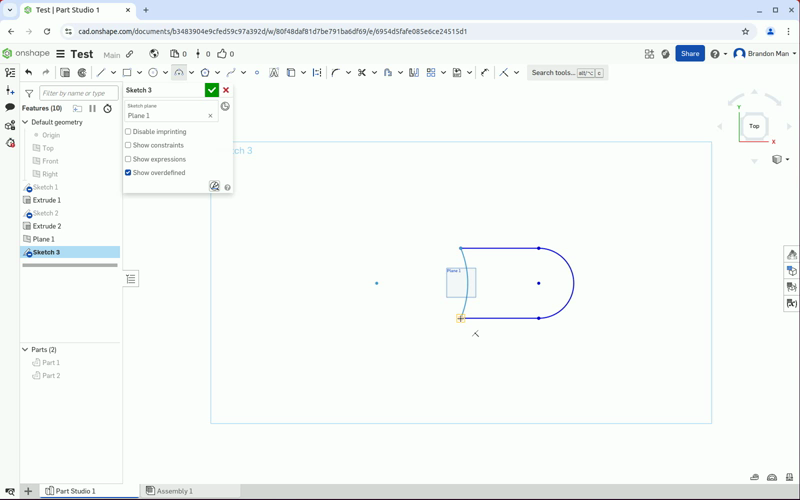
click(460, 318)
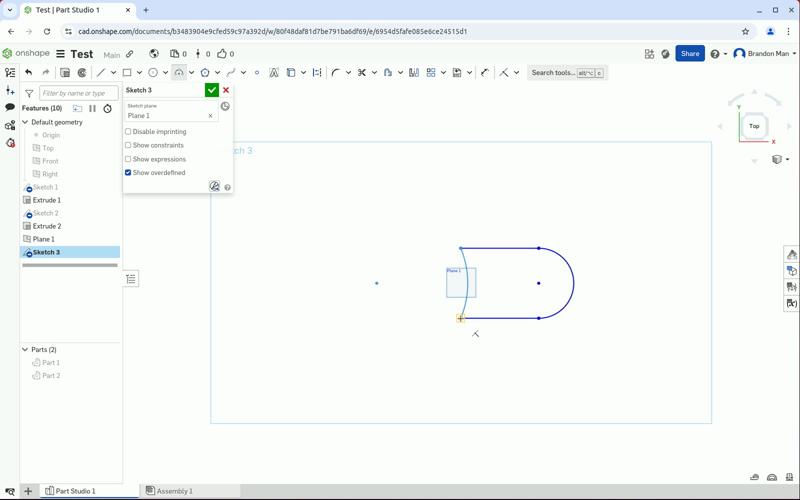
key_down(shift)
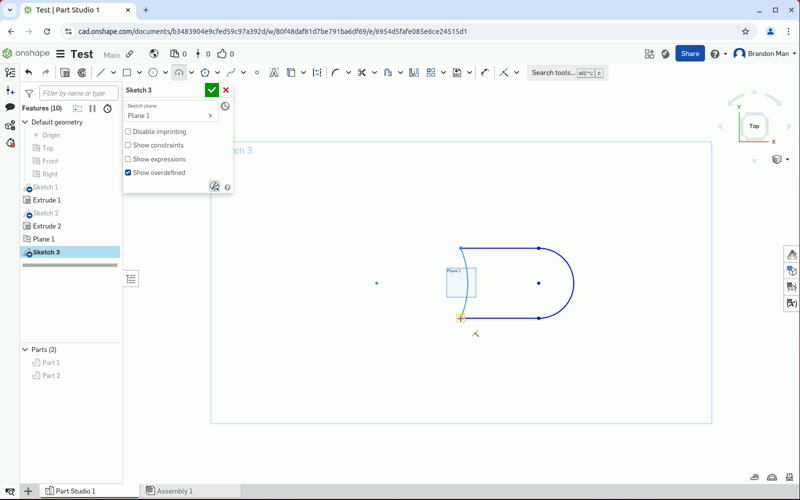
mouse_move(495, 283)
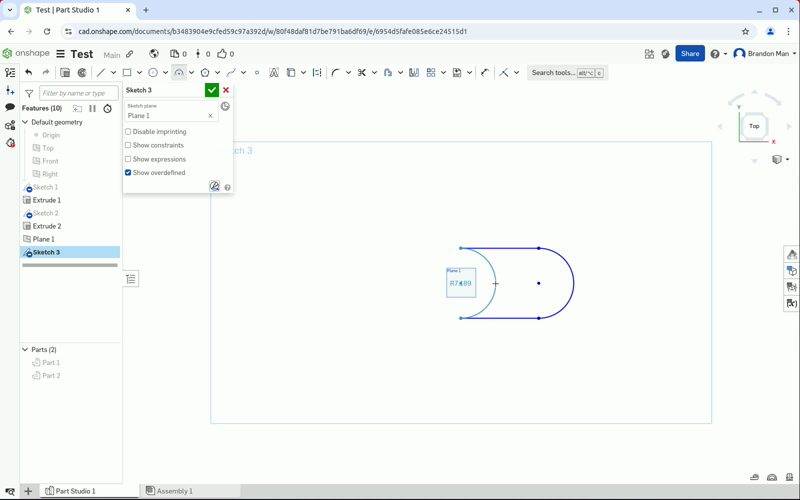
click(495, 283)
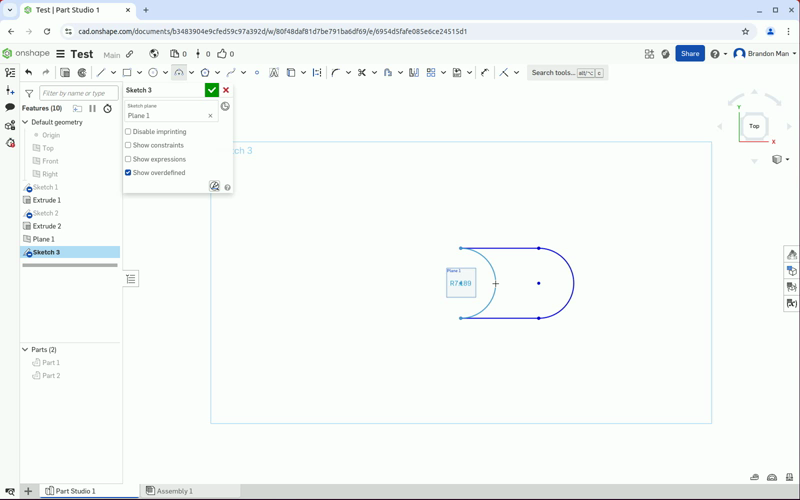
key_up(shift)
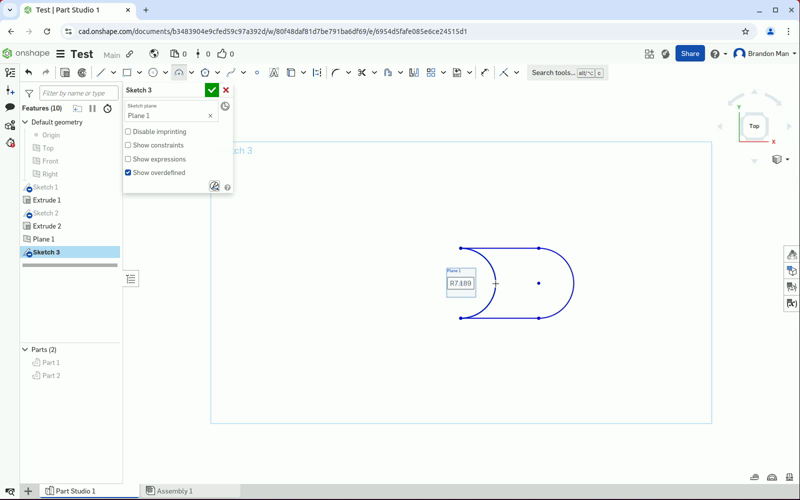
key(esc)
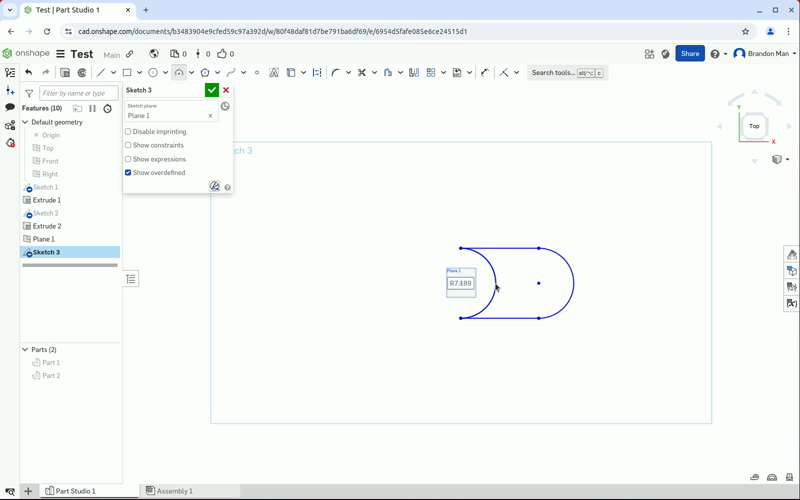
mouse_move(508, 297)
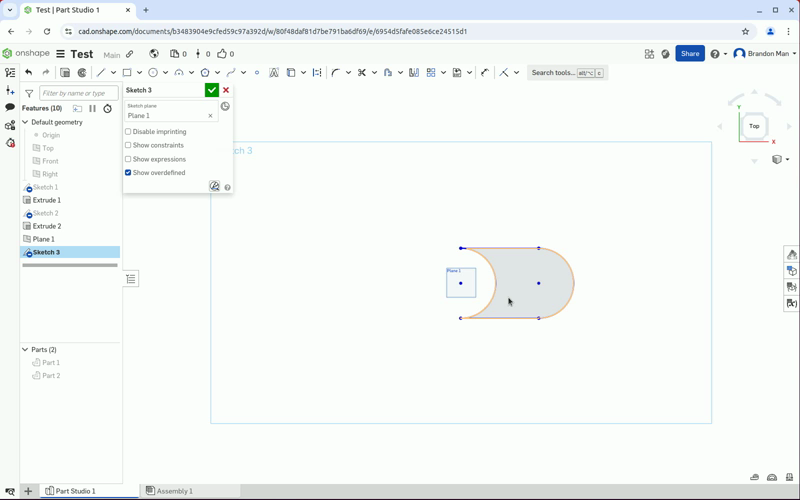
scroll(6)
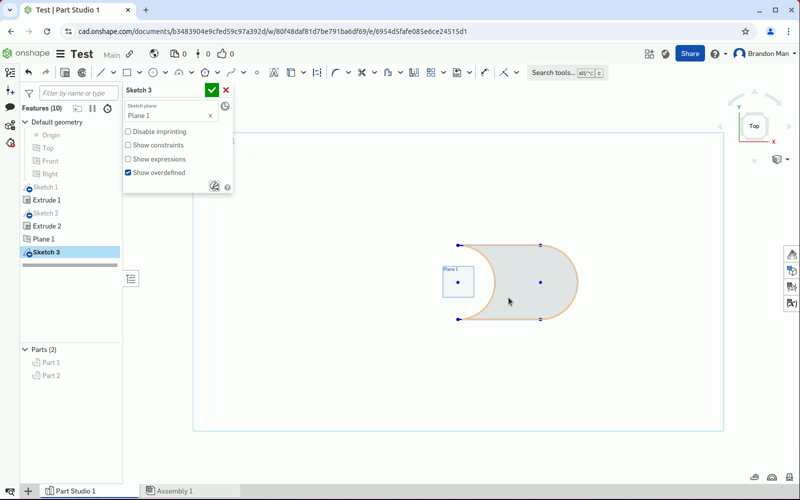
scroll(6)
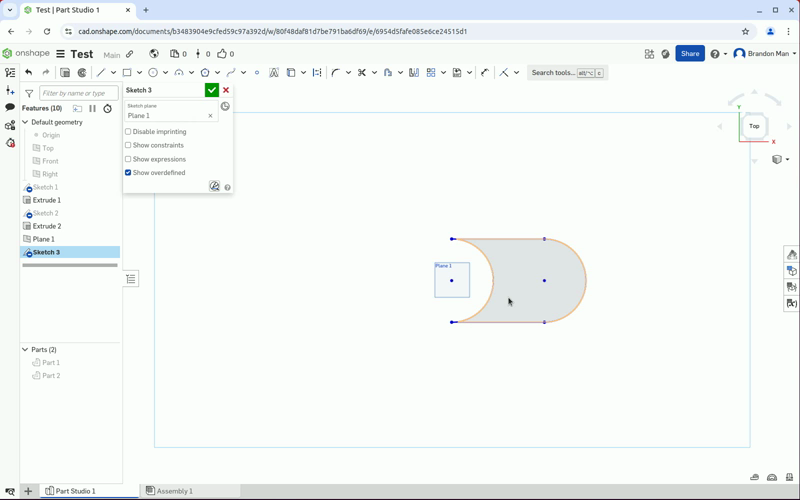
scroll(6)
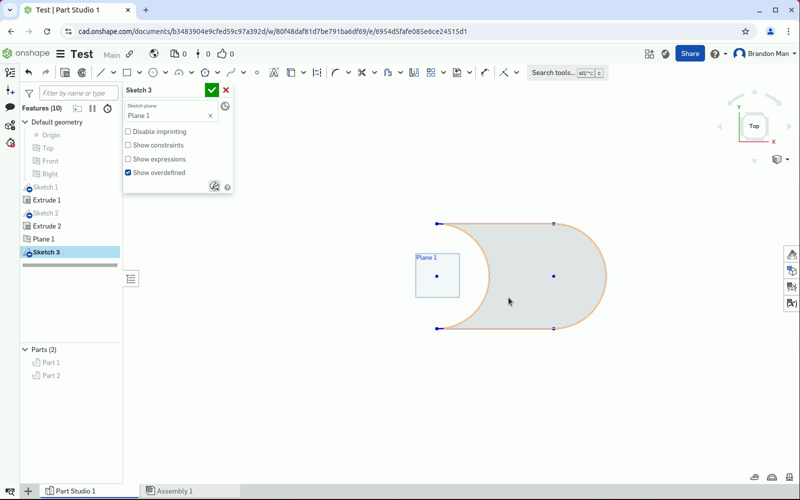
scroll(6)
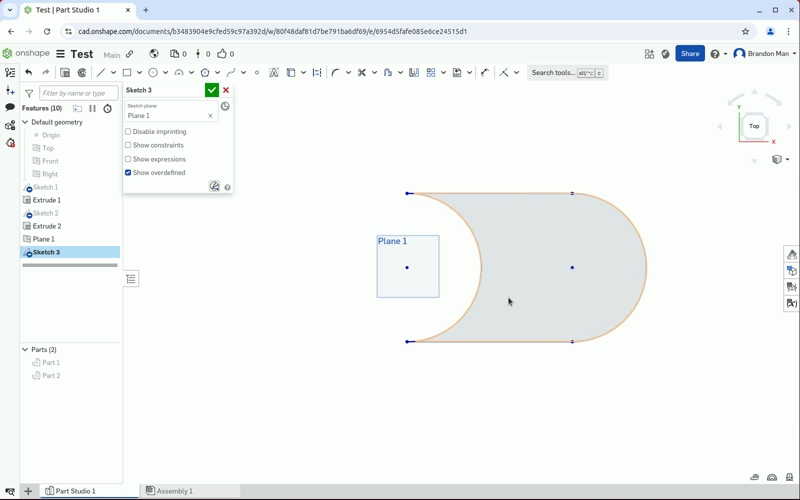
scroll(6)
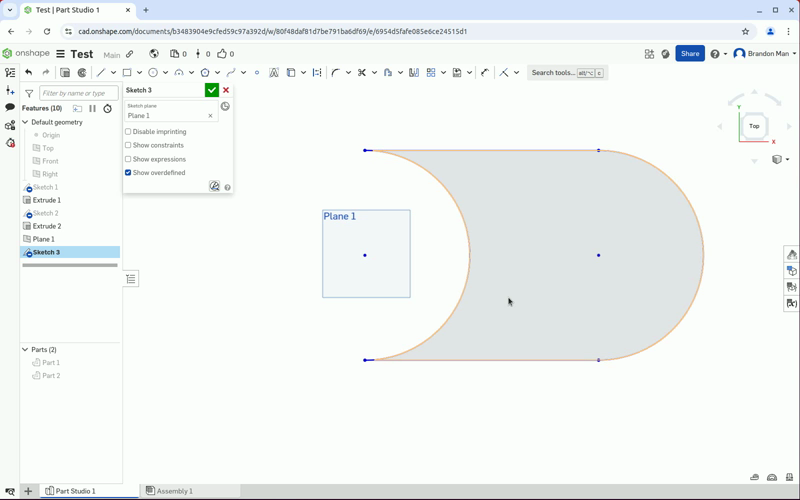
scroll(6)
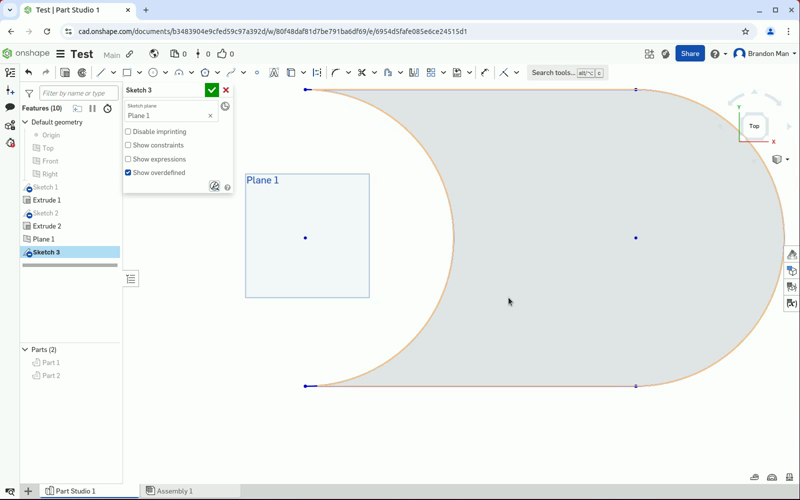
scroll(6)
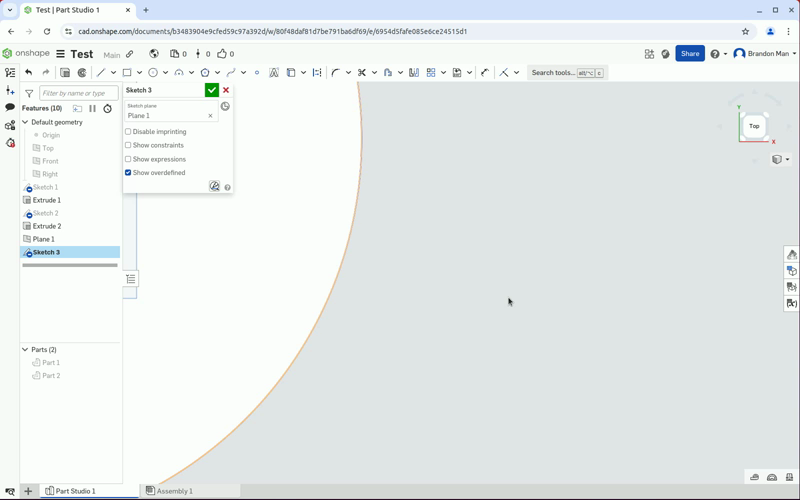
click(508, 297)
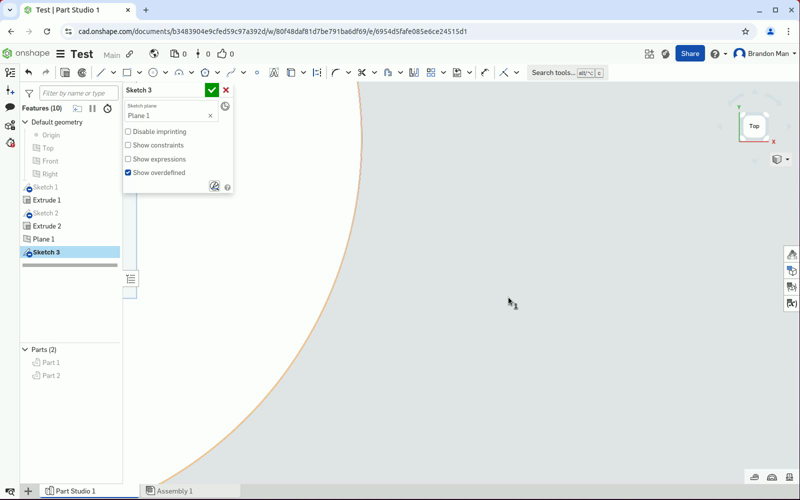
scroll(-6)
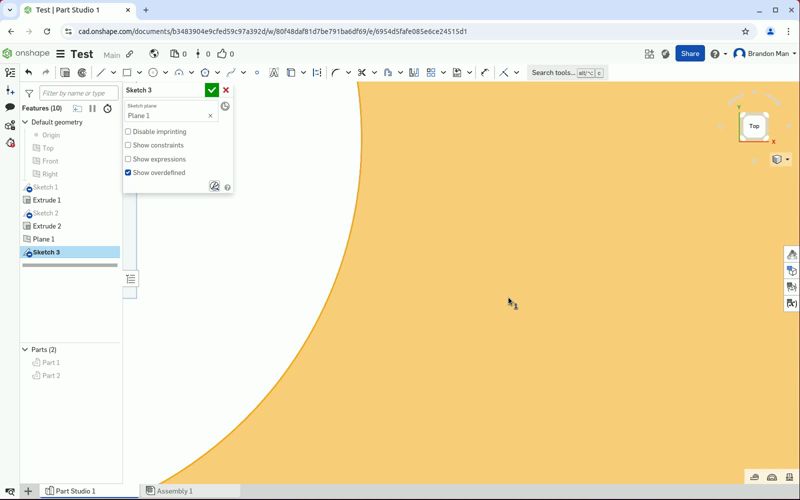
scroll(-6)
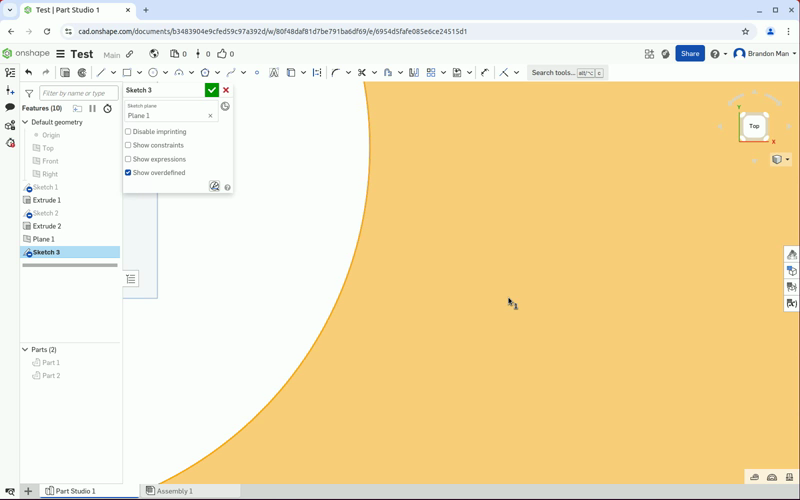
scroll(-6)
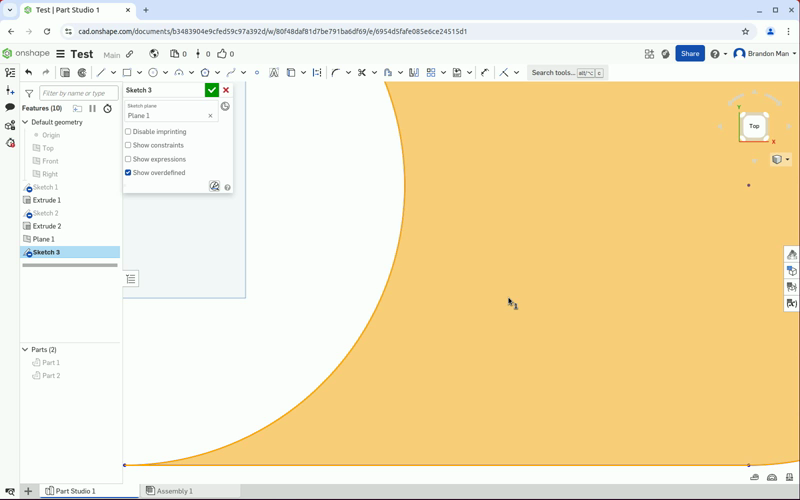
scroll(-6)
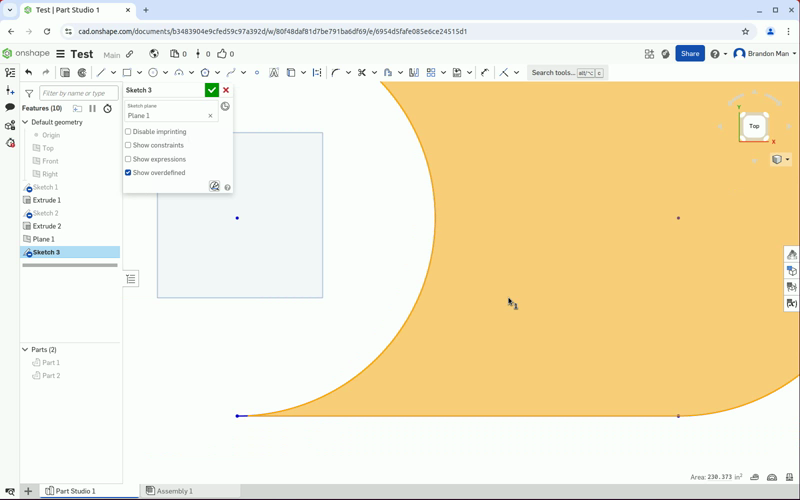
scroll(-6)
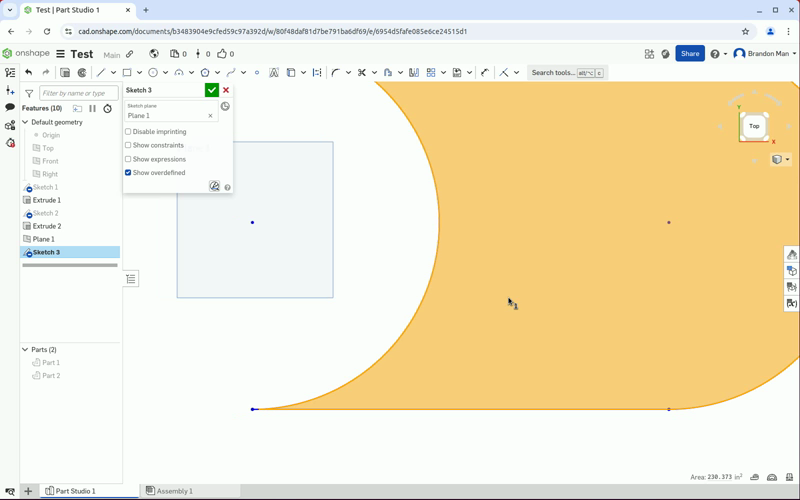
scroll(-6)
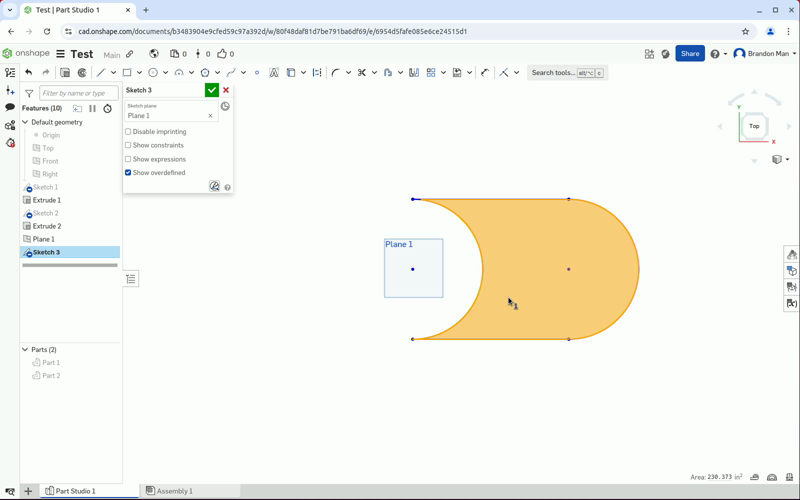
scroll(-6)
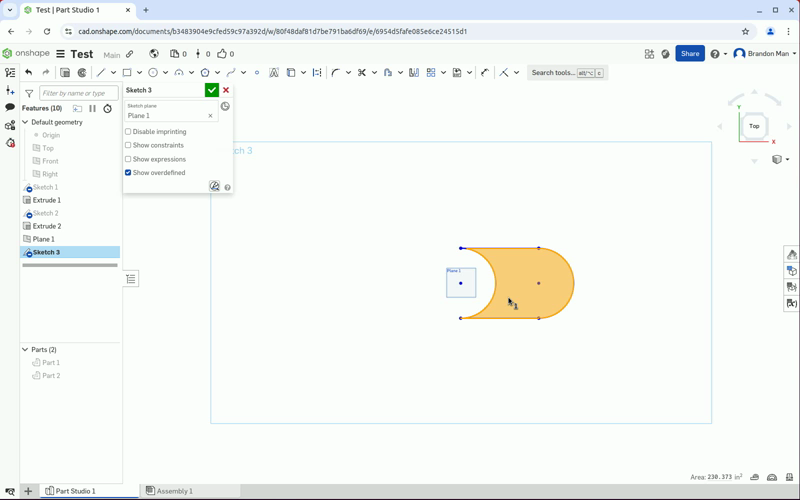
mouse_move(73, 352)
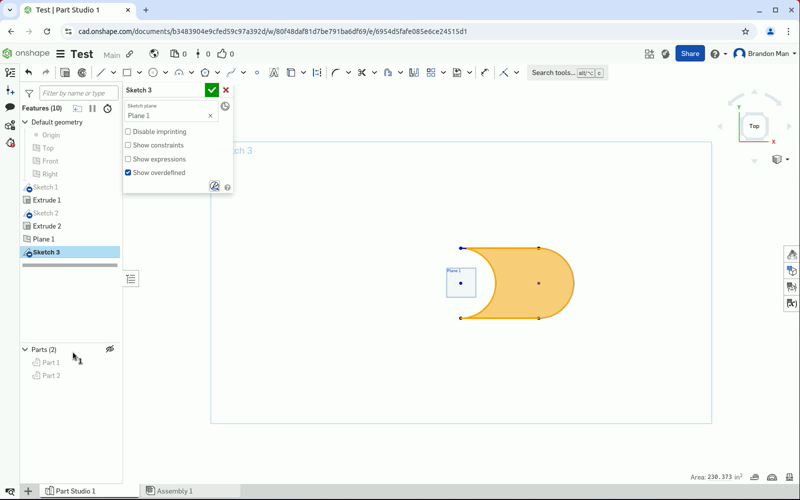
key(shift+y)
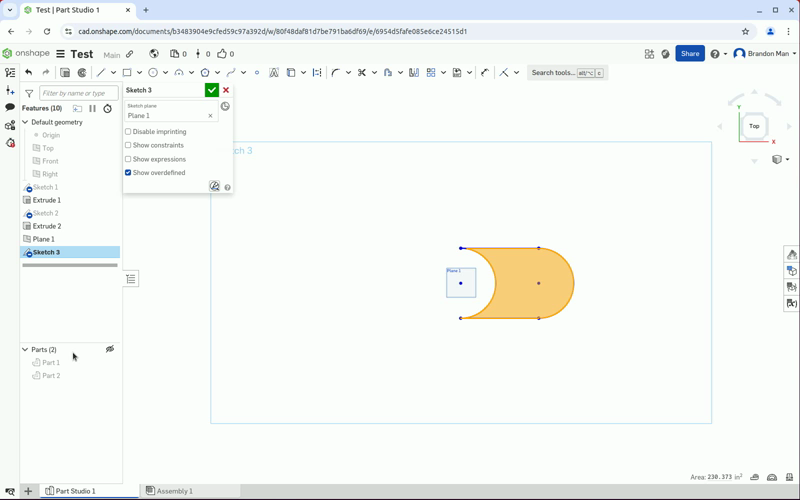
key(shift+e)
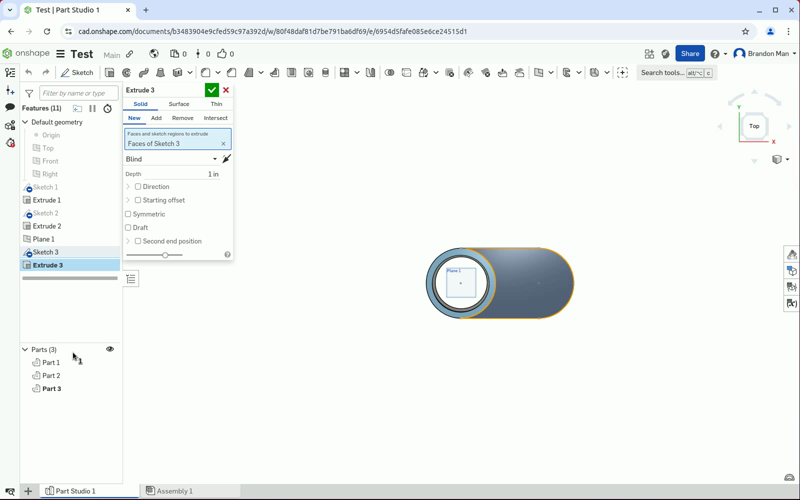
mouse_move(143, 106)
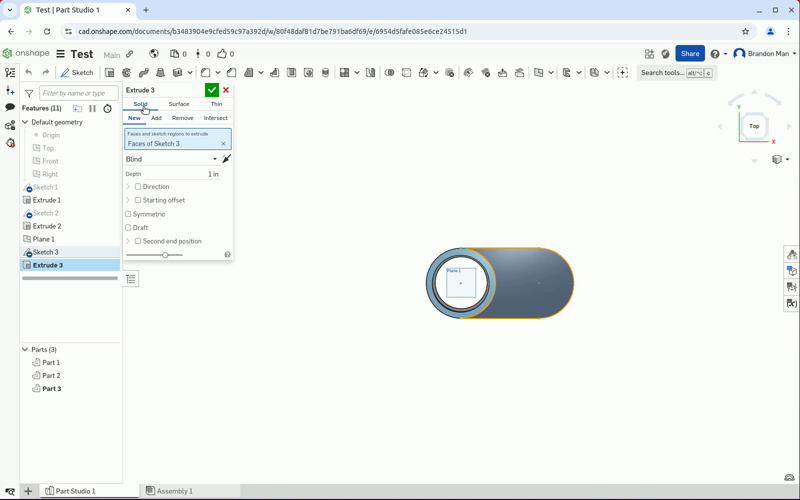
click(143, 106)
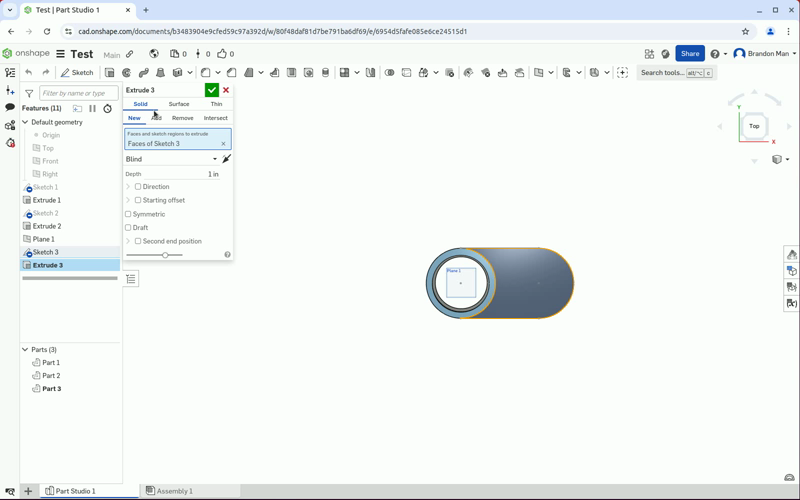
mouse_move(186, 120)
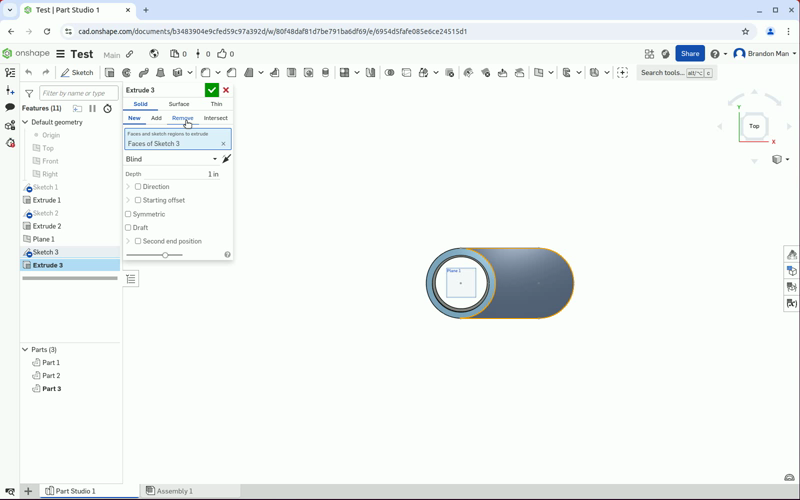
click(186, 120)
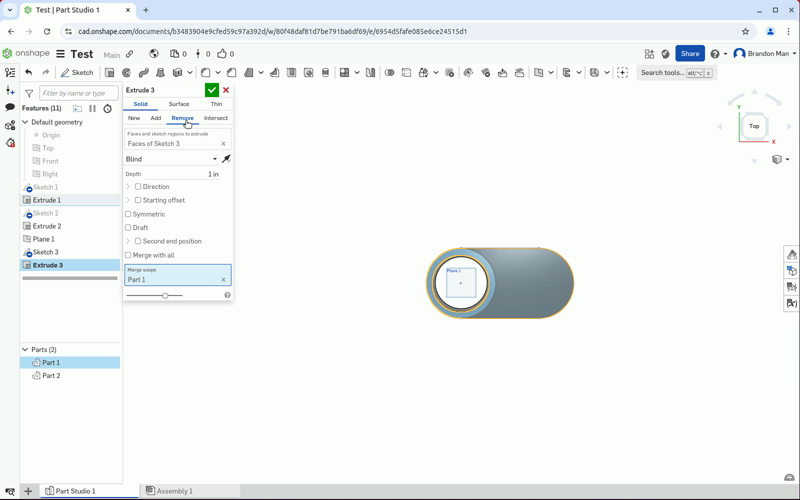
key(tab, 4)
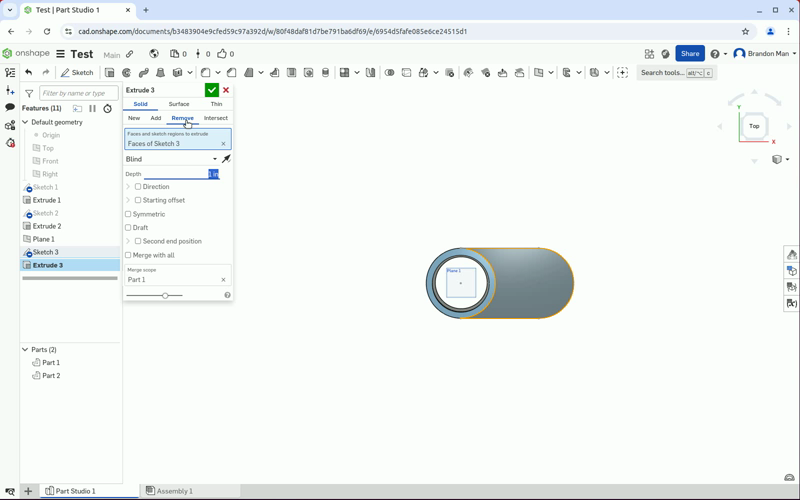
text(2.407)
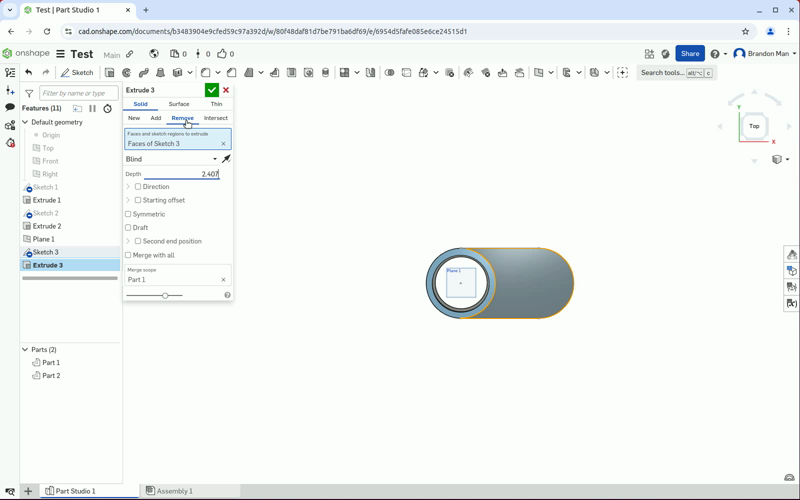
key(tab, 6)
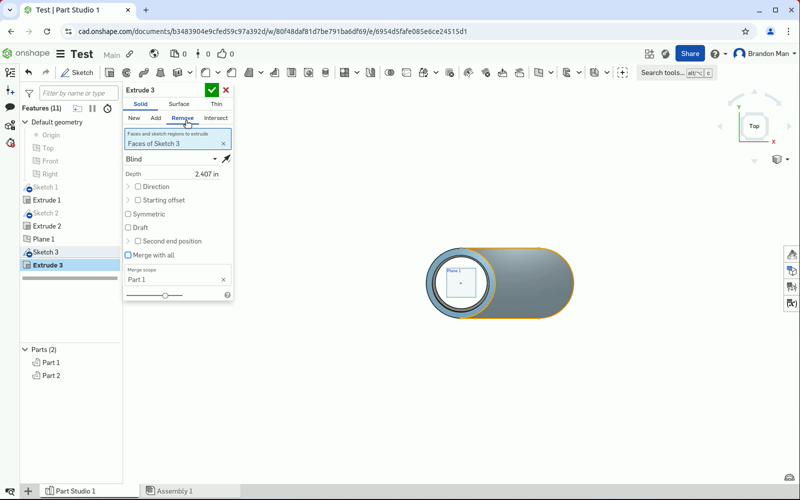
key(space)
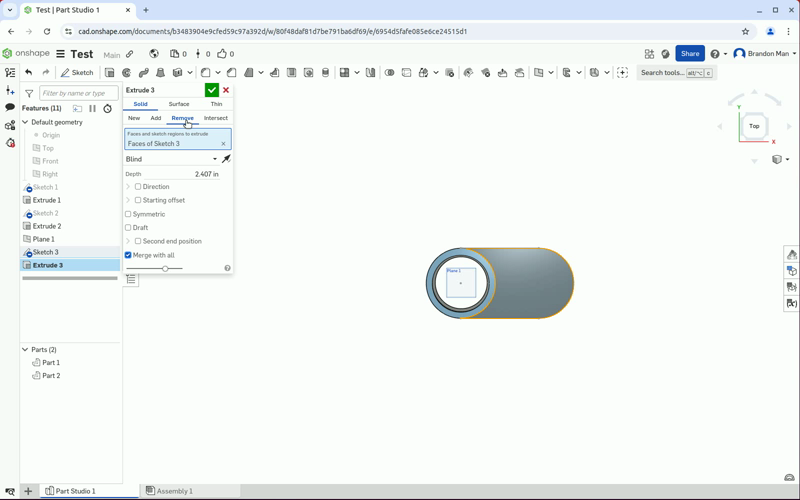
key(enter)
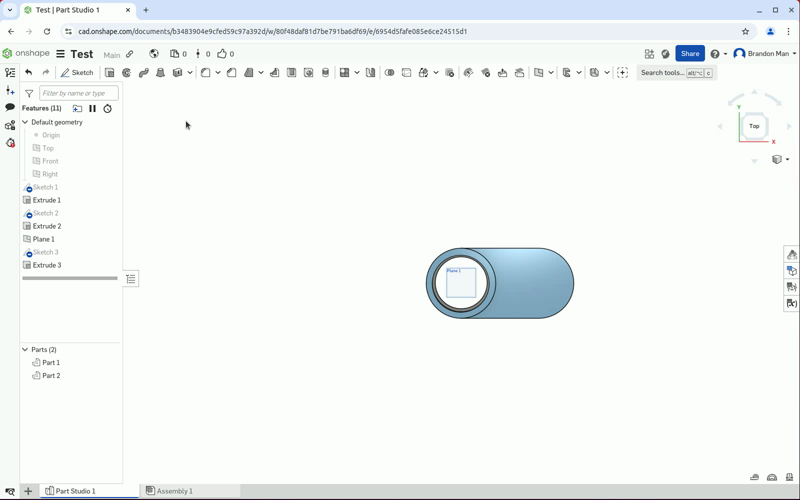
key(shift+h)
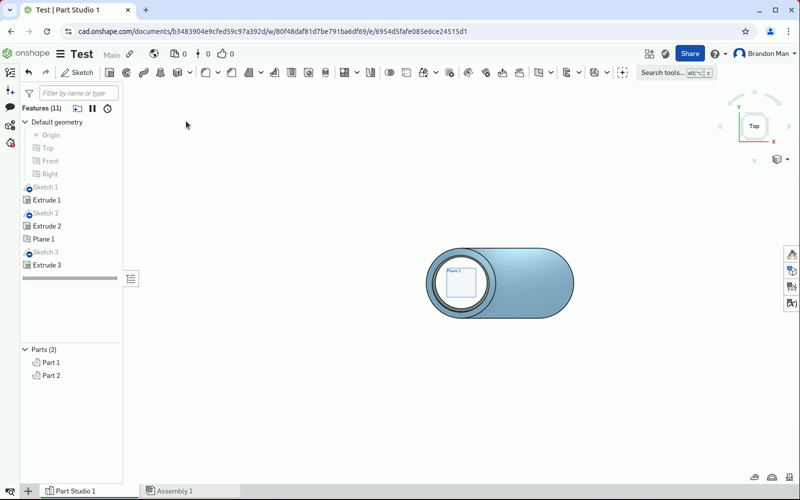
key(shift+h)
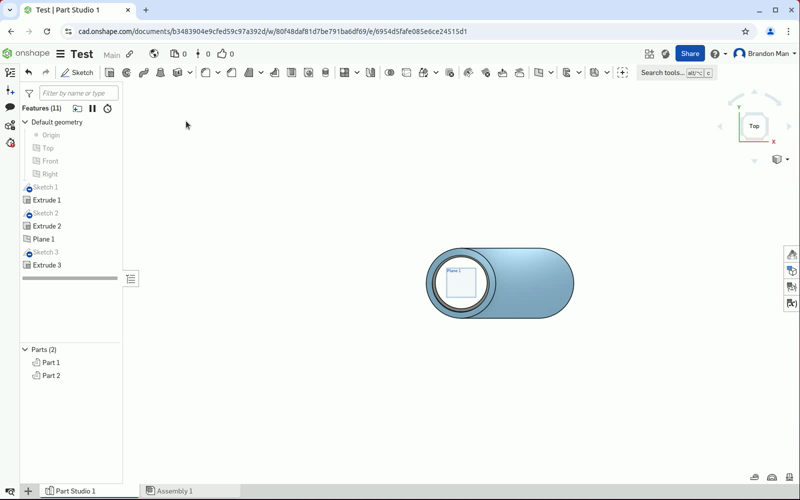
key(shift+7)
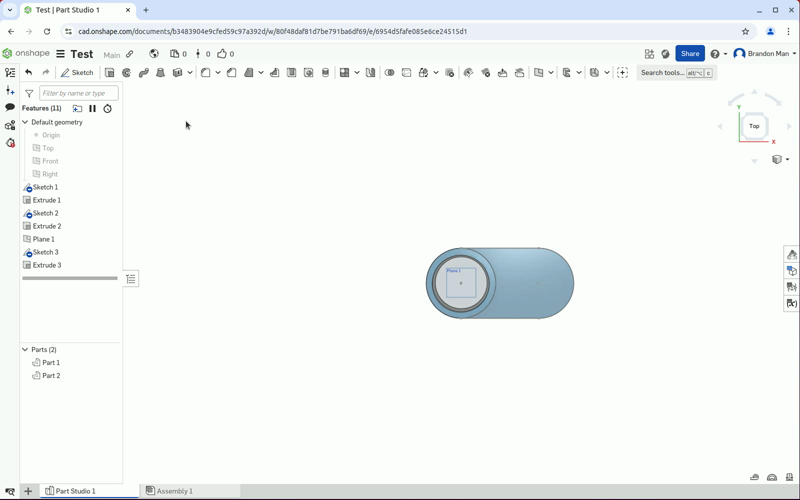
key(up, 3)
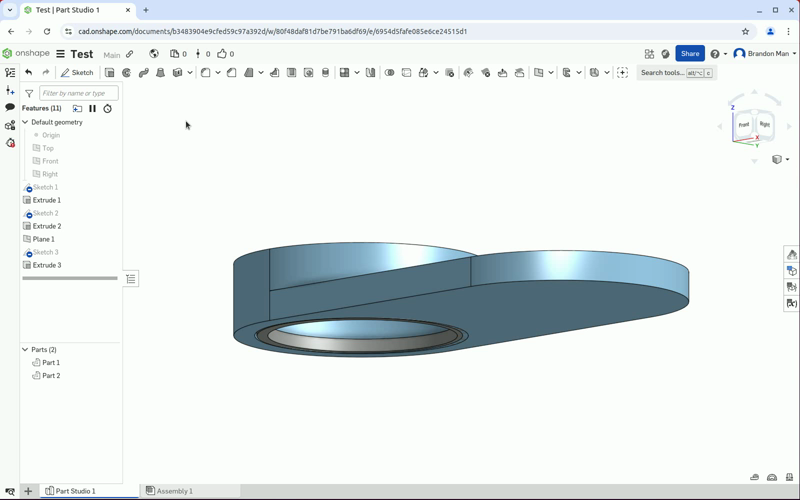
key(left, 3)
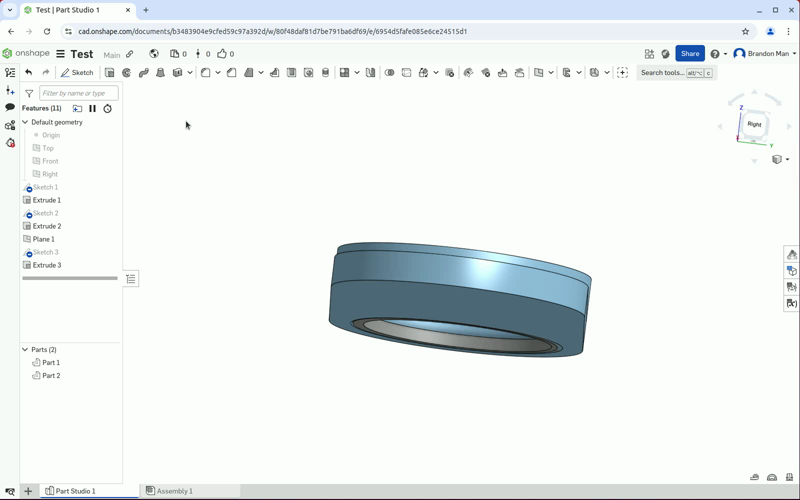
key(right, 3)
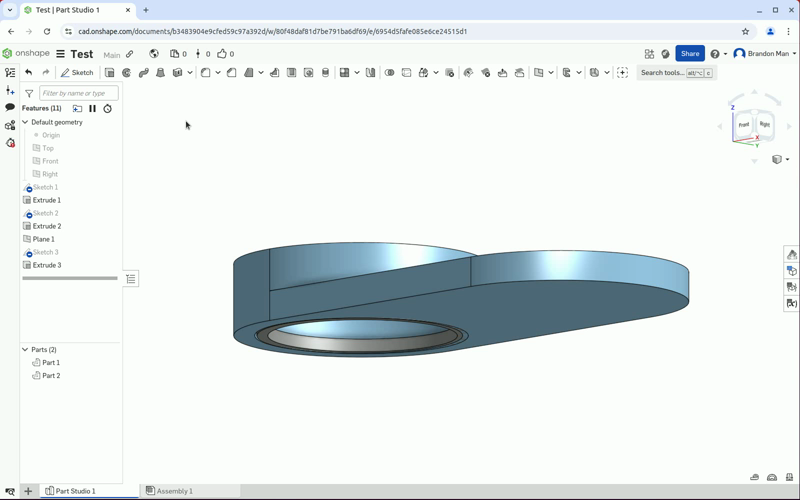
key(down, 3)
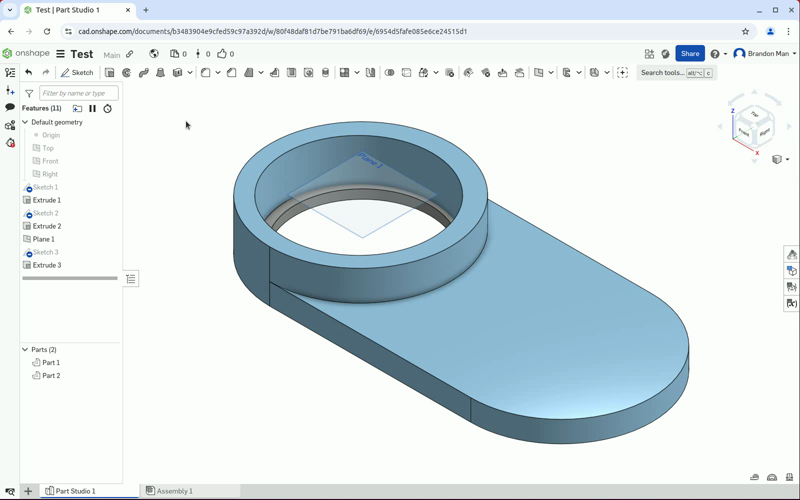
mouse_move(73, 189)
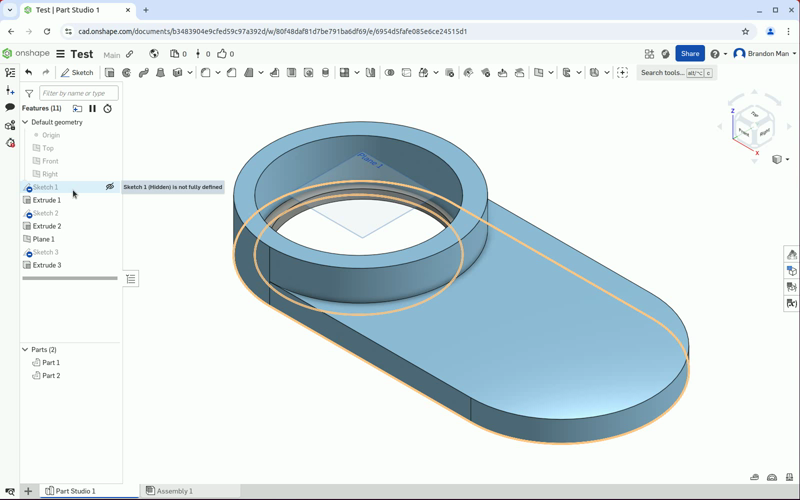
click(73, 189)